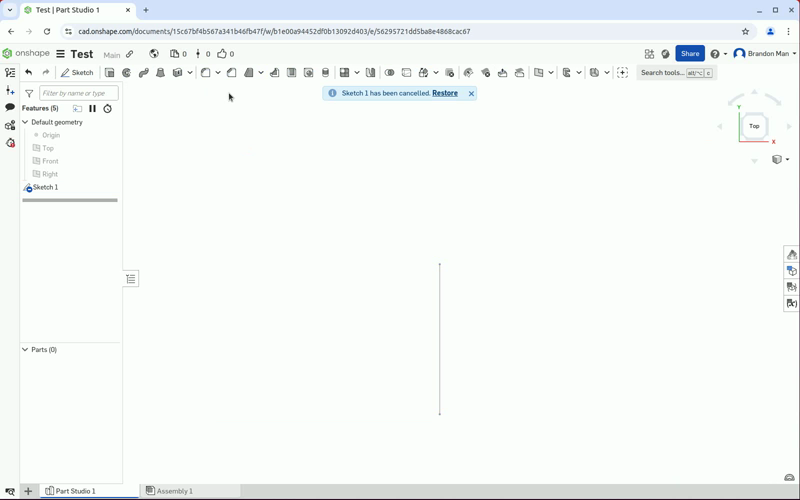
key(shift+h)
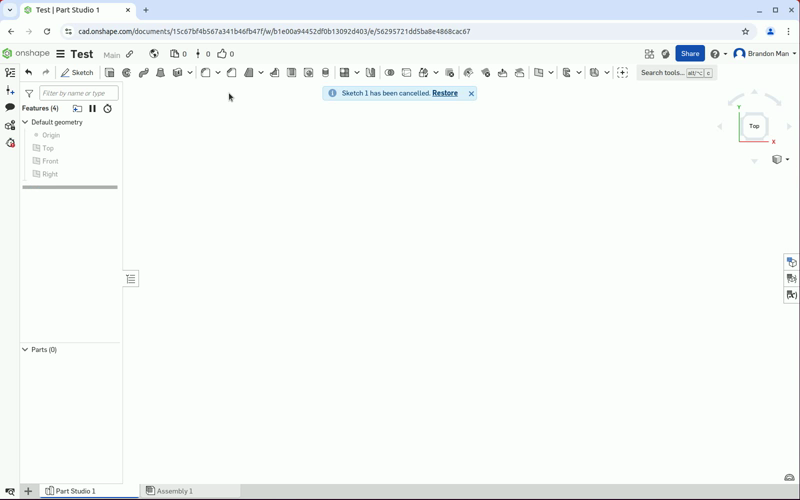
mouse_move(73, 352)
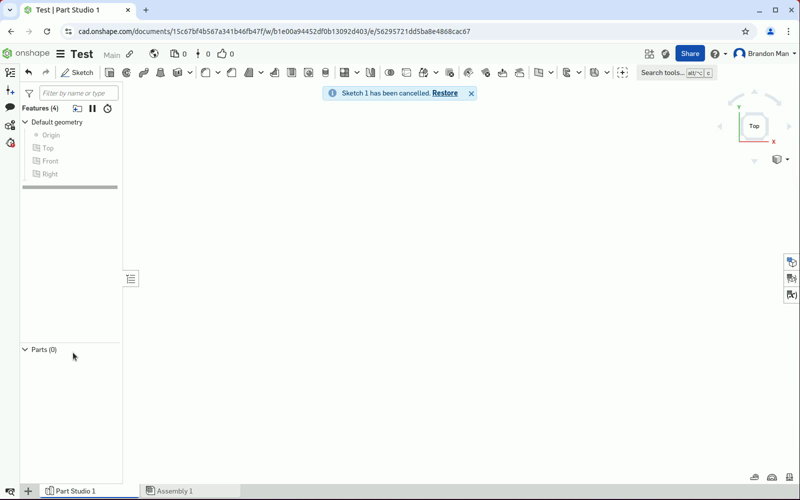
key(y)
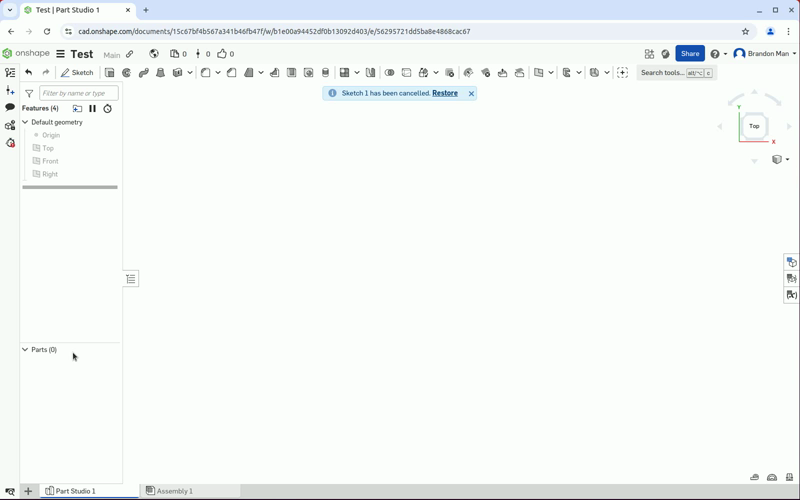
key(shift+p)
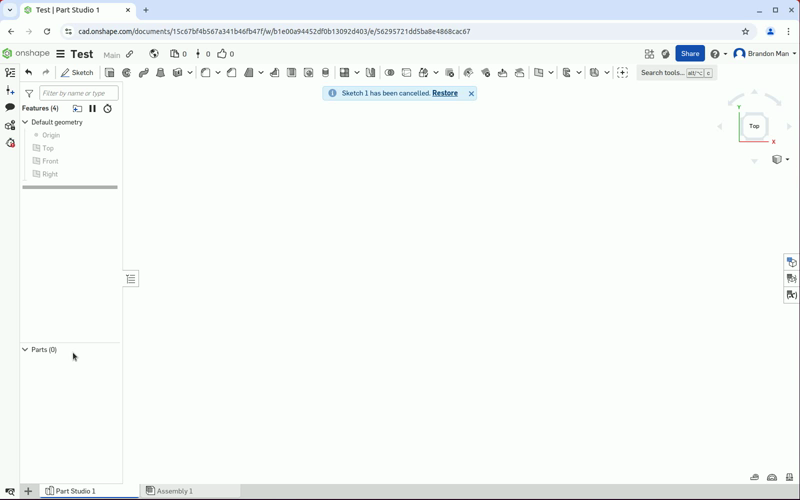
key(space)
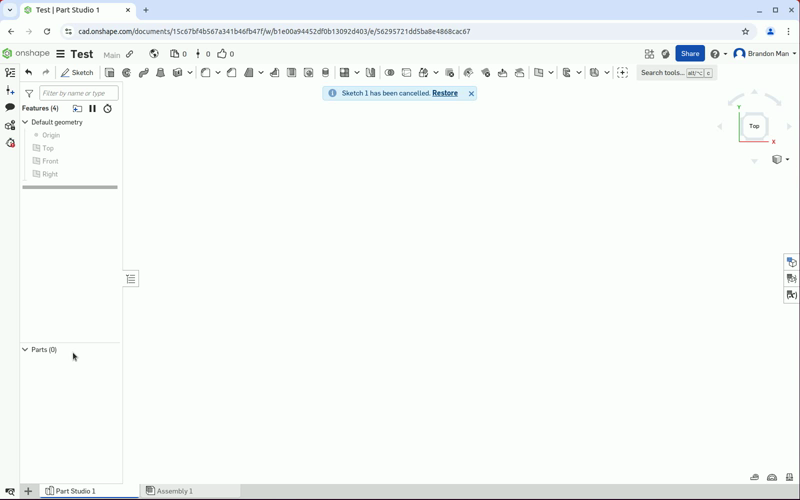
key_down(shift)
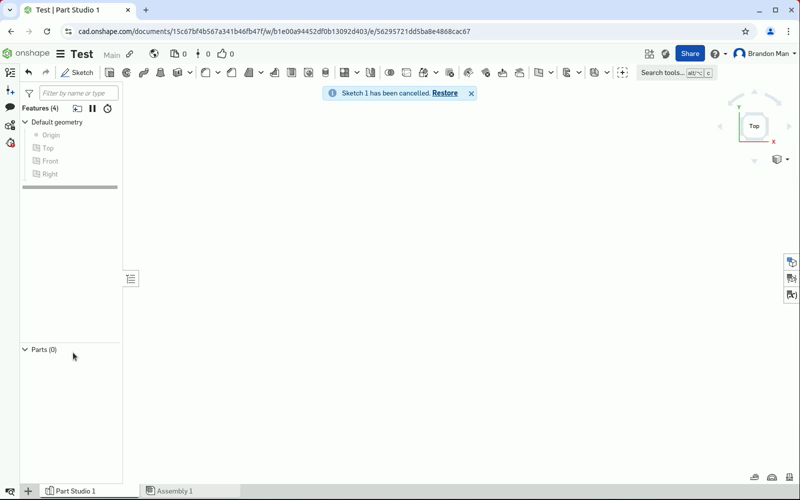
key(up)
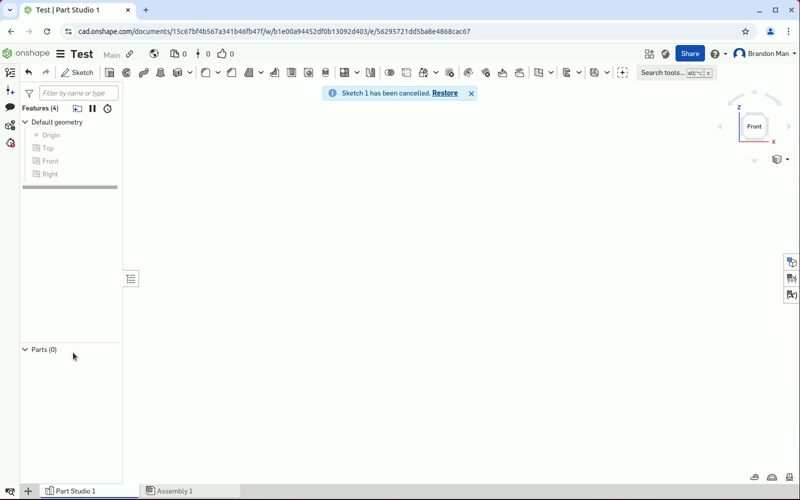
key_up(shift)
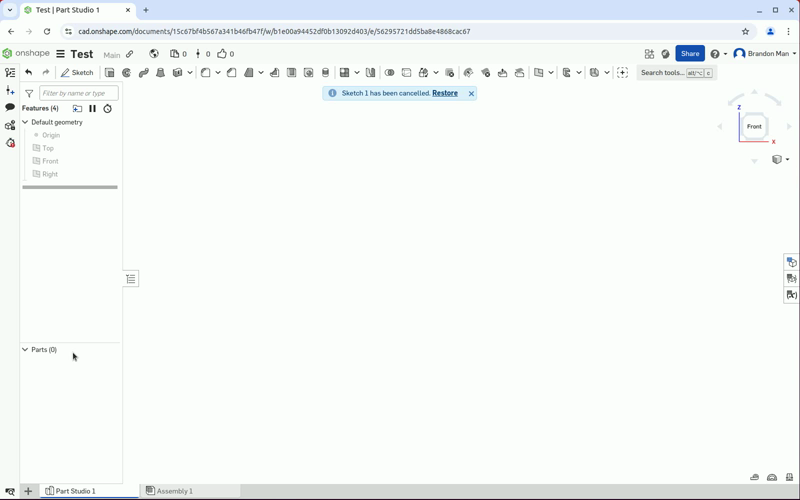
mouse_move(73, 352)
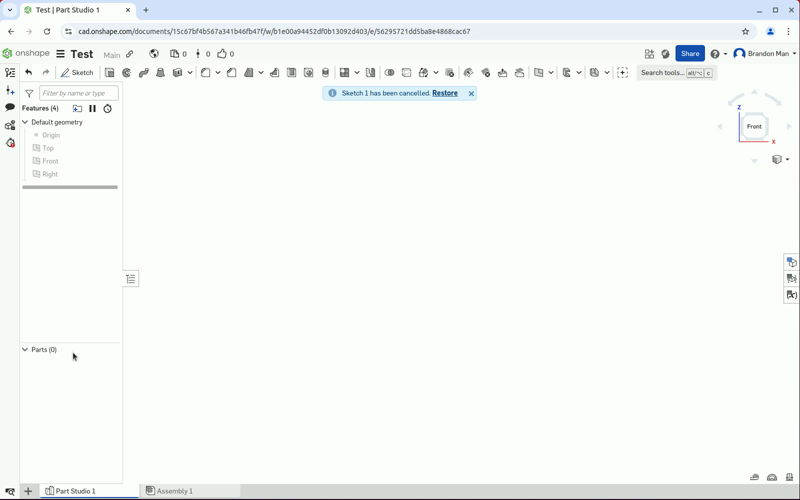
key(shift+y)
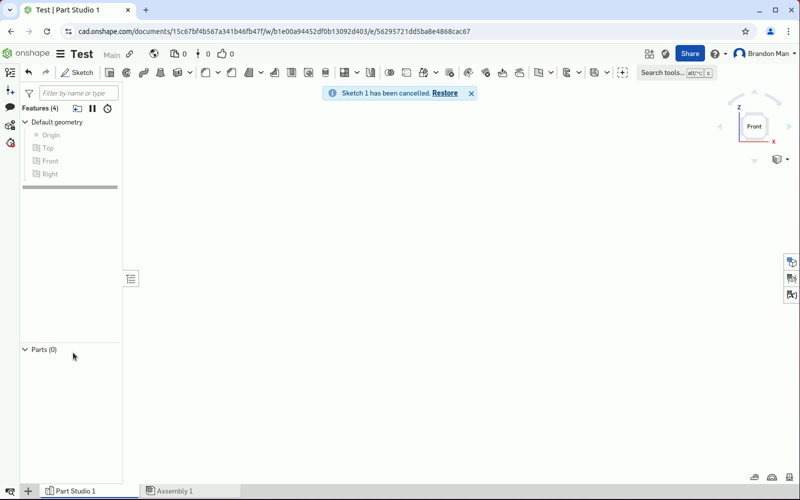
key(shift+s)
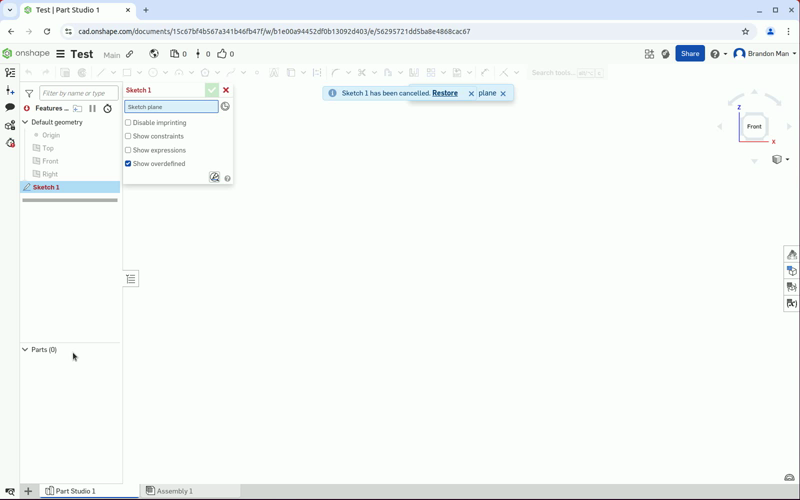
mouse_move(73, 163)
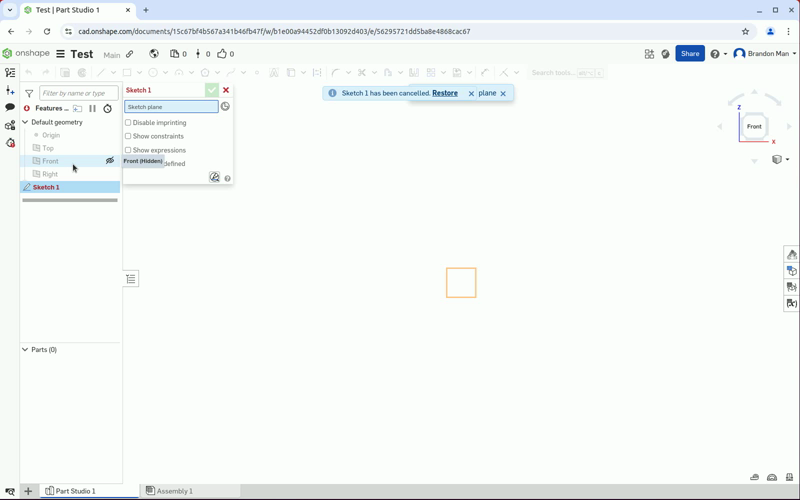
click(73, 163)
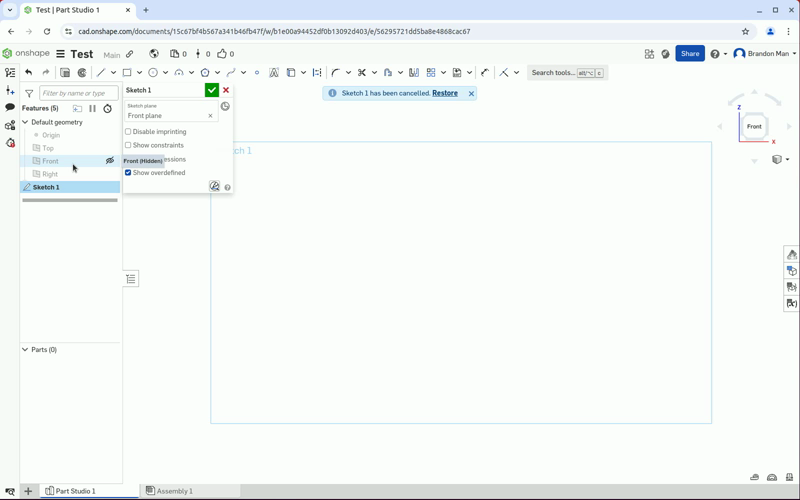
mouse_move(73, 352)
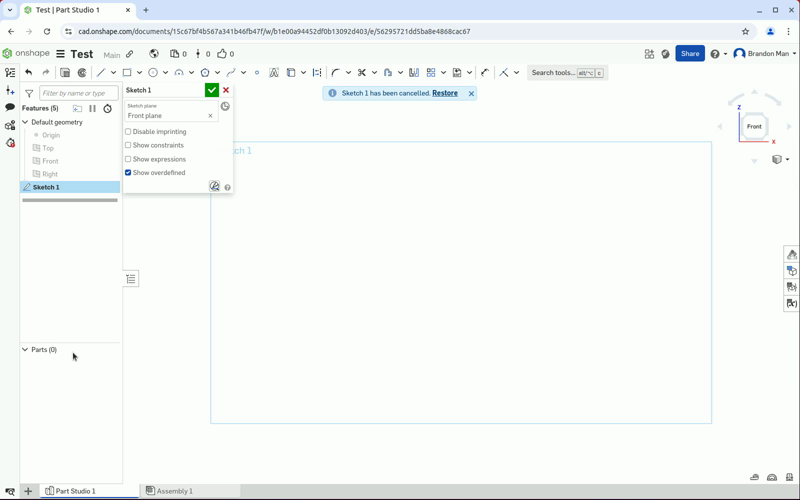
key(y)
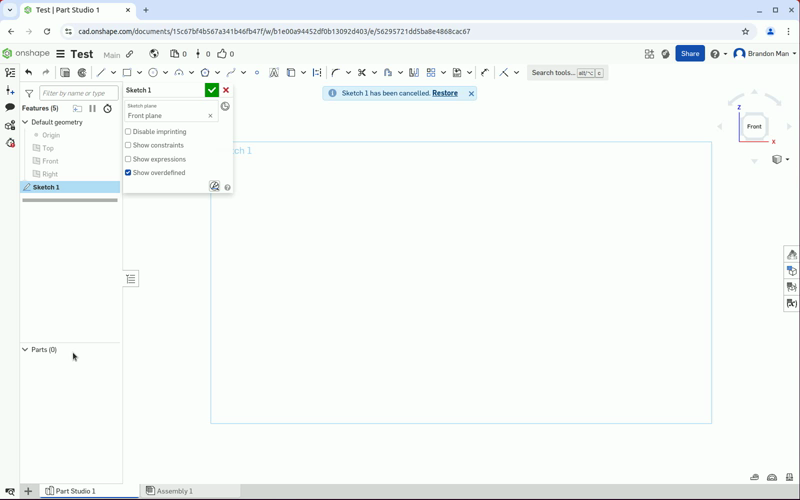
key(l)
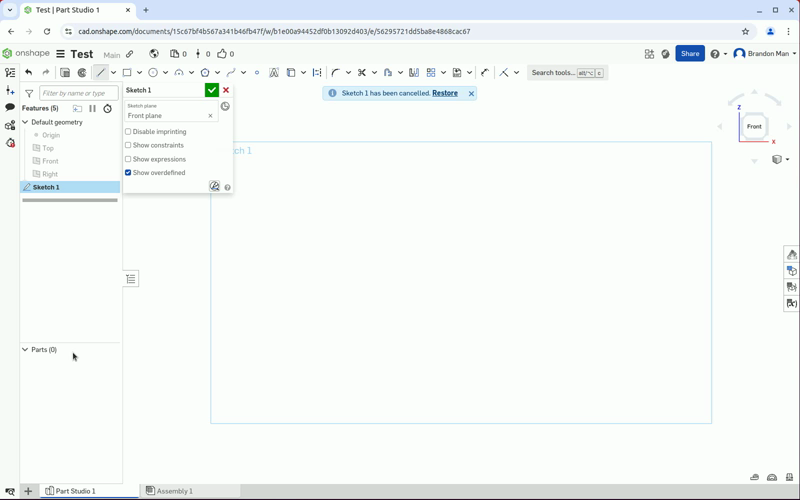
key_down(shift)
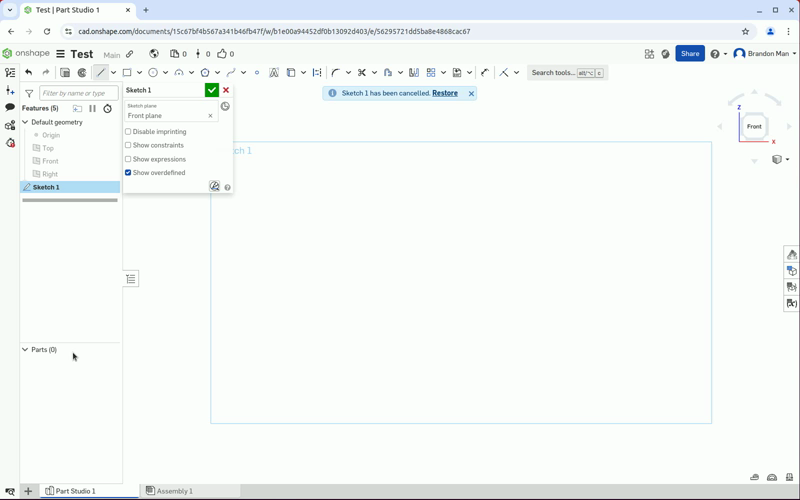
mouse_move(453, 288)
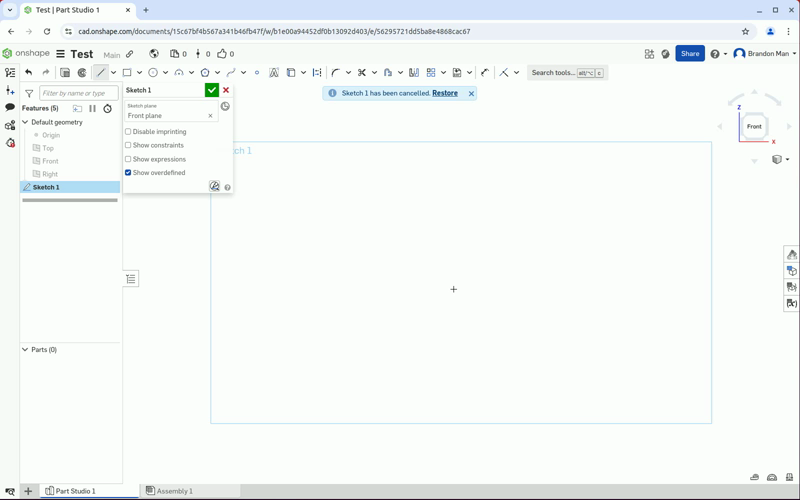
click(453, 288)
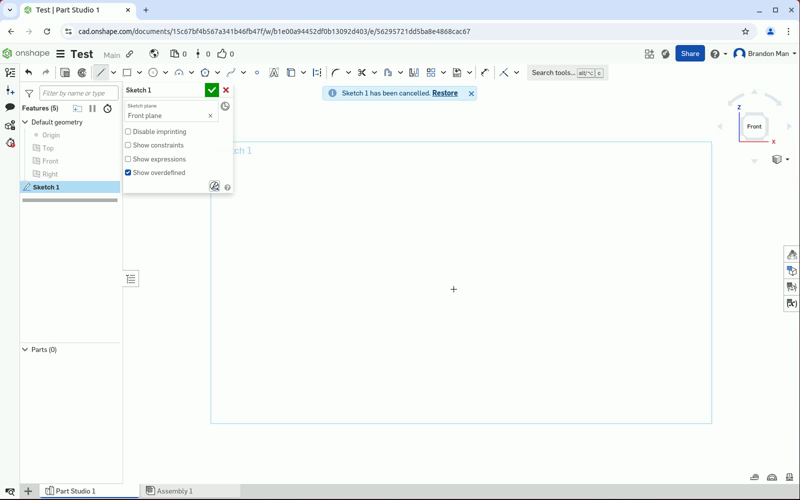
key_up(shift)
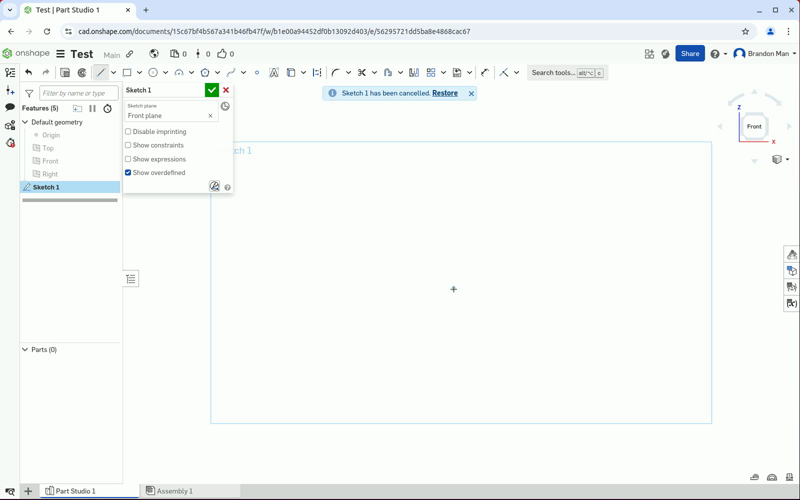
key_down(shift)
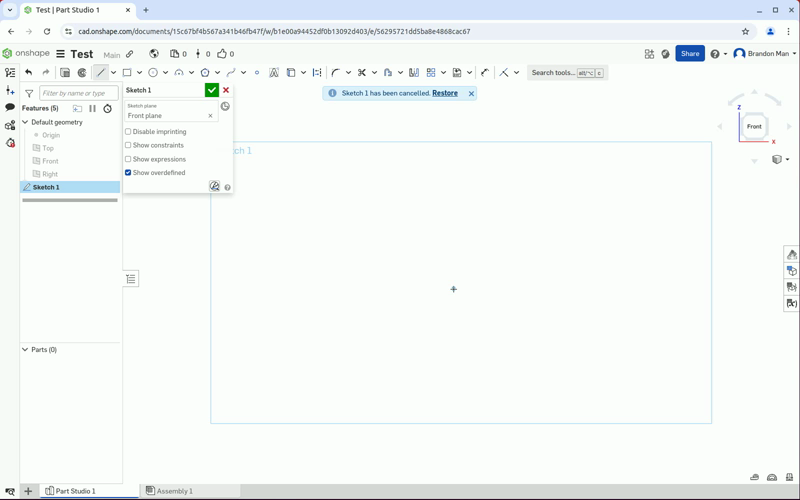
mouse_move(483, 288)
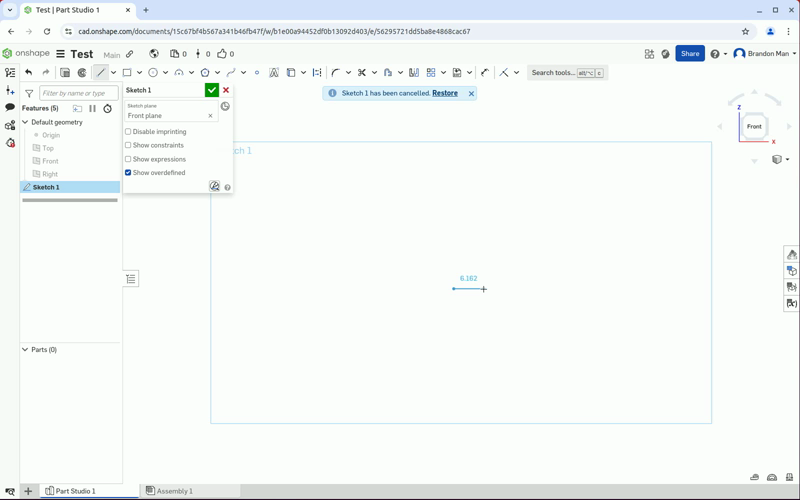
mouse_move(468, 288)
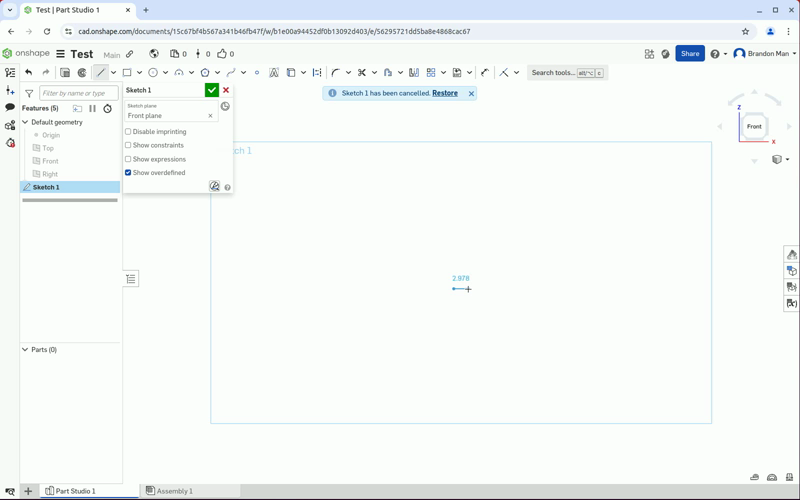
click(468, 288)
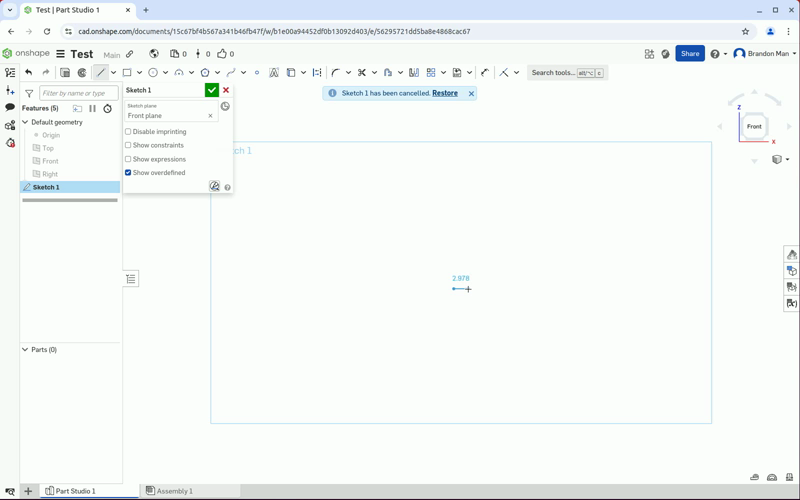
key_up(shift)
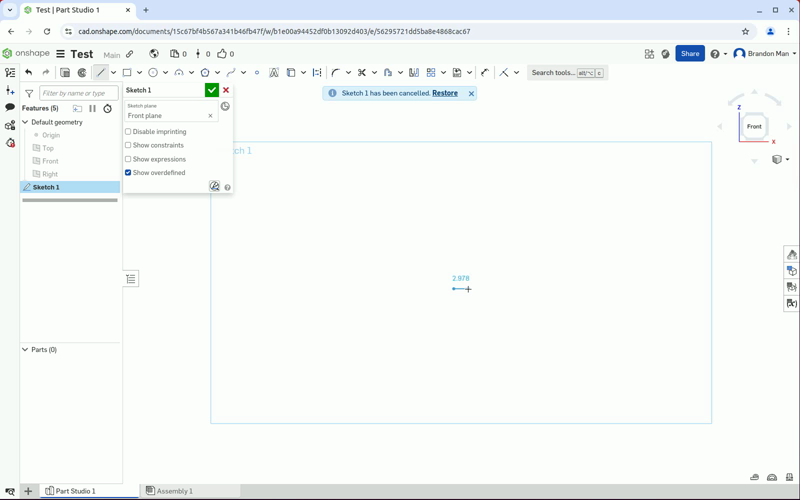
key_down(shift)
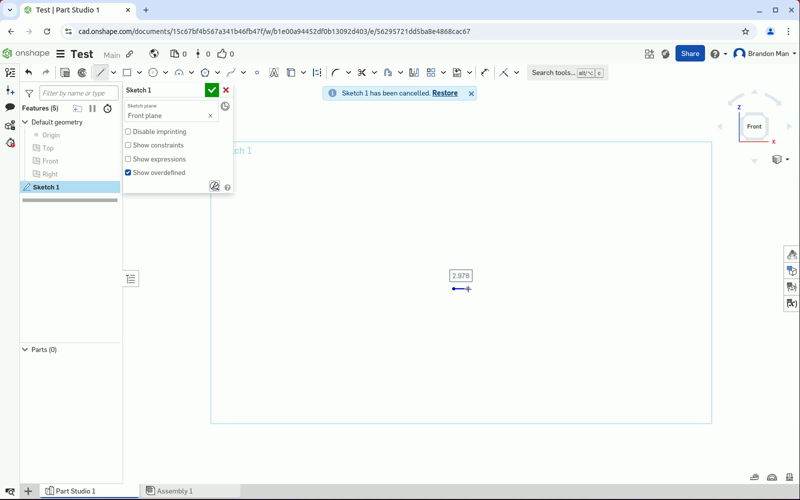
mouse_move(498, 288)
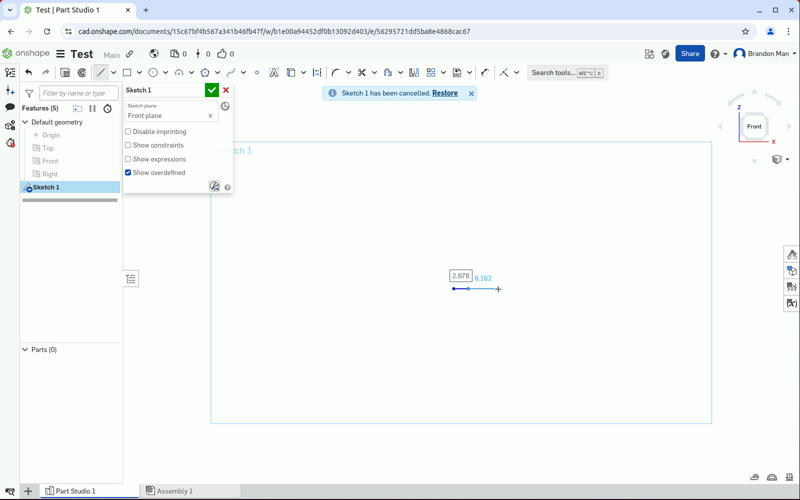
mouse_move(468, 237)
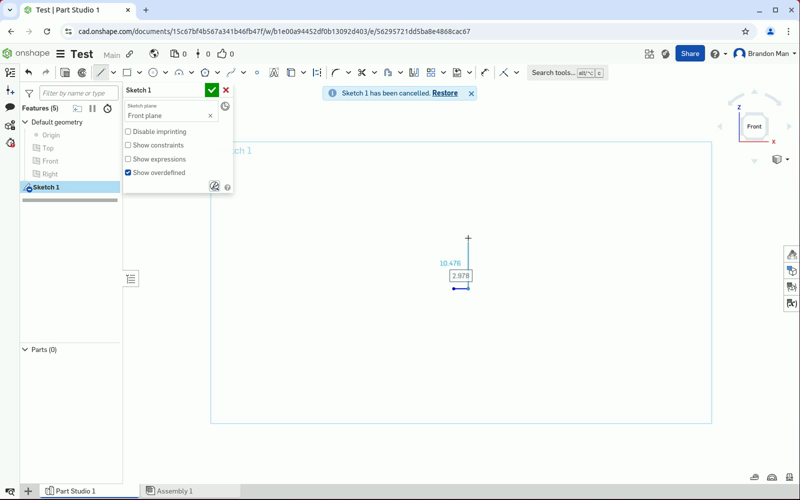
click(468, 237)
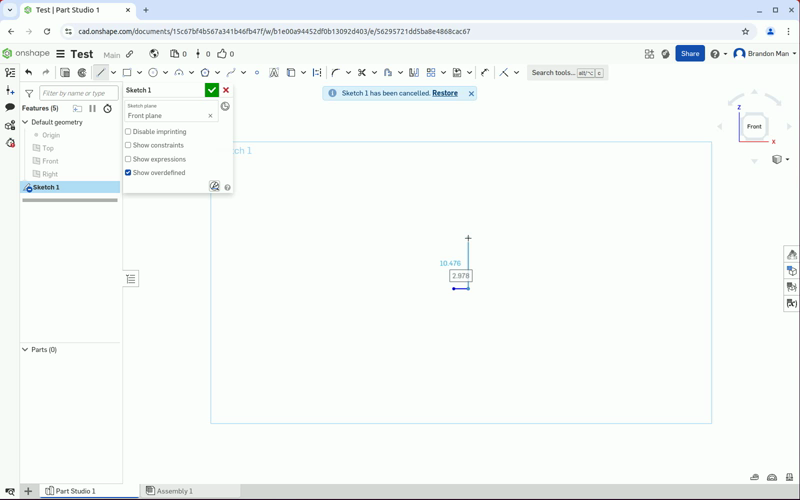
key_up(shift)
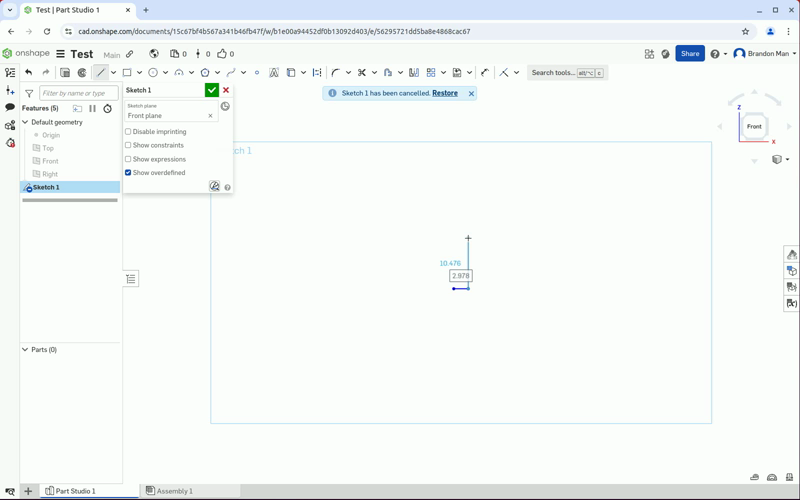
key_down(shift)
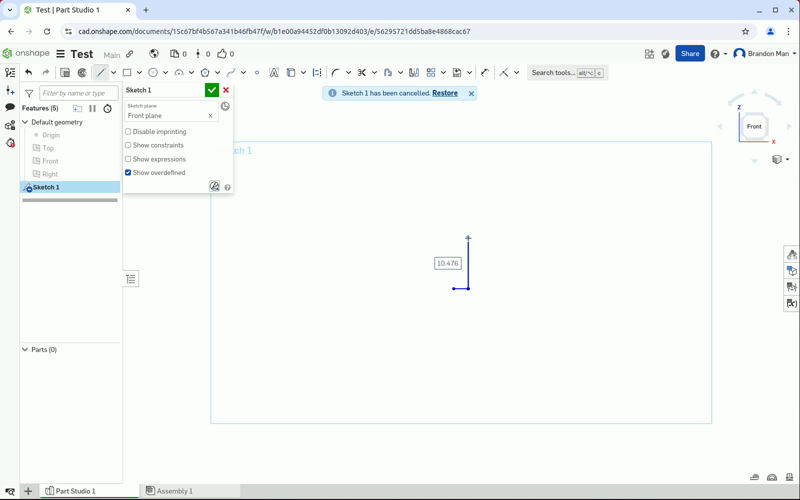
mouse_move(498, 237)
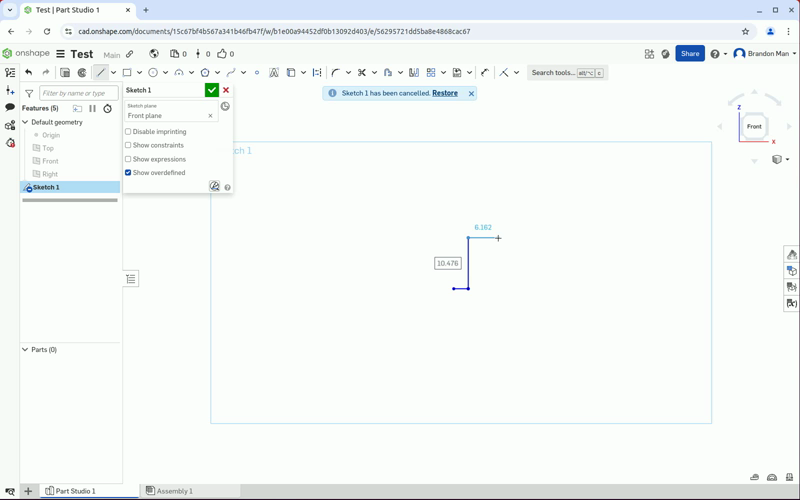
mouse_move(453, 237)
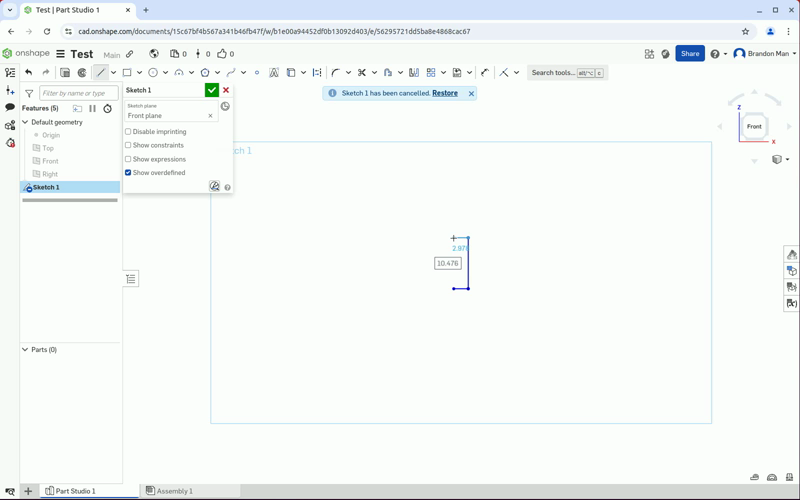
click(453, 237)
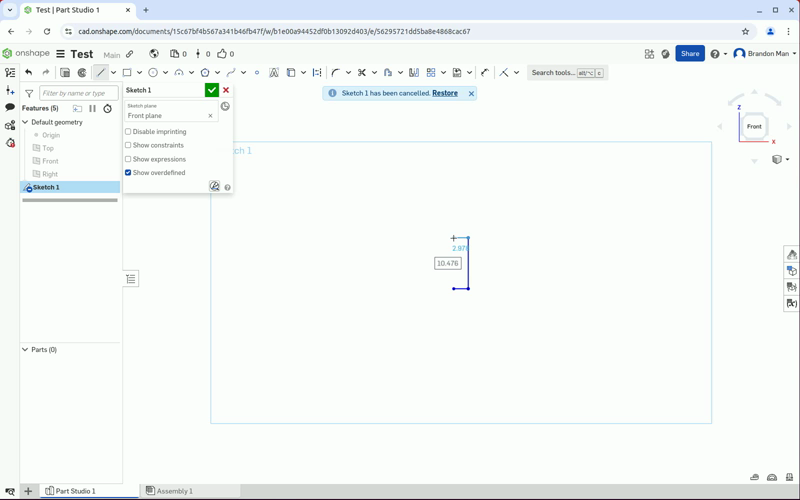
key_up(shift)
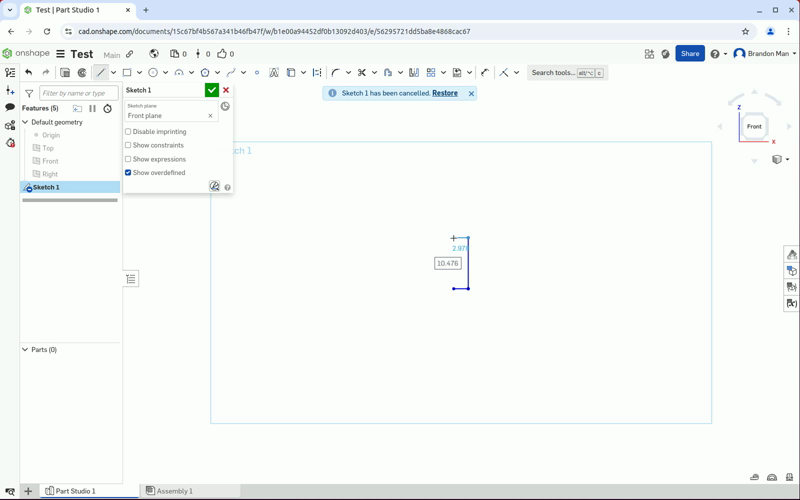
mouse_move(483, 237)
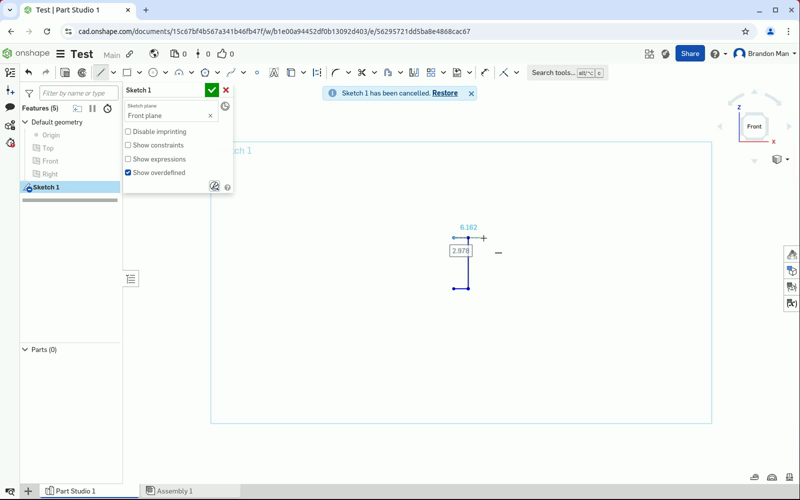
key_down(shift)
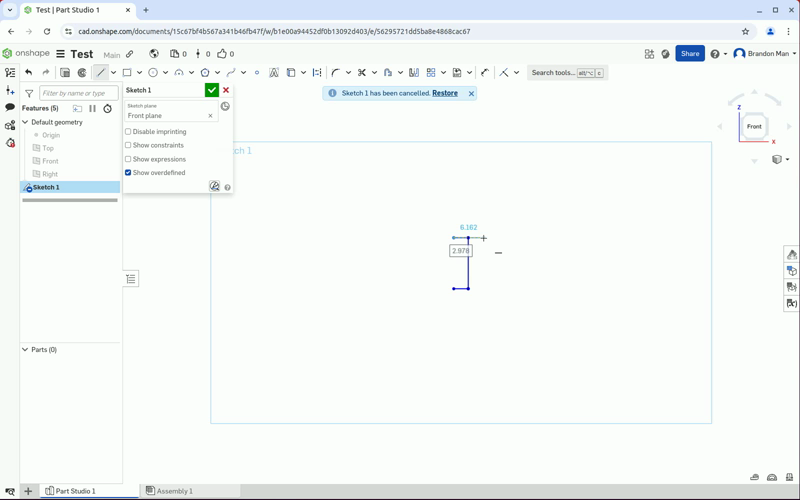
mouse_move(453, 288)
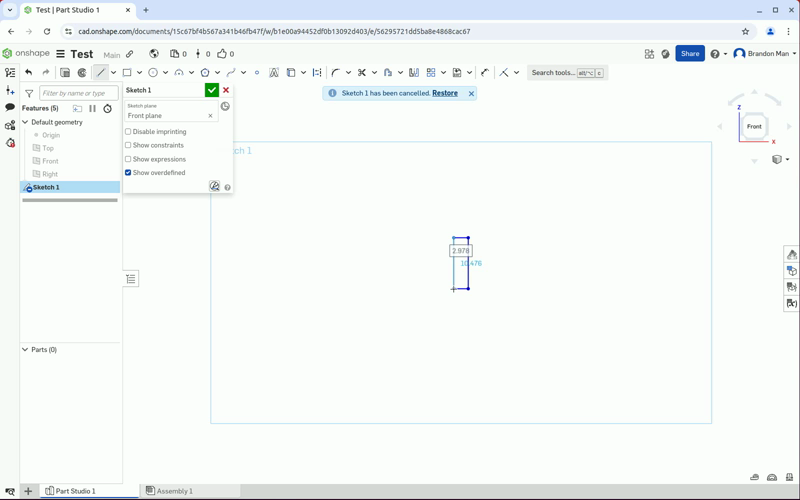
key_up(shift)
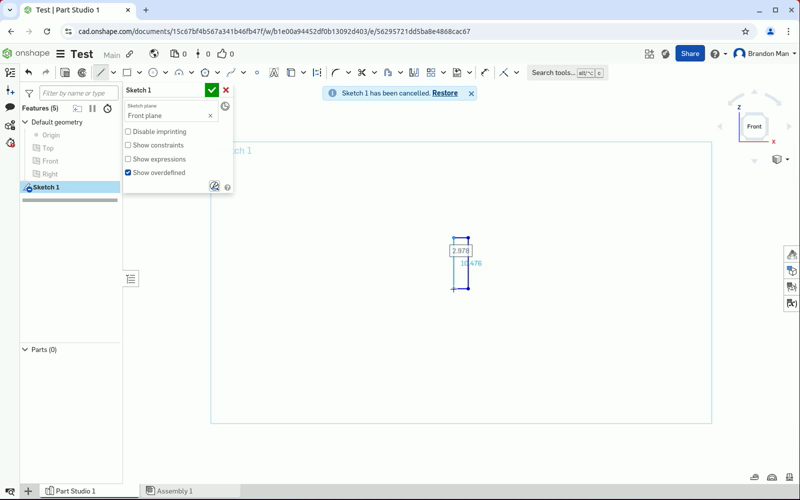
click(453, 288)
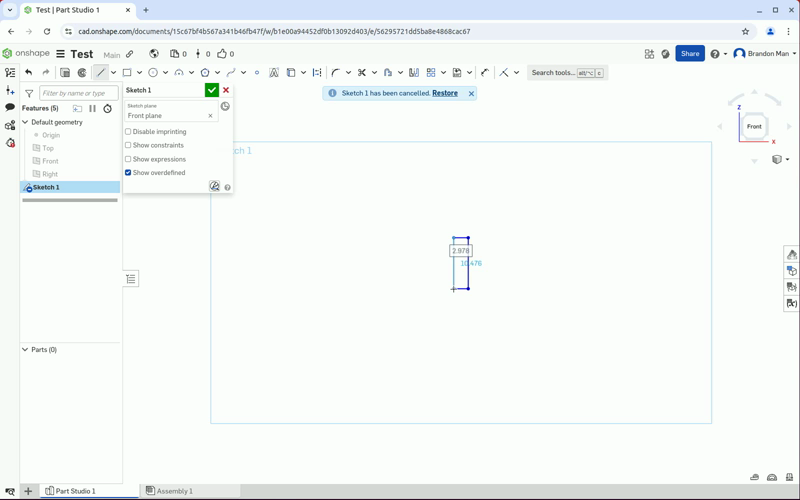
key(esc)
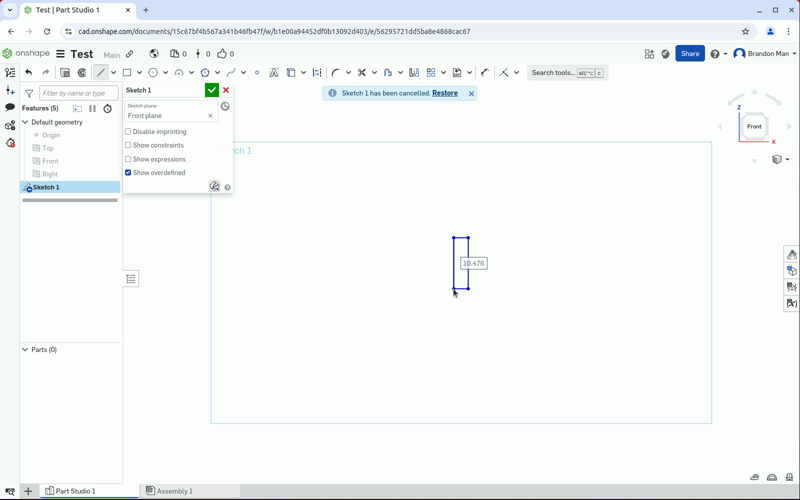
mouse_move(455, 240)
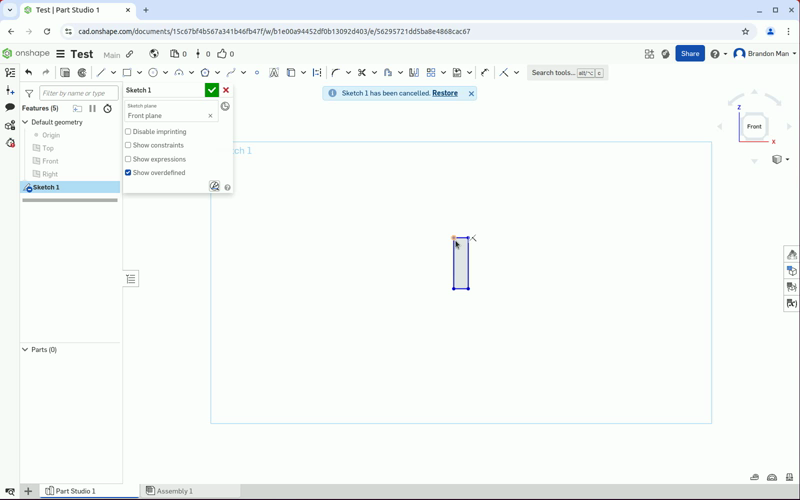
scroll(6)
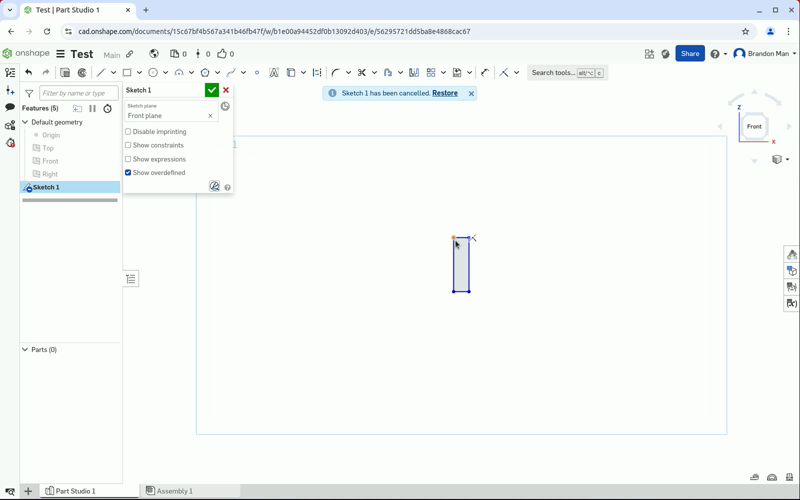
scroll(6)
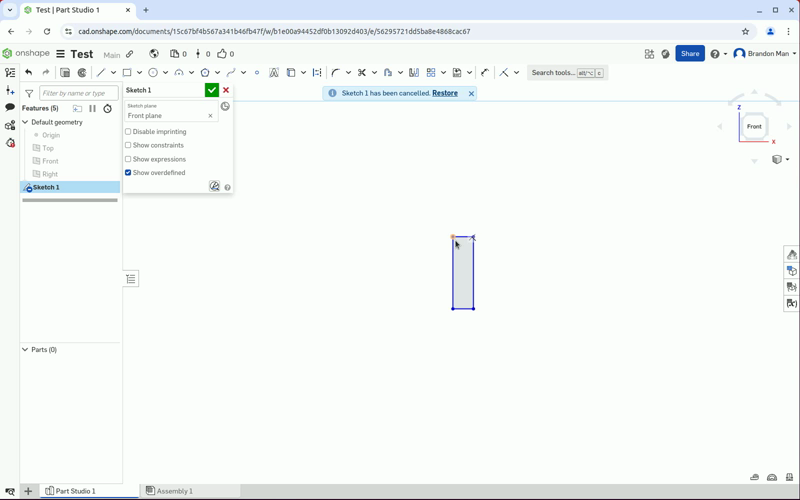
scroll(6)
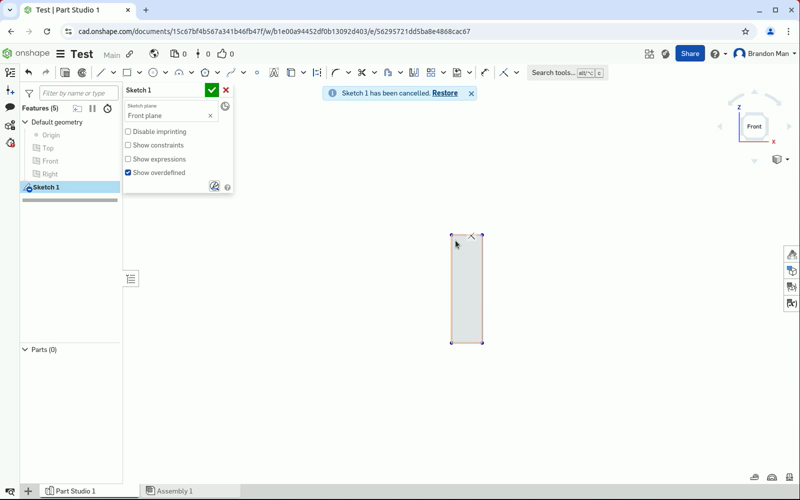
scroll(6)
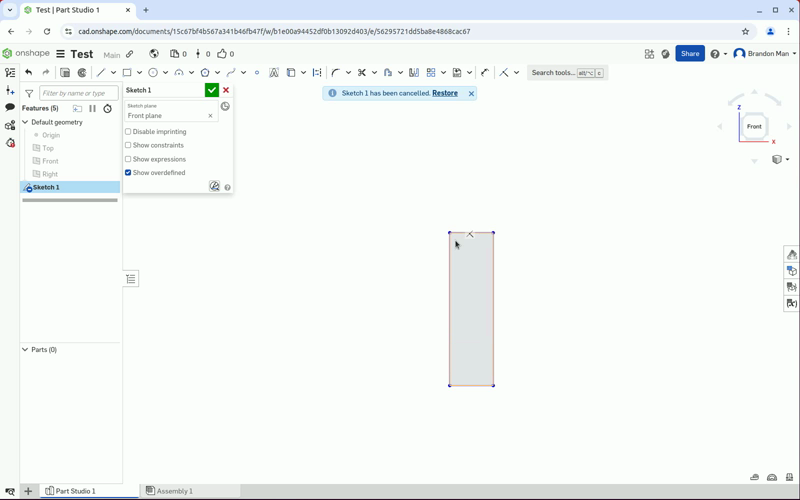
scroll(6)
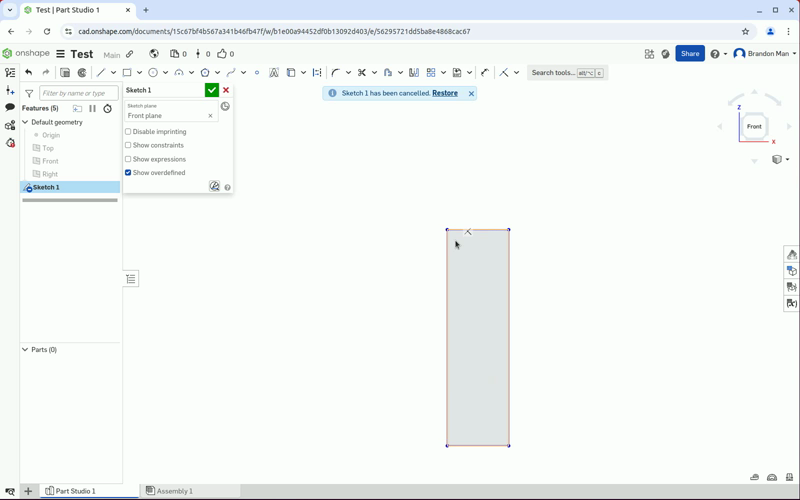
scroll(6)
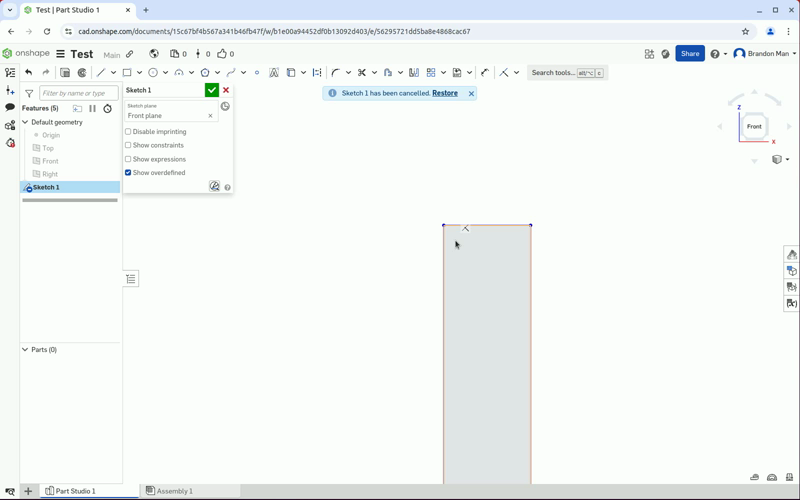
scroll(6)
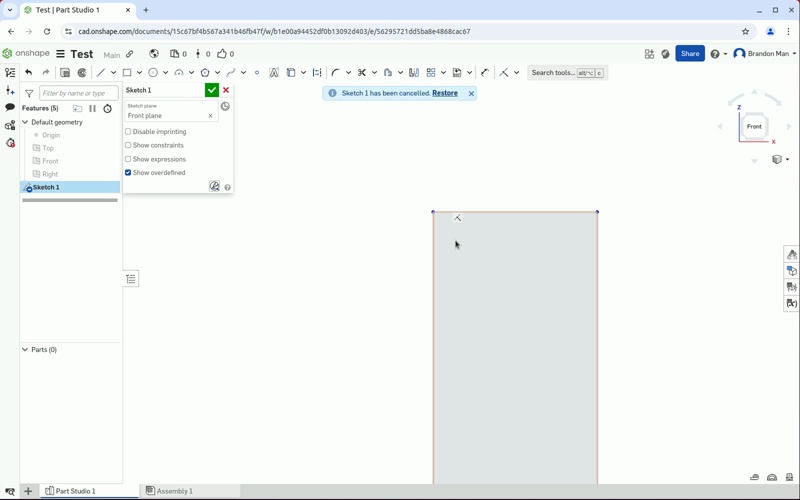
click(455, 240)
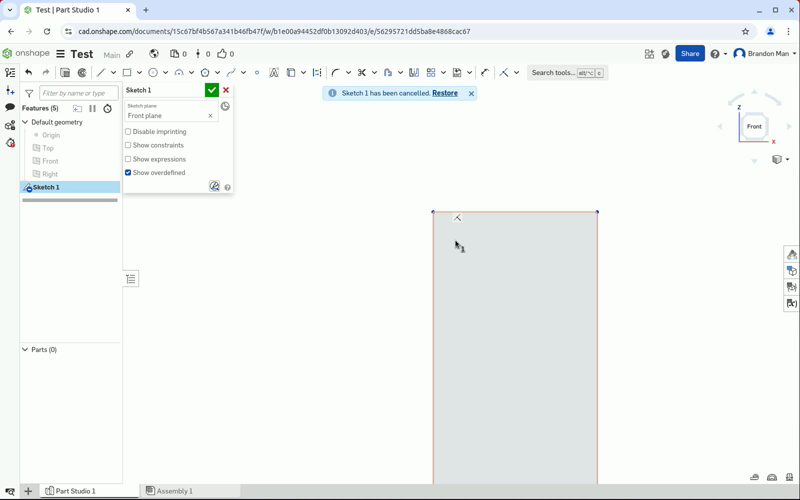
scroll(-6)
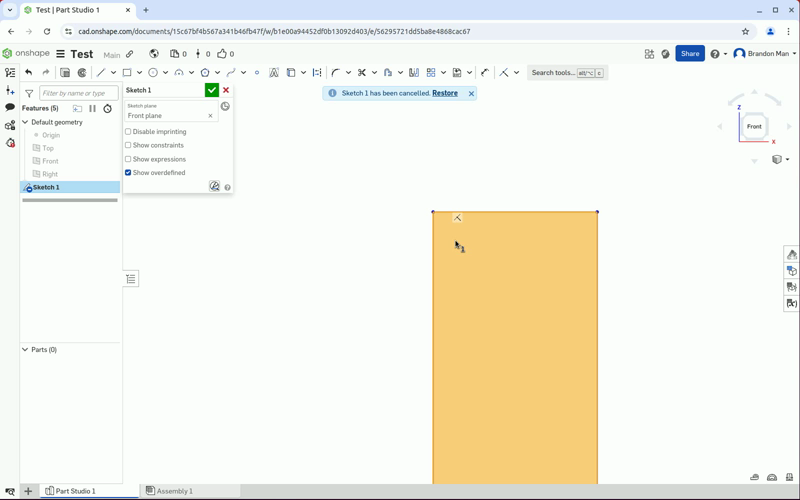
scroll(-6)
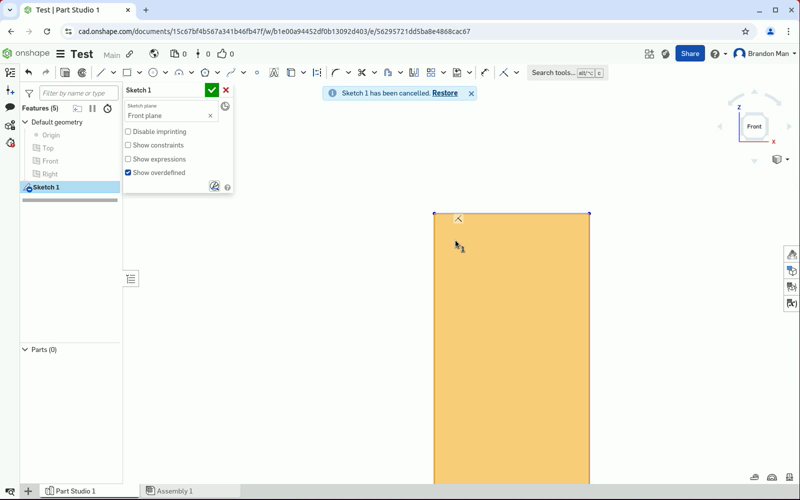
scroll(-6)
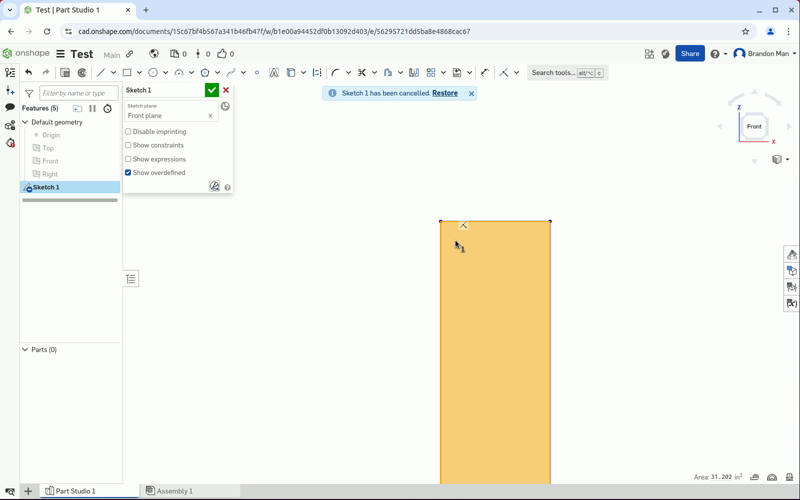
scroll(-6)
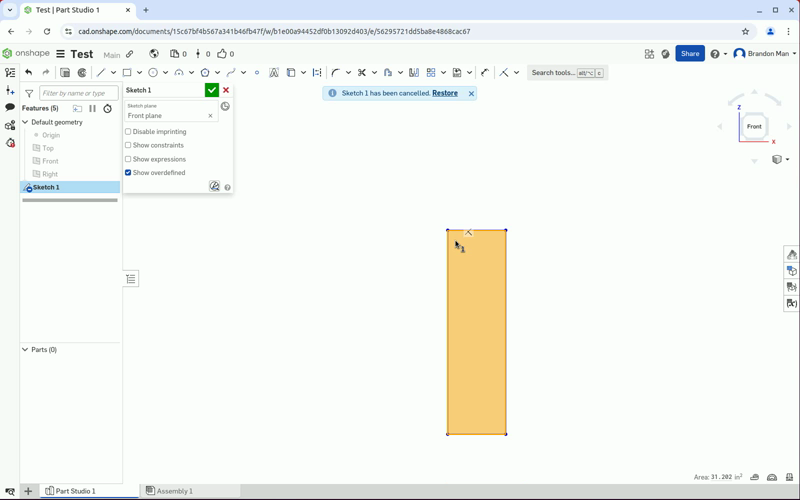
scroll(-6)
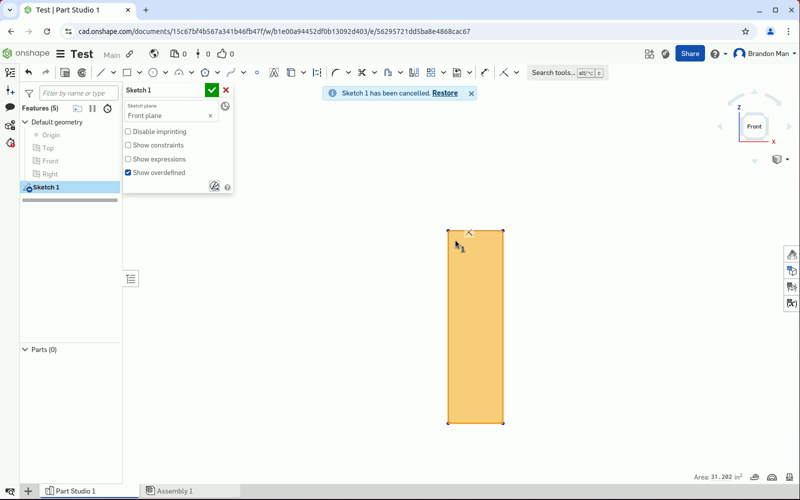
scroll(-6)
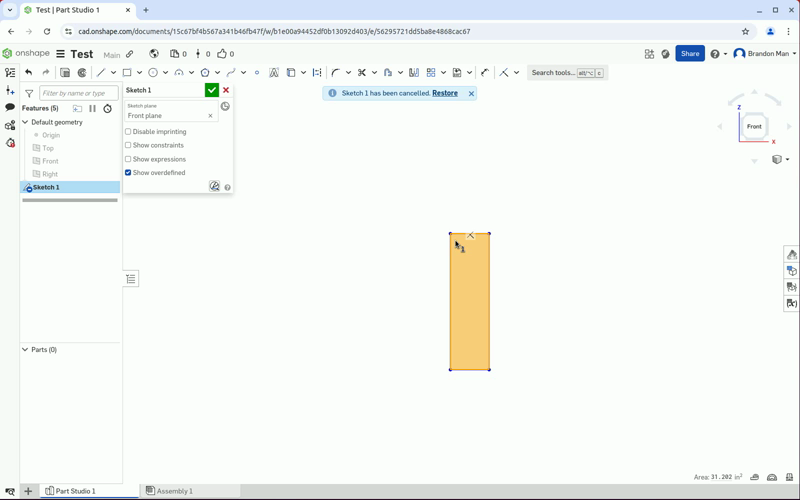
scroll(-6)
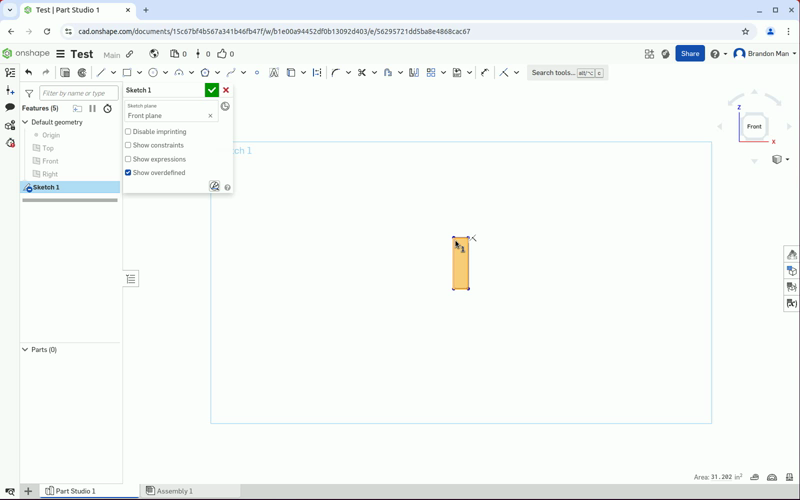
mouse_move(73, 352)
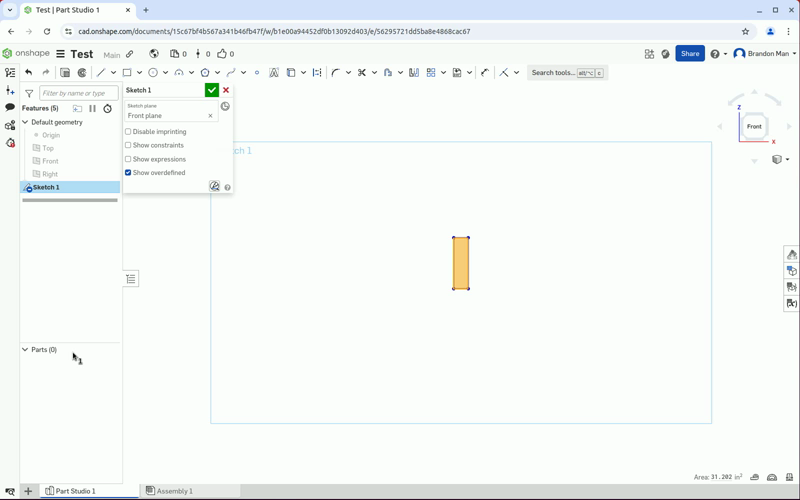
key(shift+y)
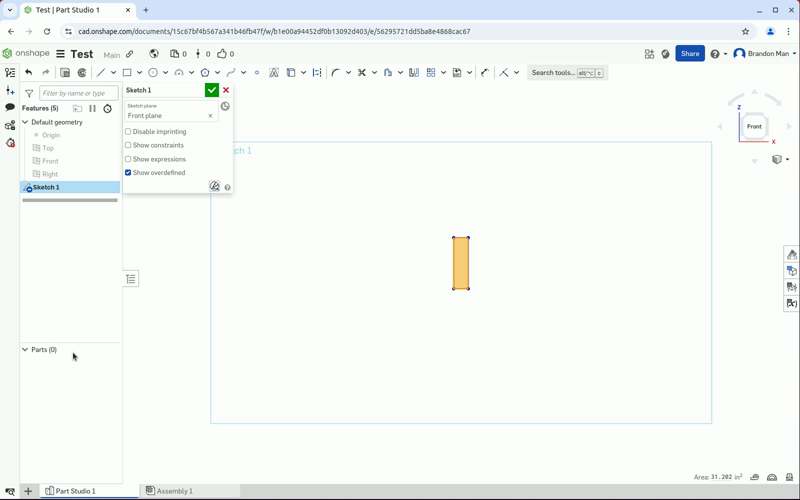
key(shift+e)
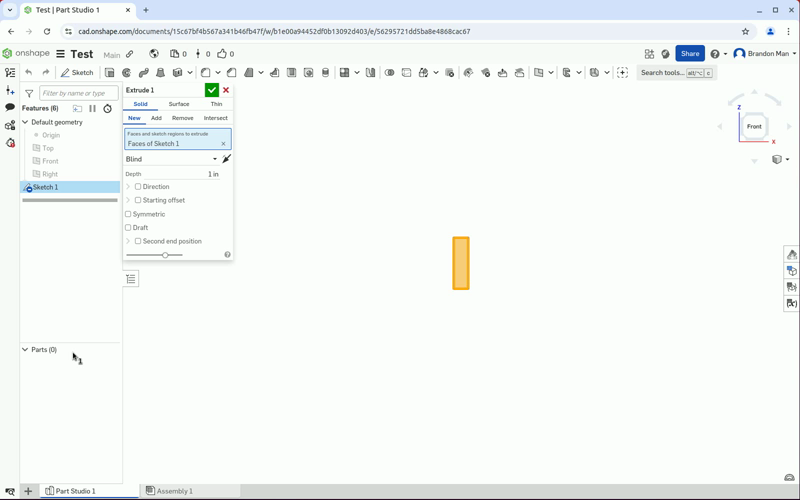
mouse_move(143, 106)
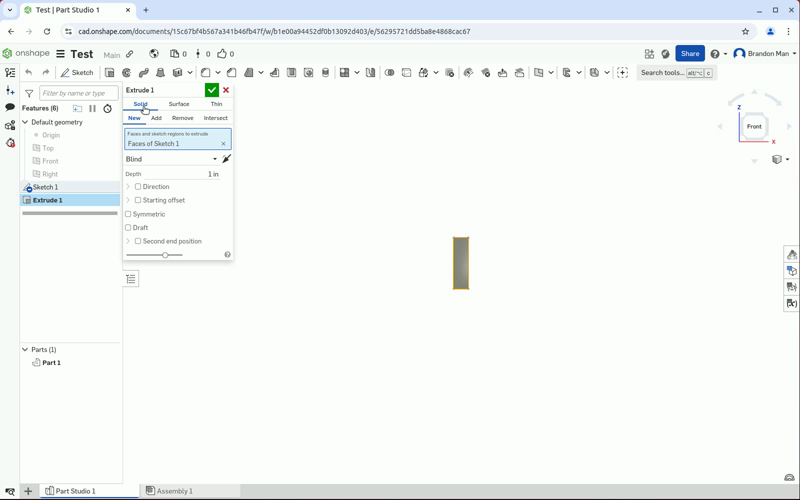
click(143, 106)
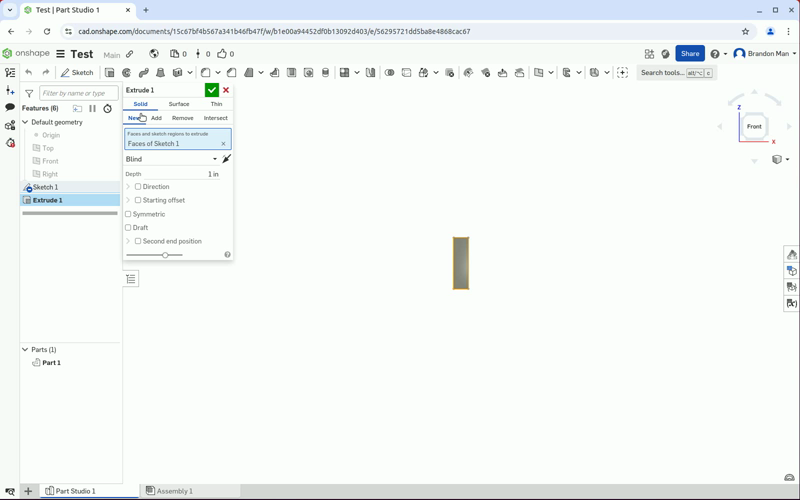
mouse_move(137, 120)
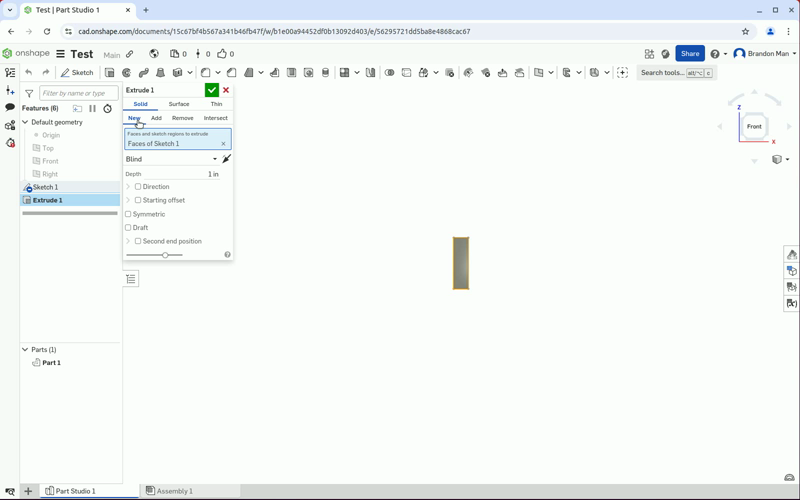
click(137, 120)
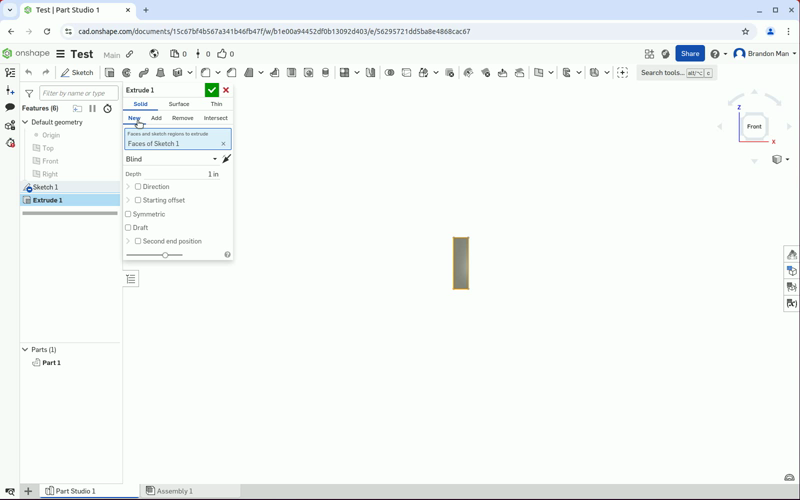
key(tab, 4)
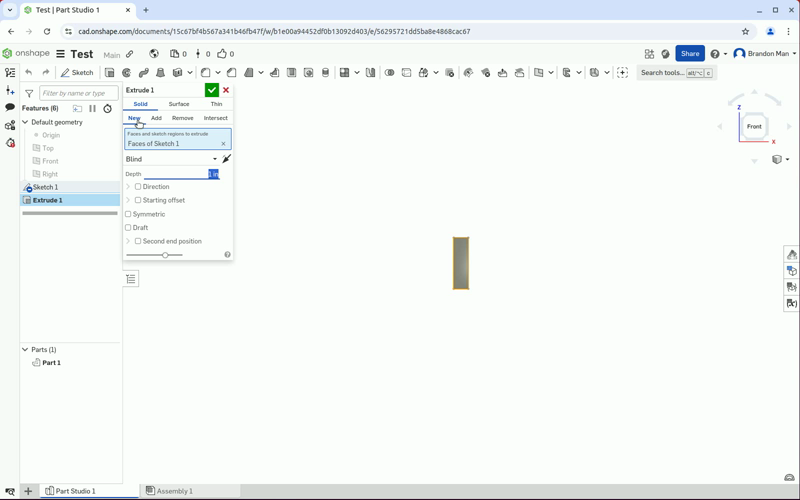
text(22.868)
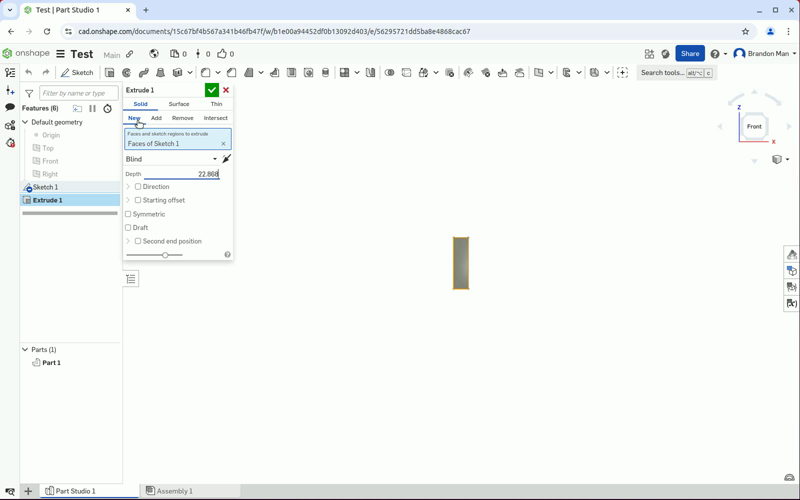
key(enter)
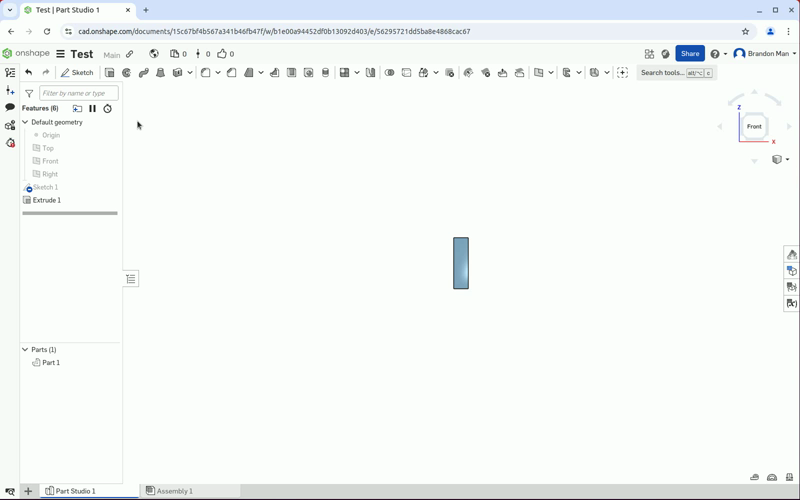
key(shift+h)
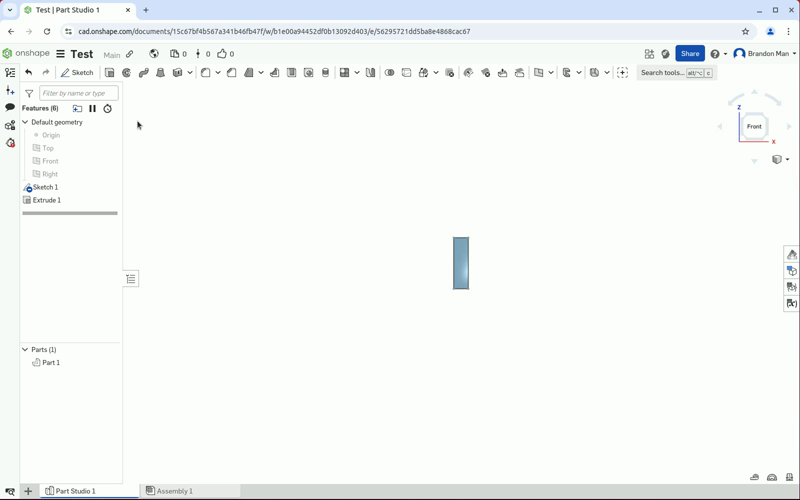
key(shift+h)
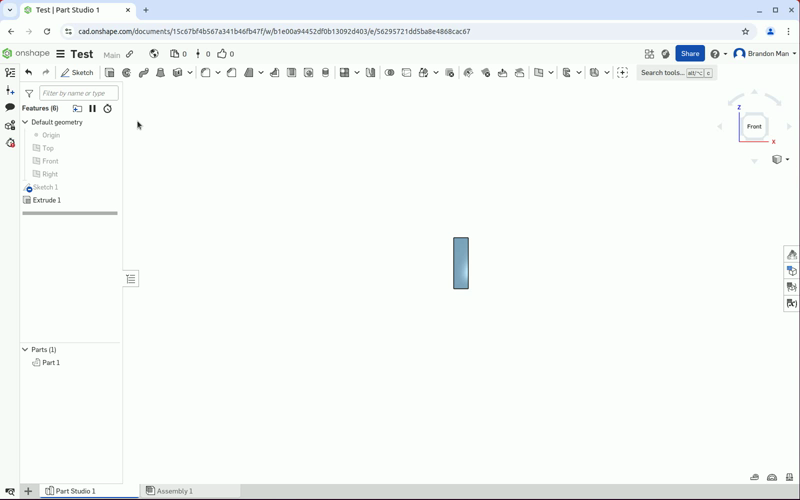
mouse_move(73, 189)
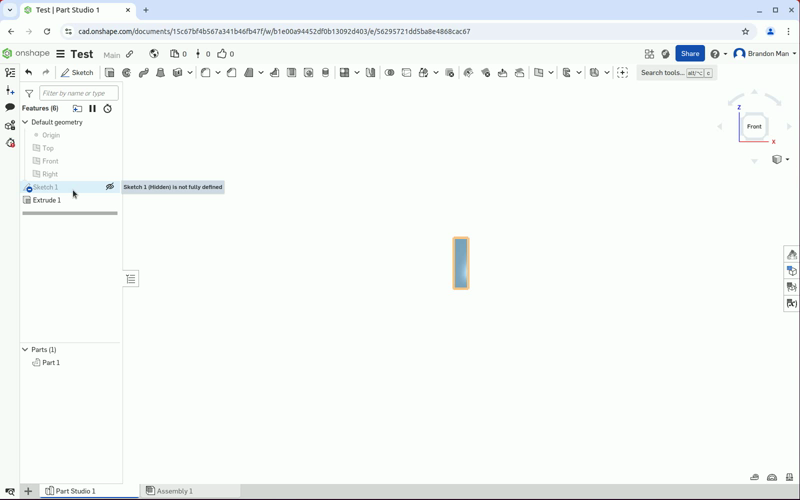
click(73, 189)
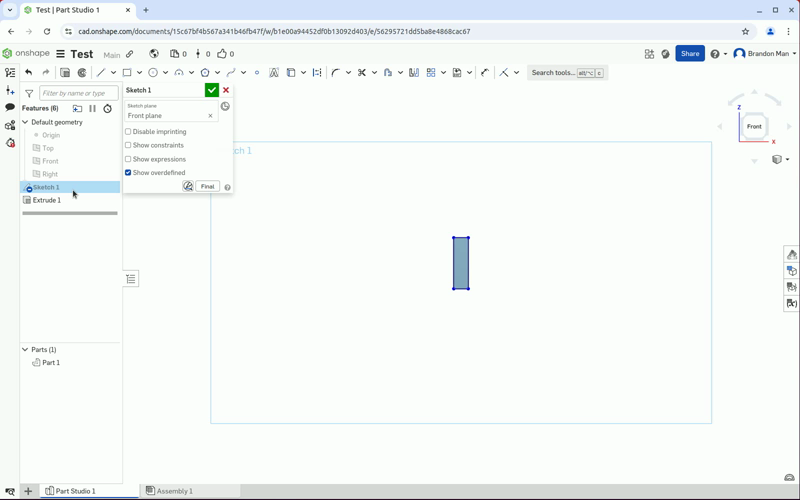
mouse_move(229, 92)
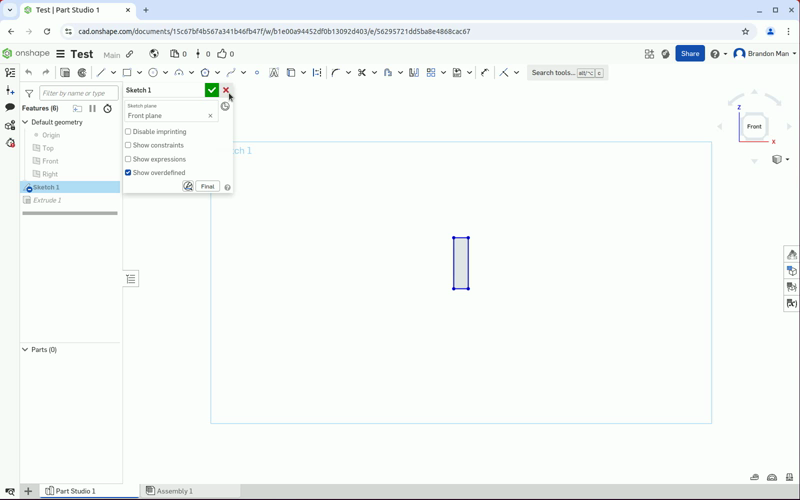
click(229, 92)
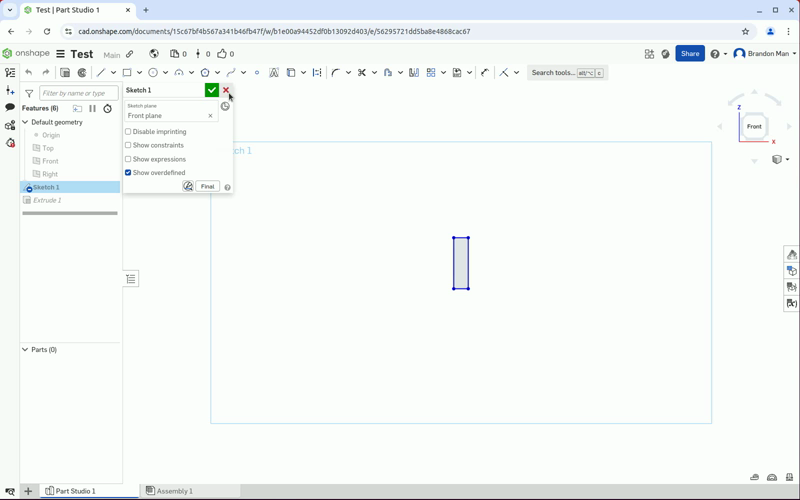
key(shift+s)
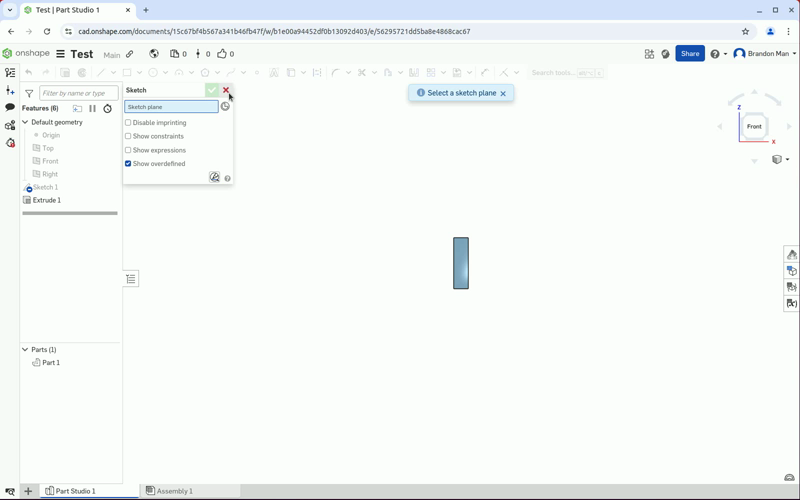
mouse_move(73, 163)
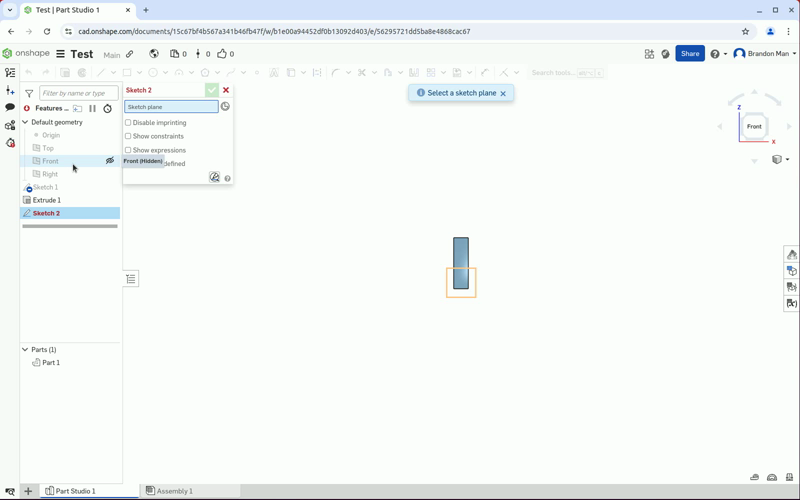
click(73, 163)
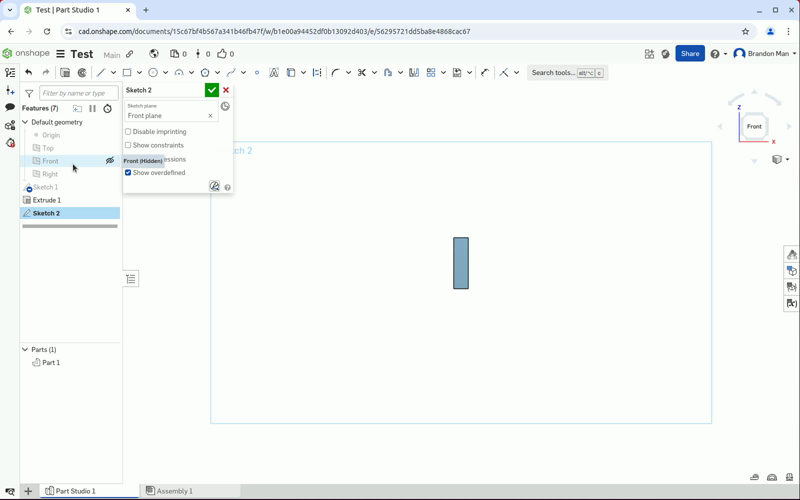
mouse_move(73, 352)
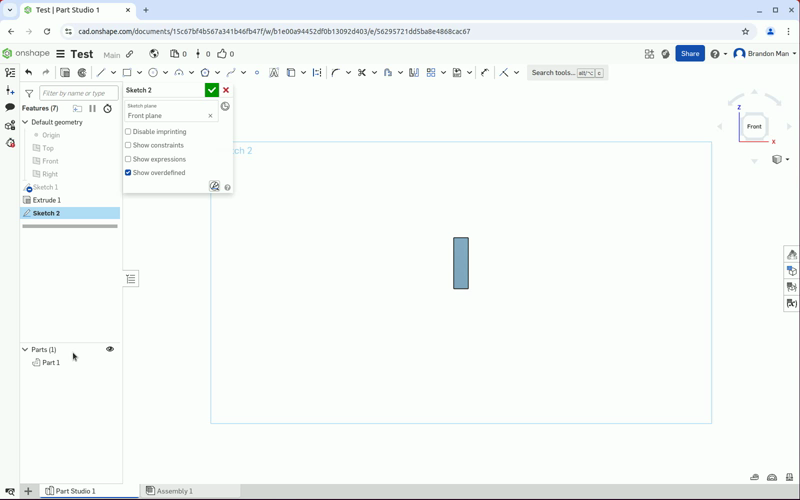
key(y)
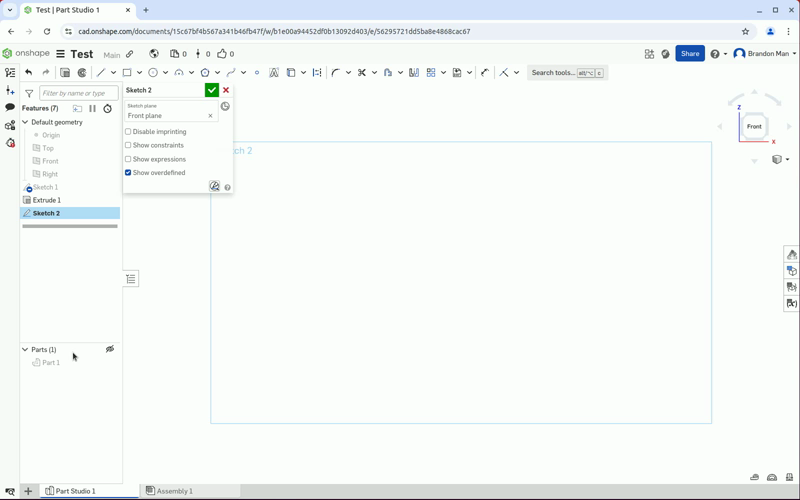
key(c)
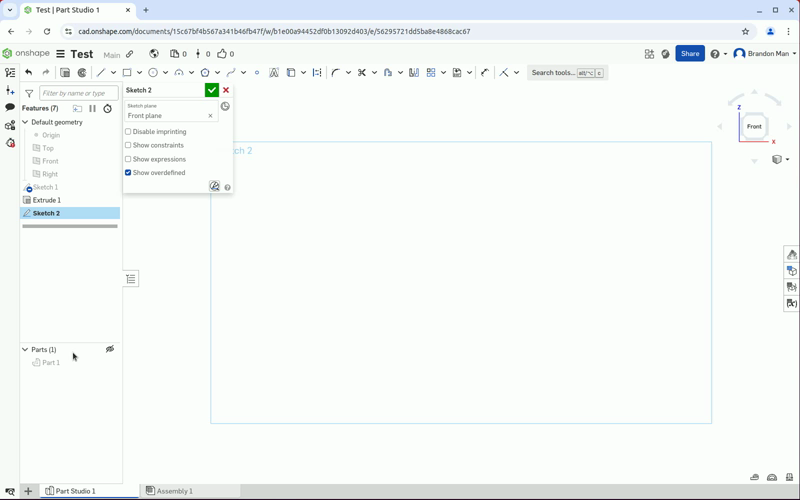
key_down(shift)
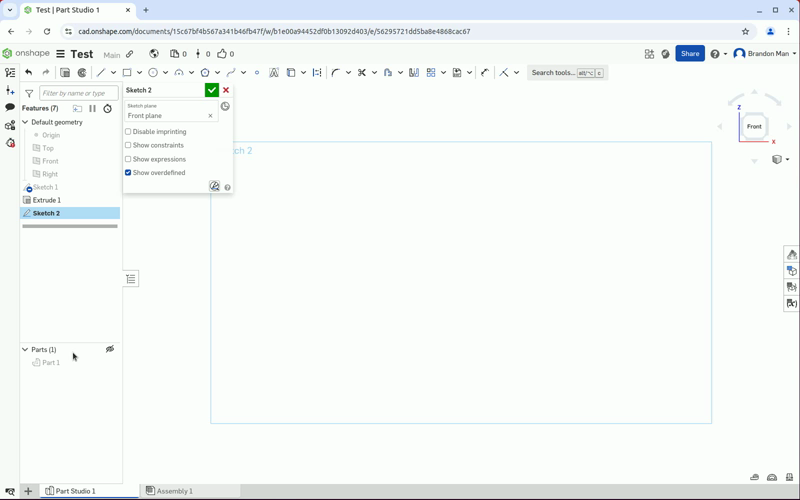
mouse_move(461, 204)
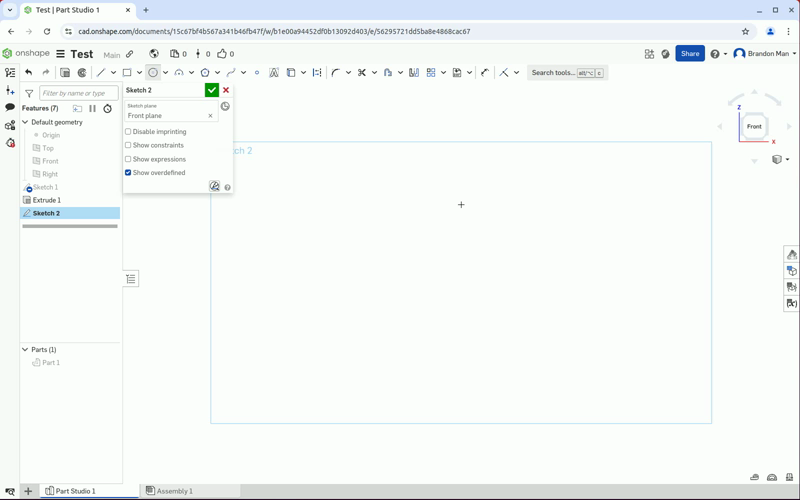
click(461, 204)
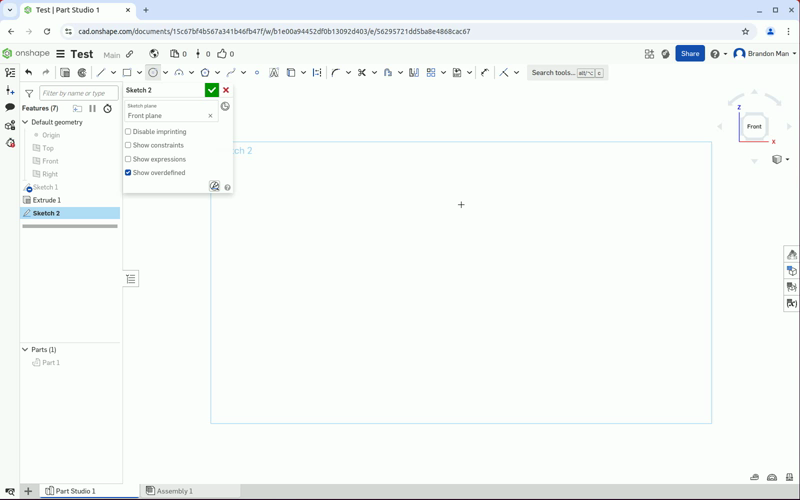
key_up(shift)
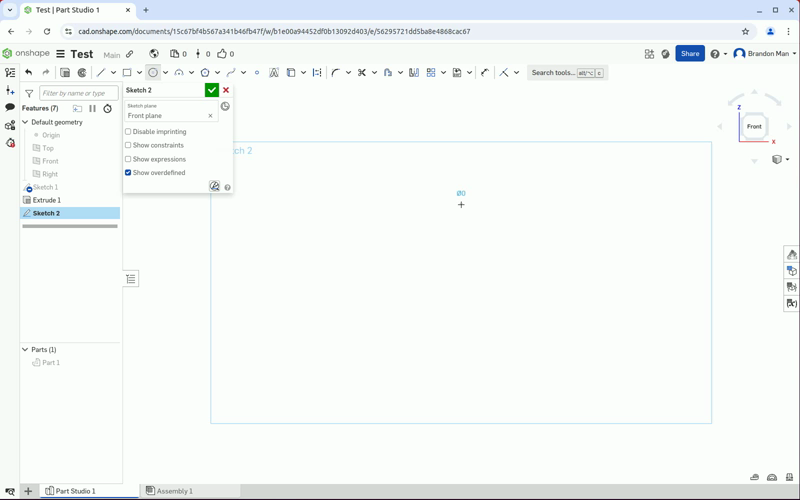
mouse_move(495, 204)
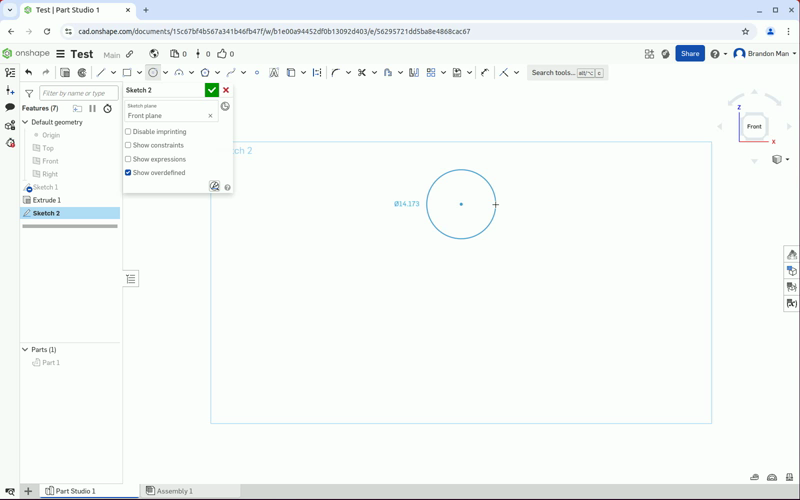
click(495, 204)
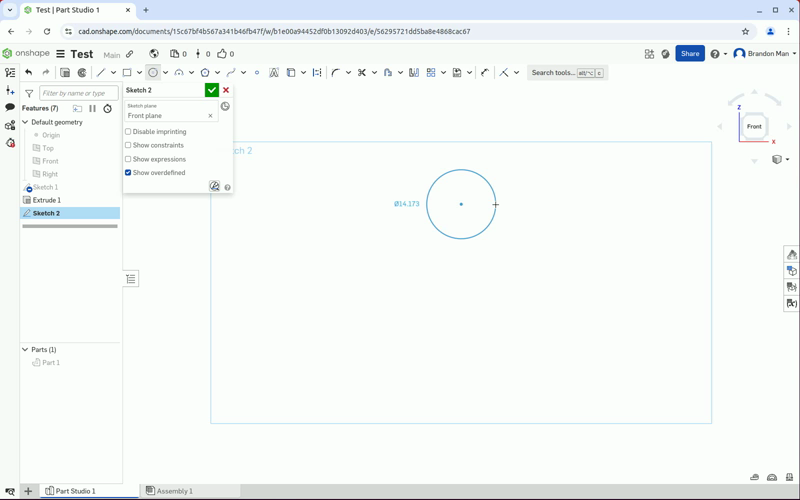
key(esc)
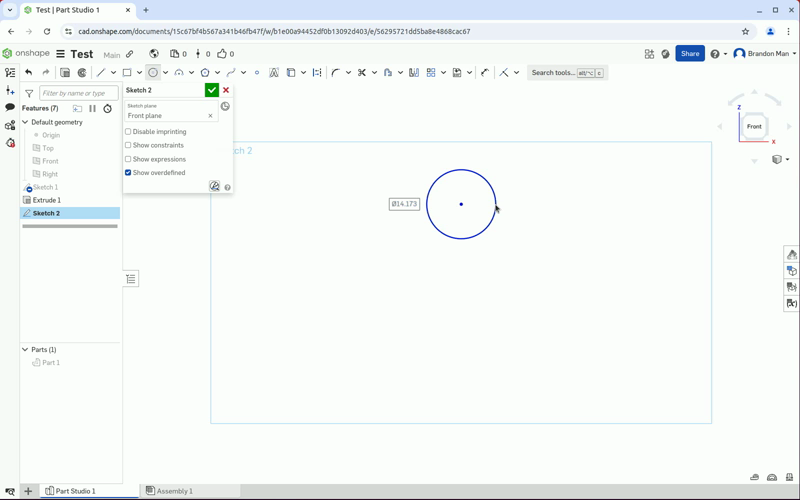
key(c)
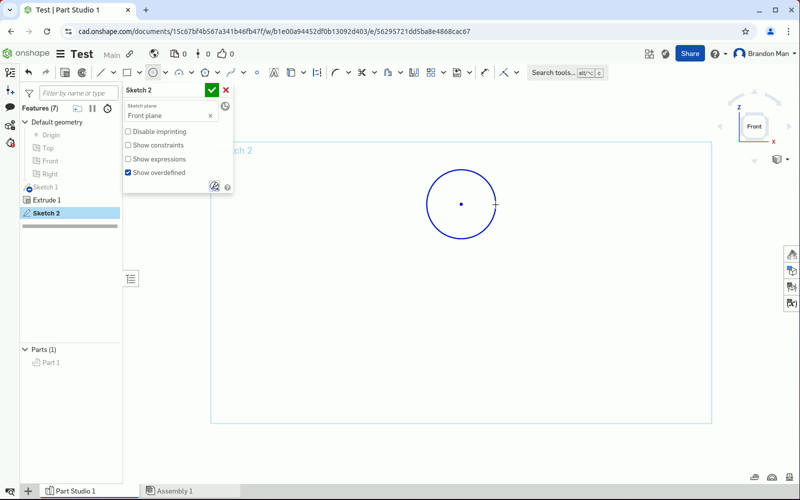
key_down(shift)
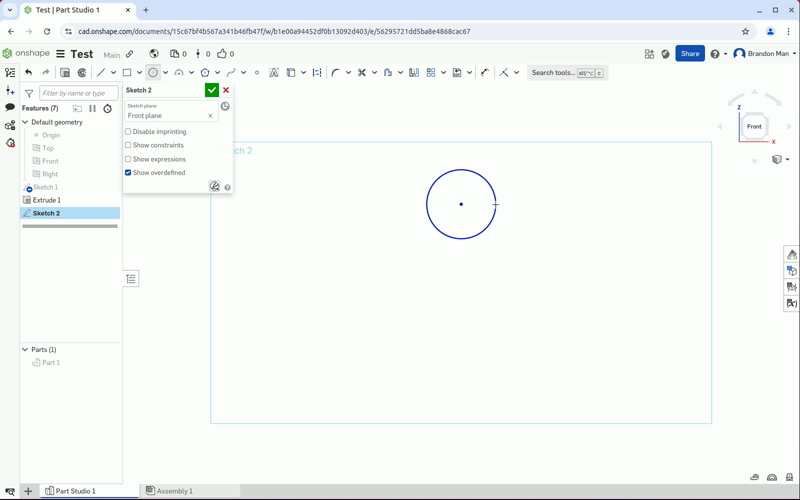
mouse_move(461, 204)
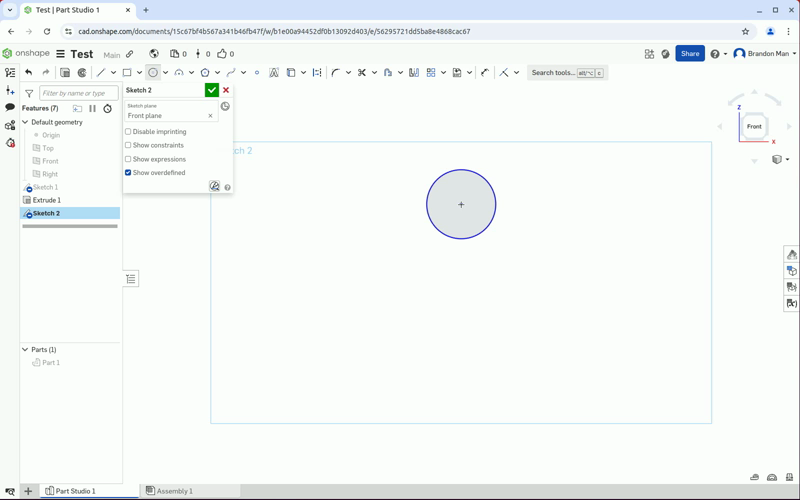
click(461, 204)
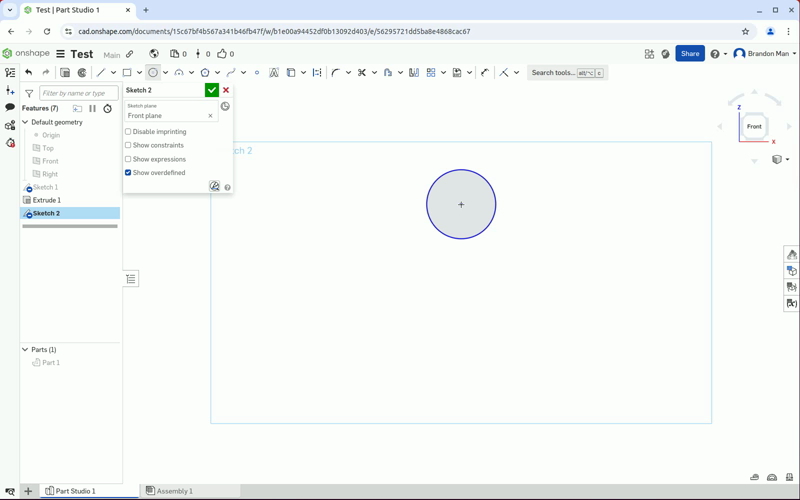
key_up(shift)
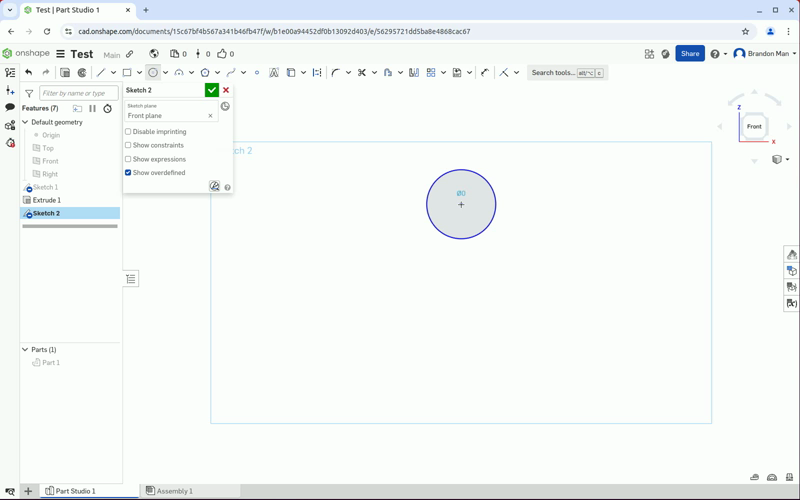
mouse_move(483, 204)
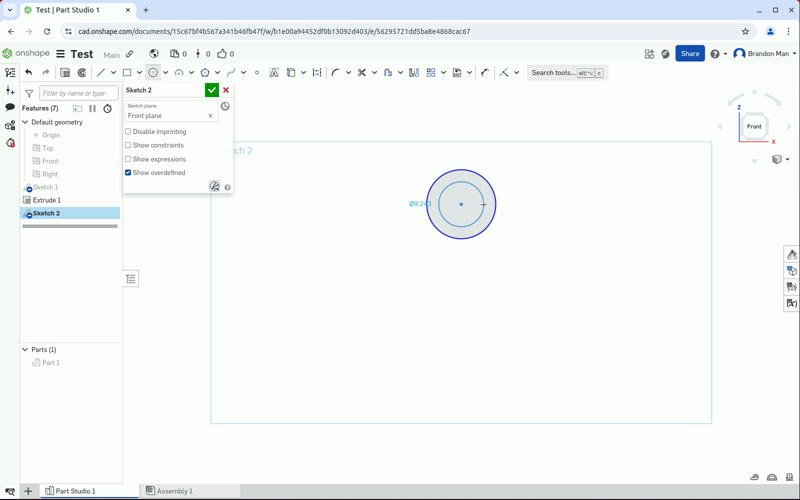
click(483, 204)
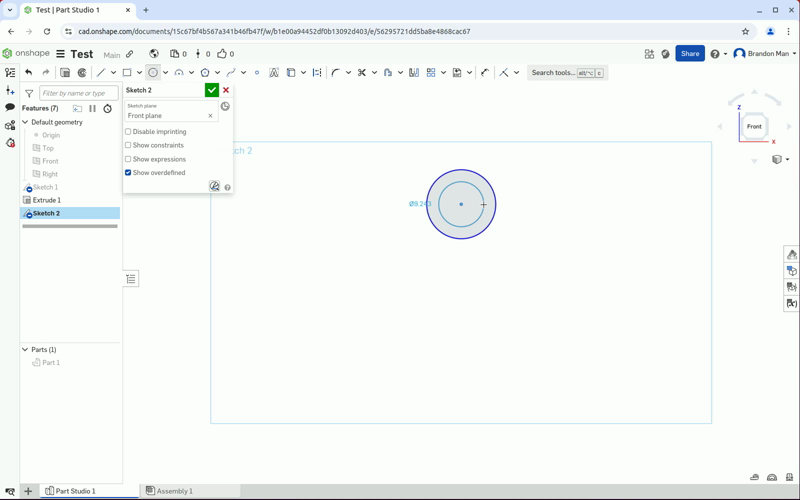
key(esc)
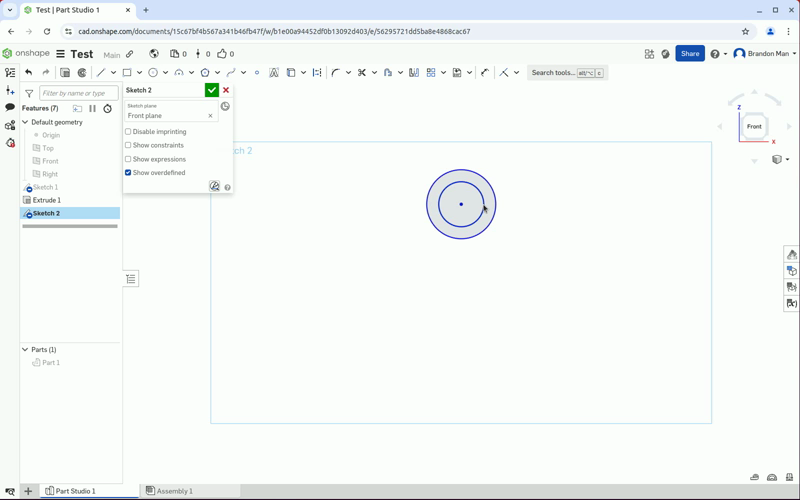
mouse_move(447, 229)
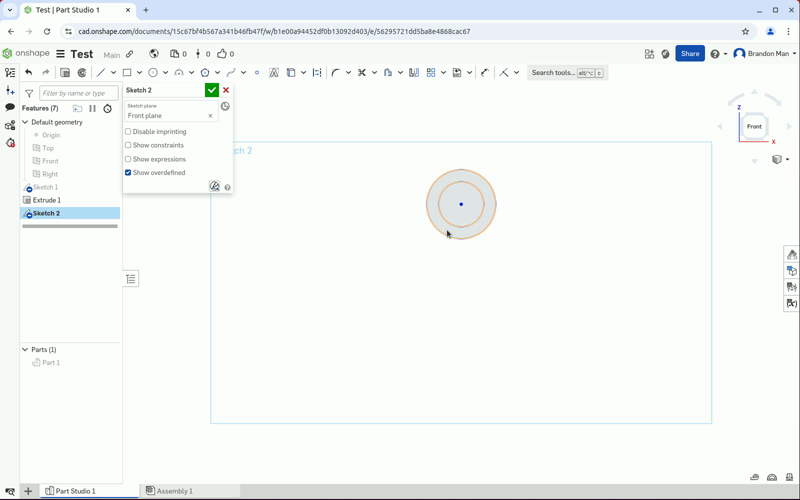
click(447, 229)
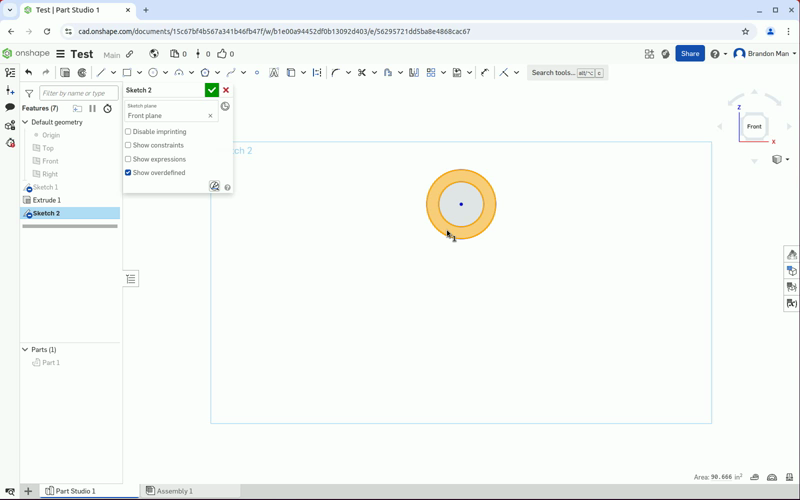
mouse_move(73, 352)
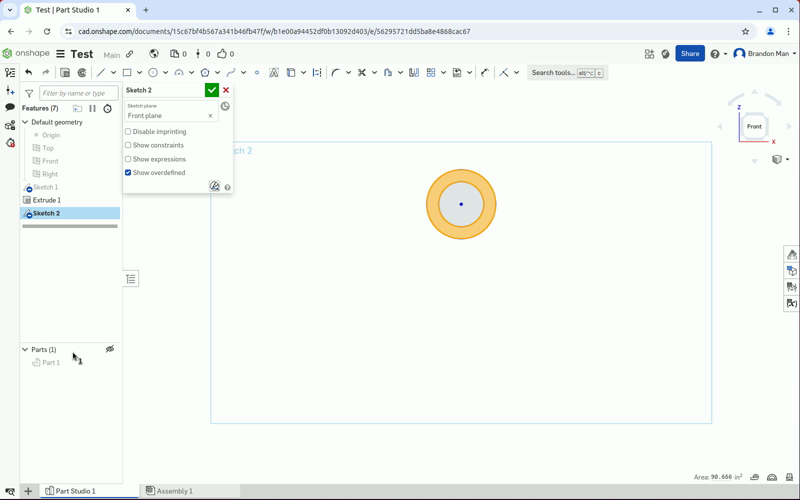
key(shift+y)
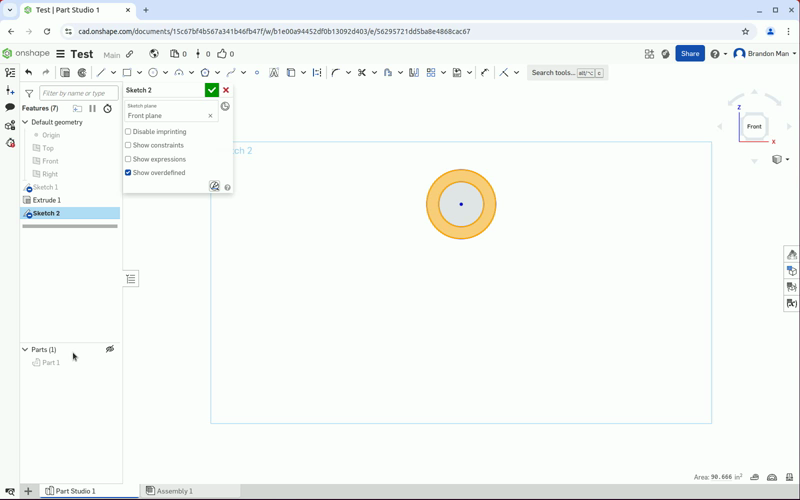
key(shift+e)
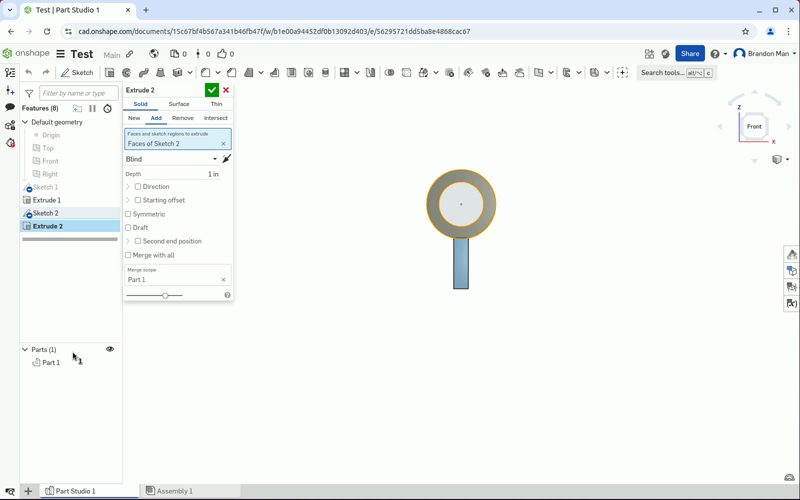
mouse_move(143, 106)
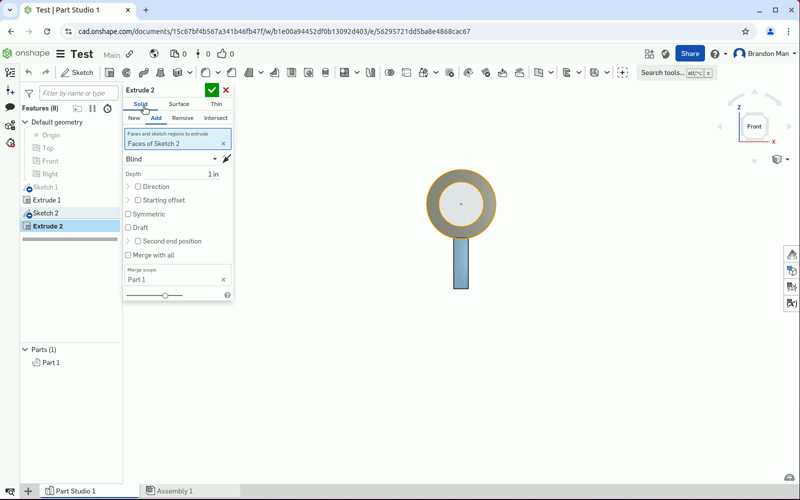
click(143, 106)
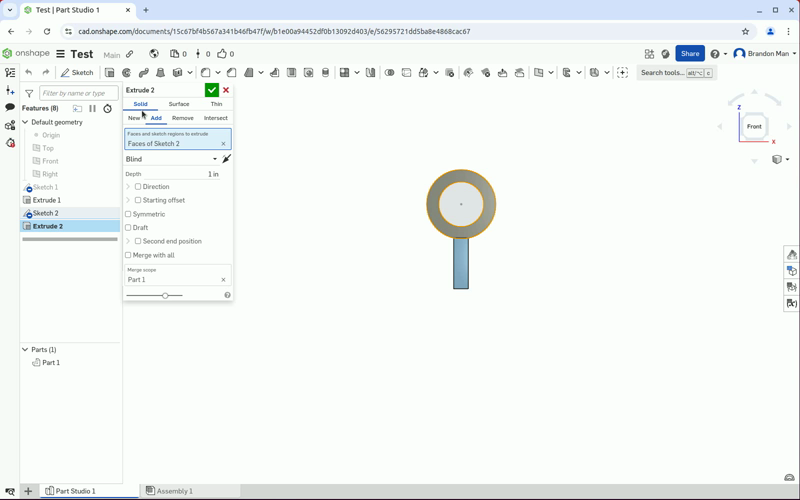
mouse_move(137, 120)
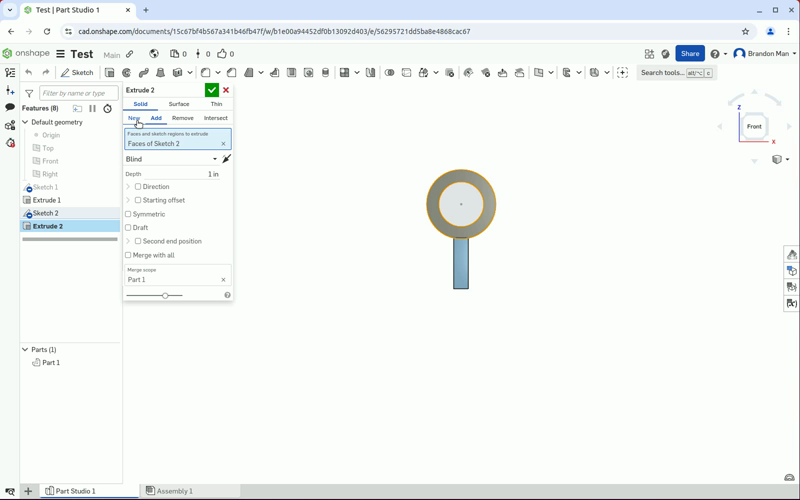
click(137, 120)
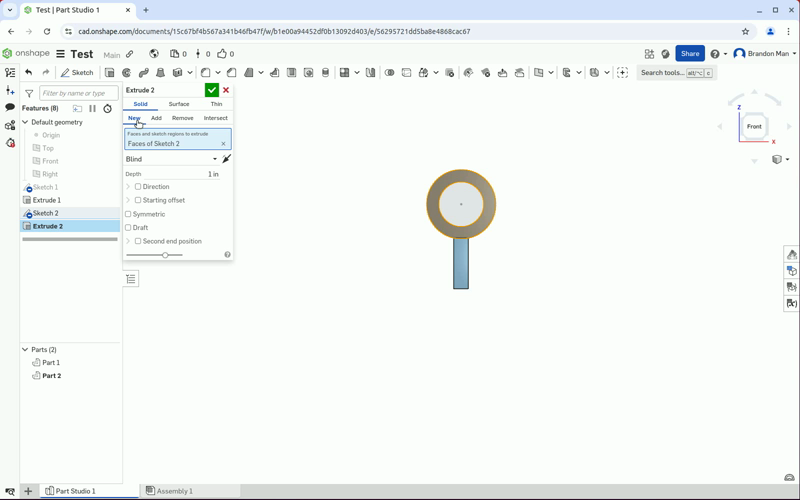
key(tab, 4)
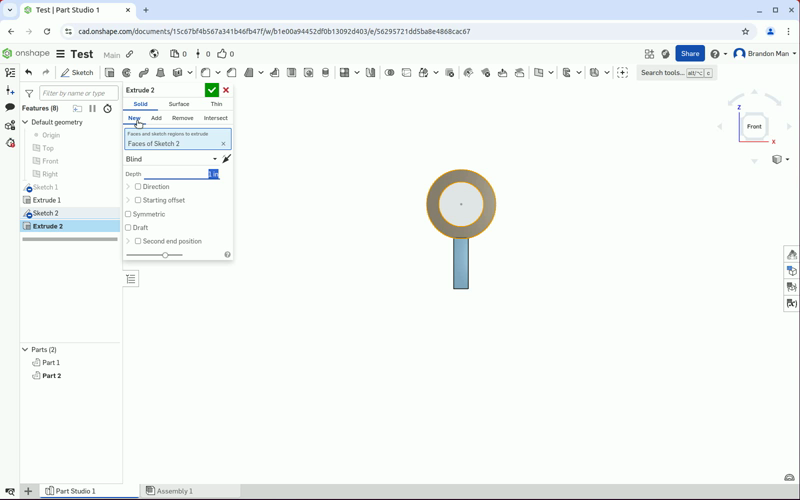
text(22.868)
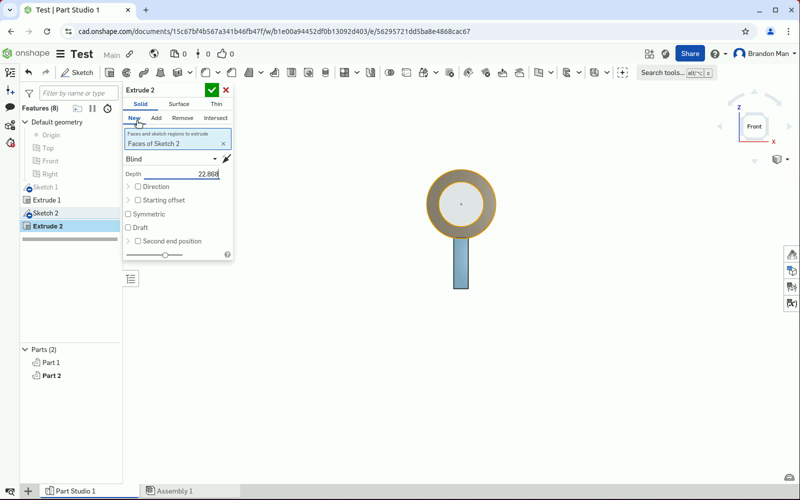
key(enter)
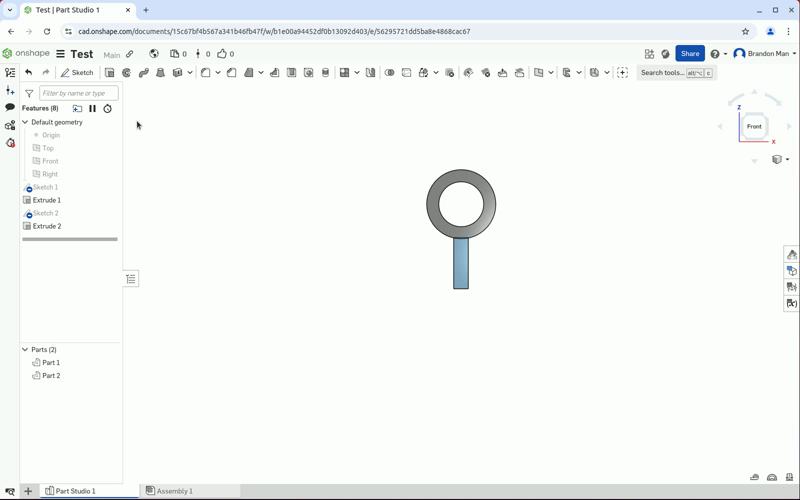
key(shift+h)
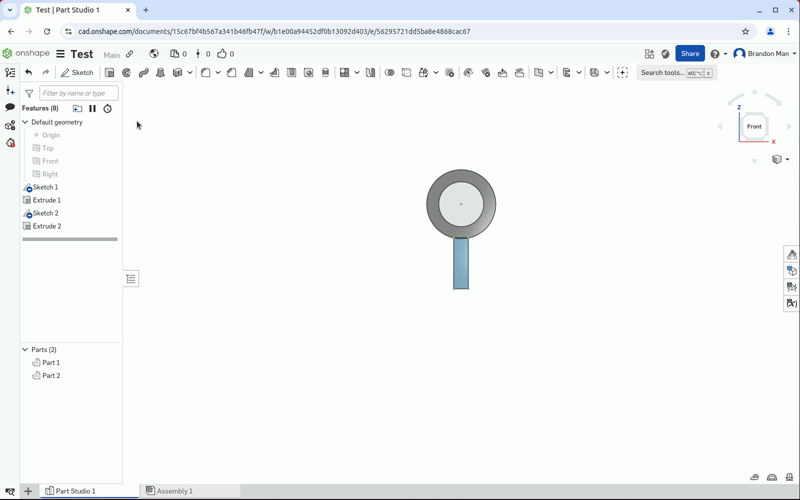
key(shift+h)
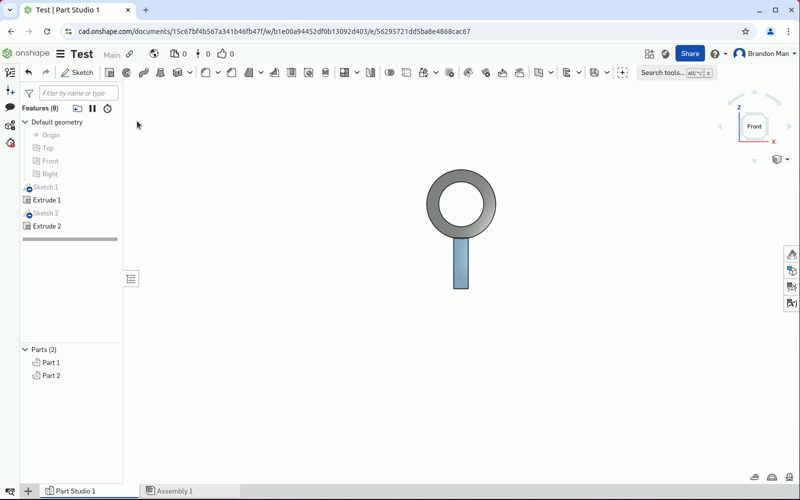
mouse_move(73, 189)
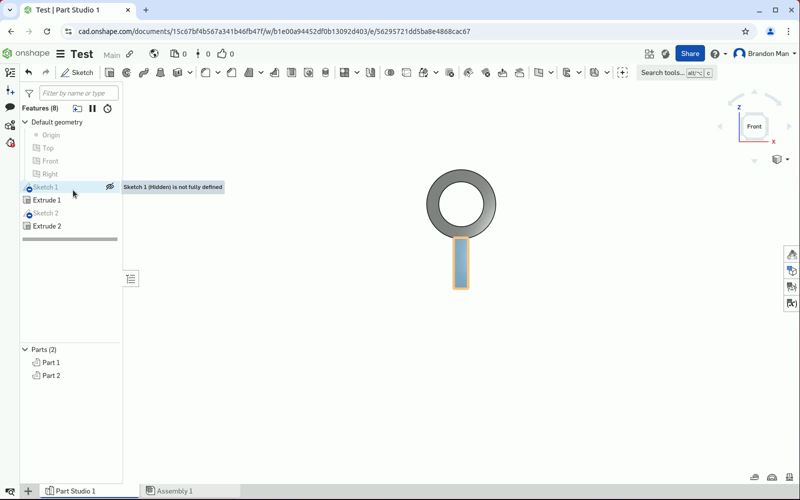
click(73, 189)
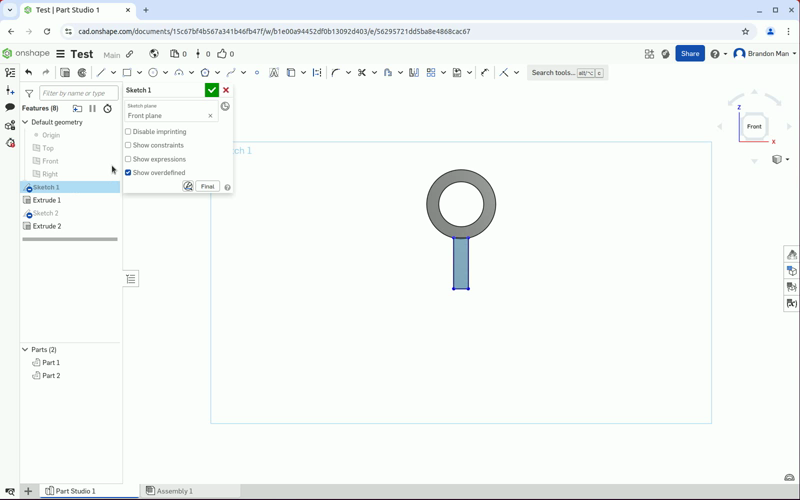
mouse_move(229, 92)
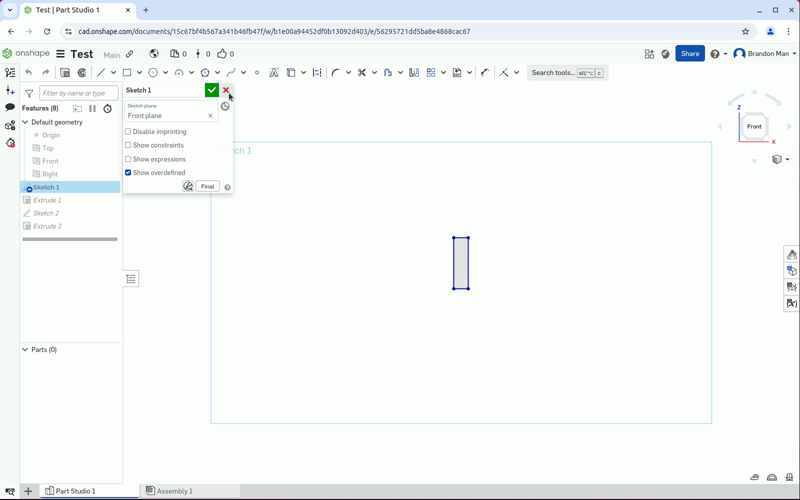
click(229, 92)
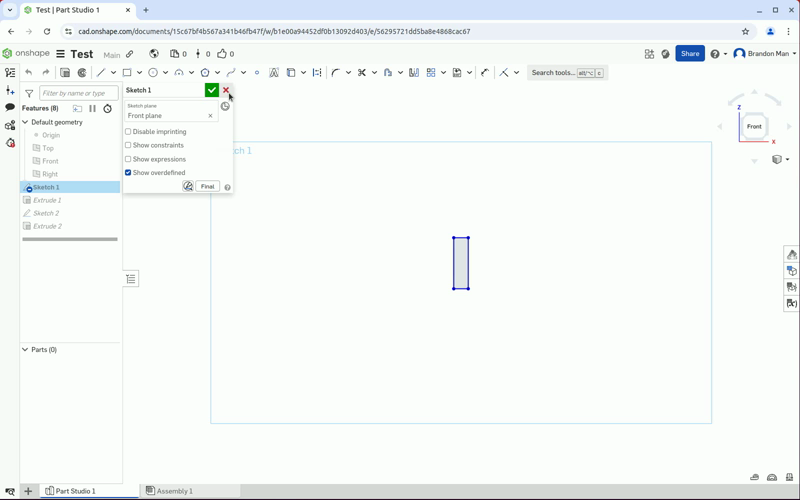
key(shift+s)
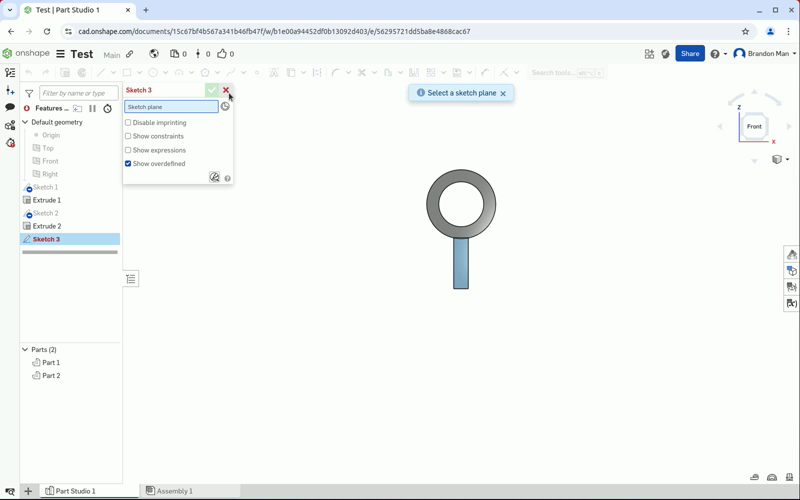
mouse_move(73, 163)
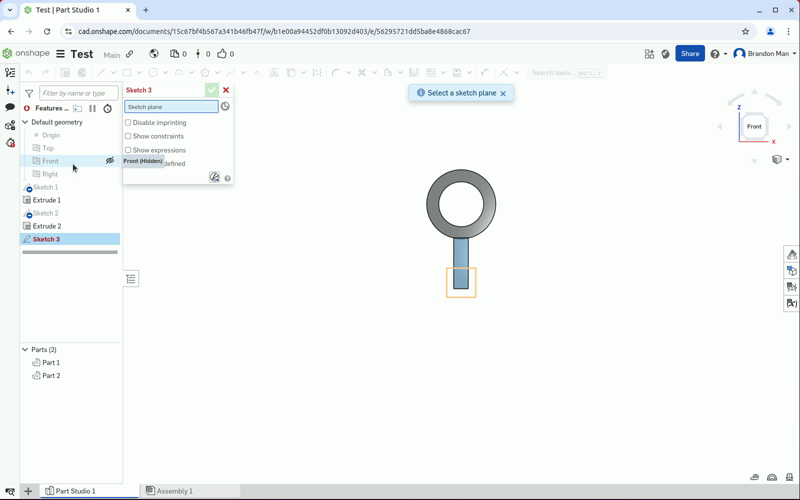
click(73, 163)
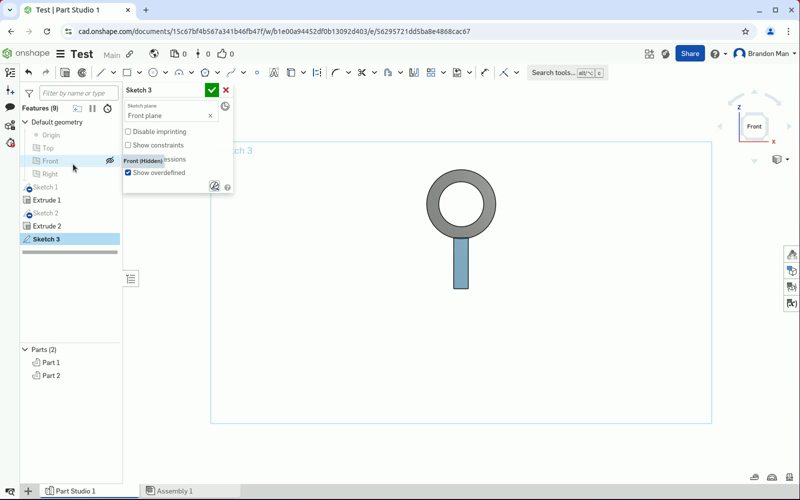
mouse_move(73, 352)
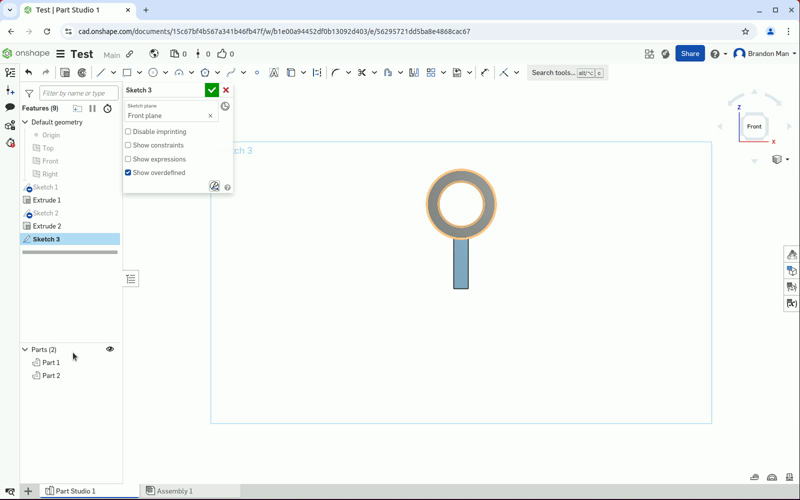
key(y)
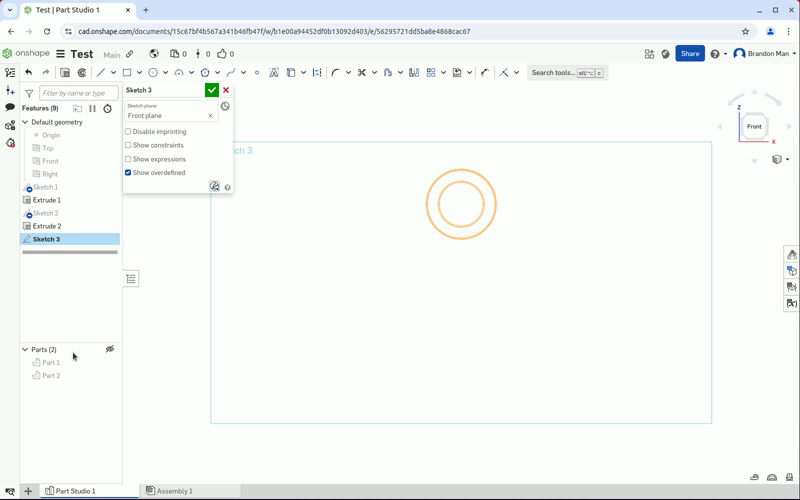
key(l)
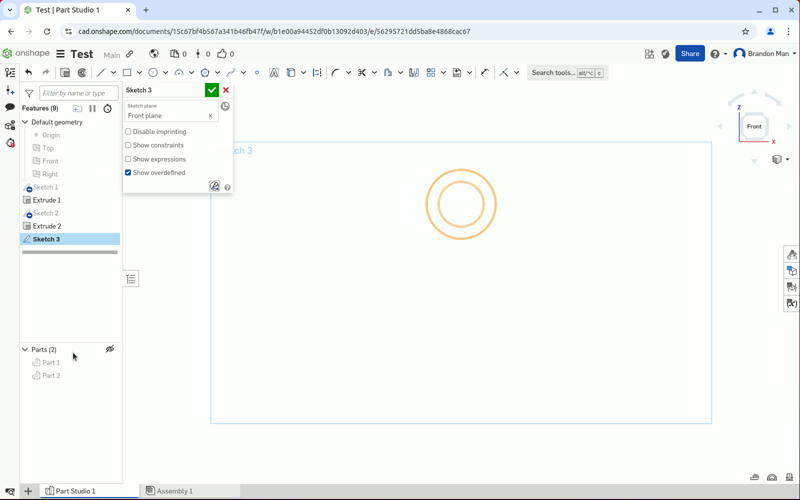
key_down(shift)
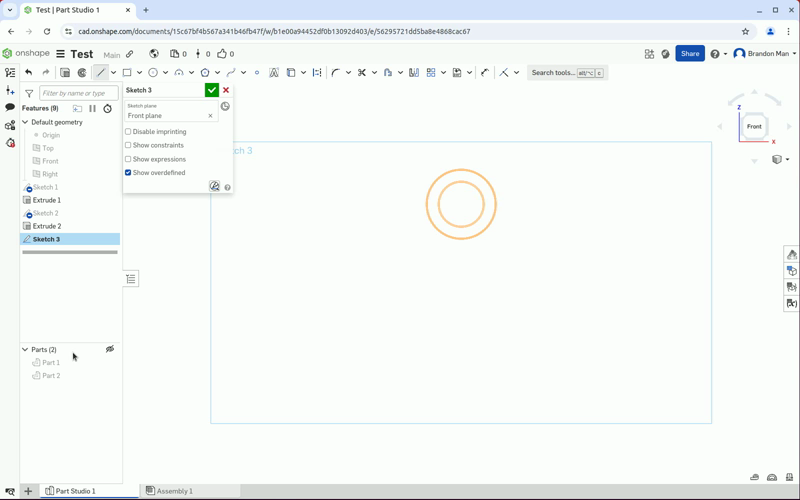
mouse_move(418, 311)
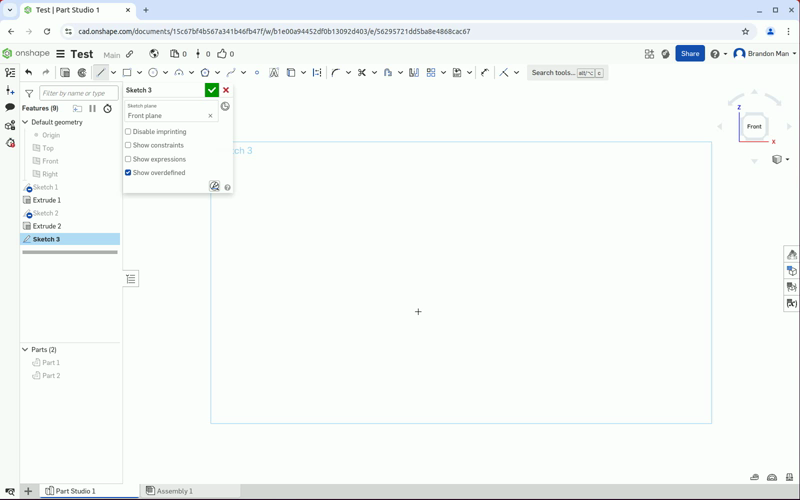
click(418, 311)
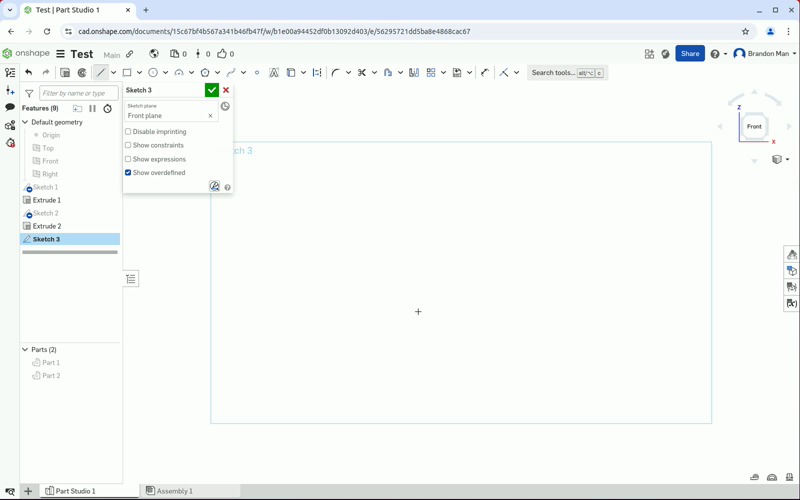
key_up(shift)
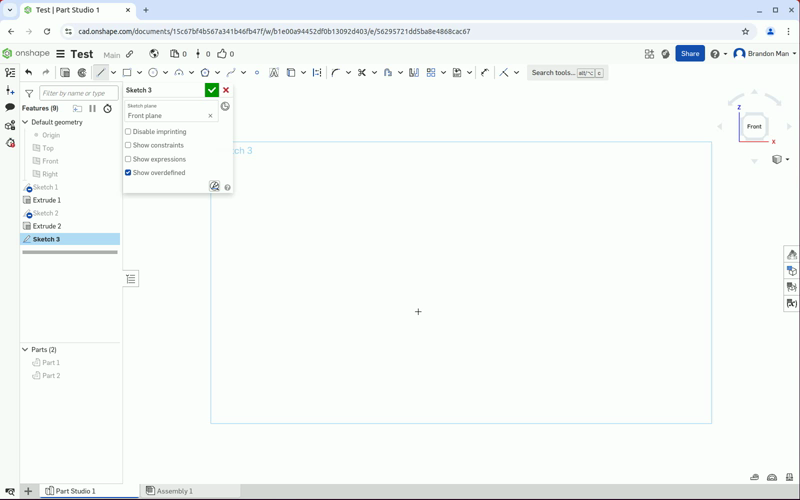
key_down(shift)
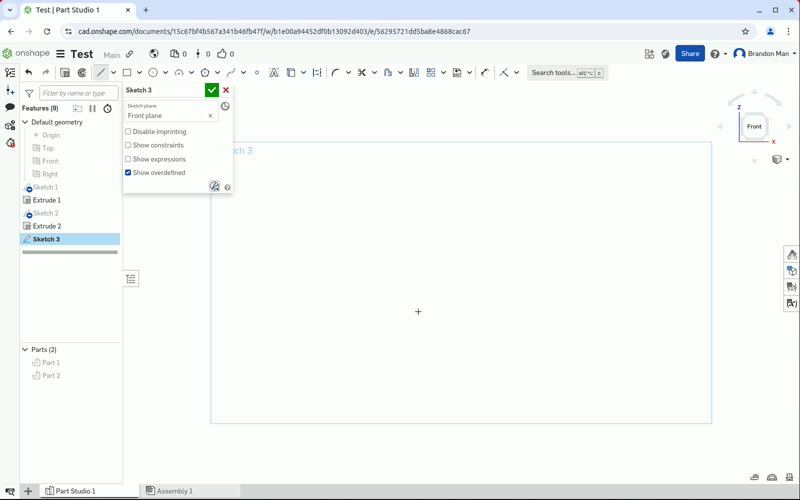
mouse_move(448, 311)
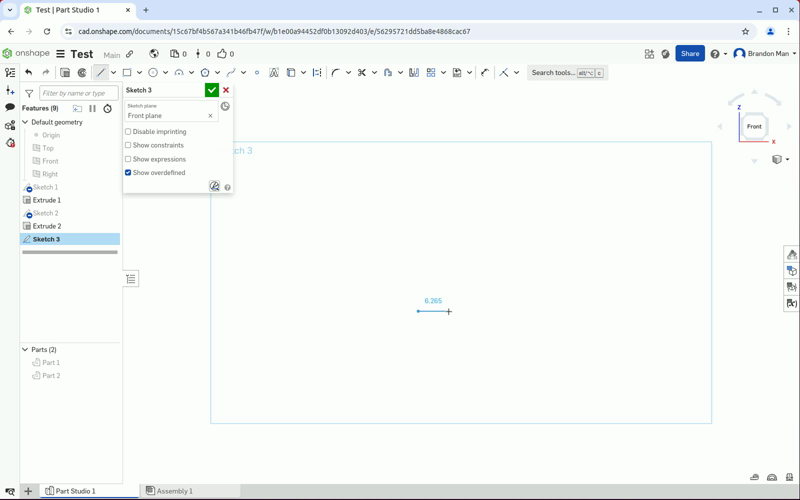
mouse_move(448, 311)
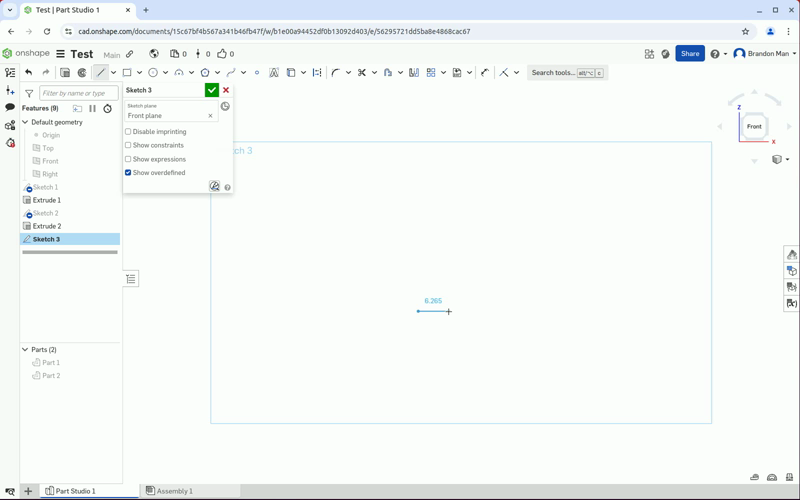
click(448, 311)
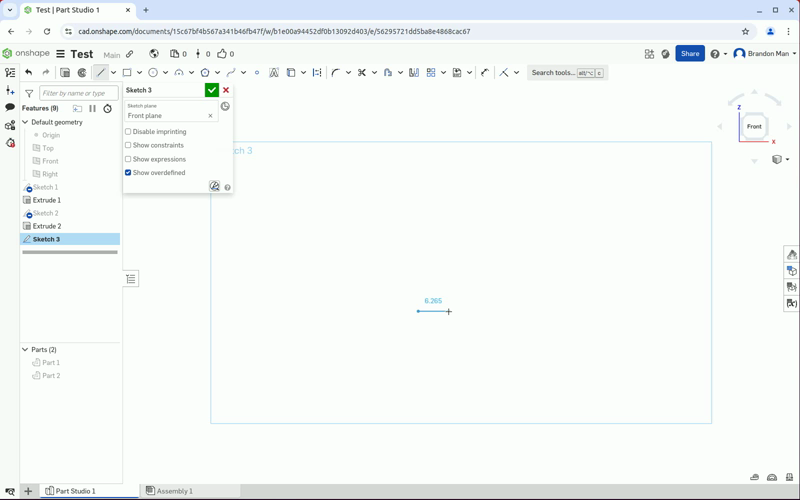
key_up(shift)
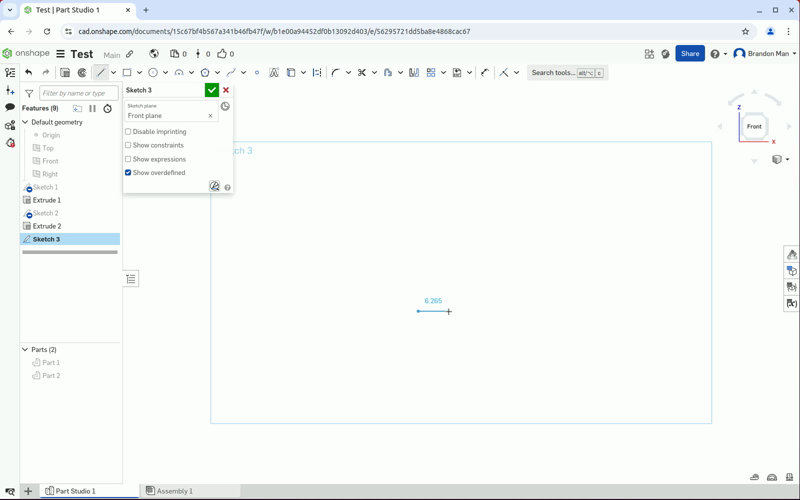
key_down(shift)
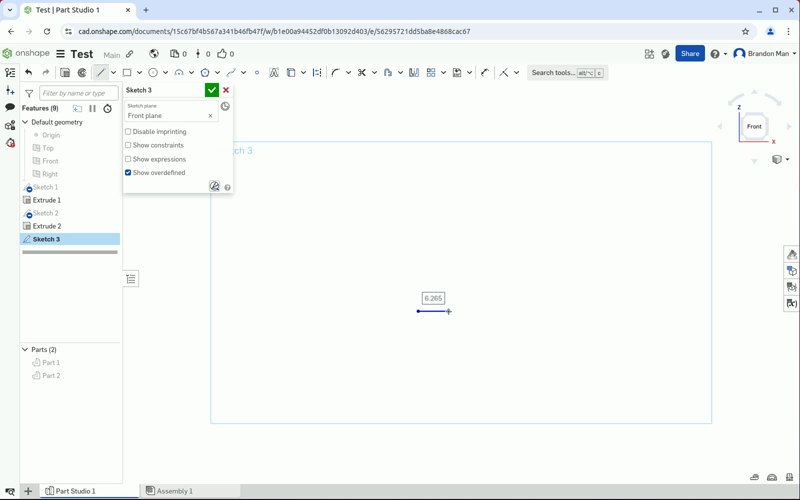
mouse_move(478, 311)
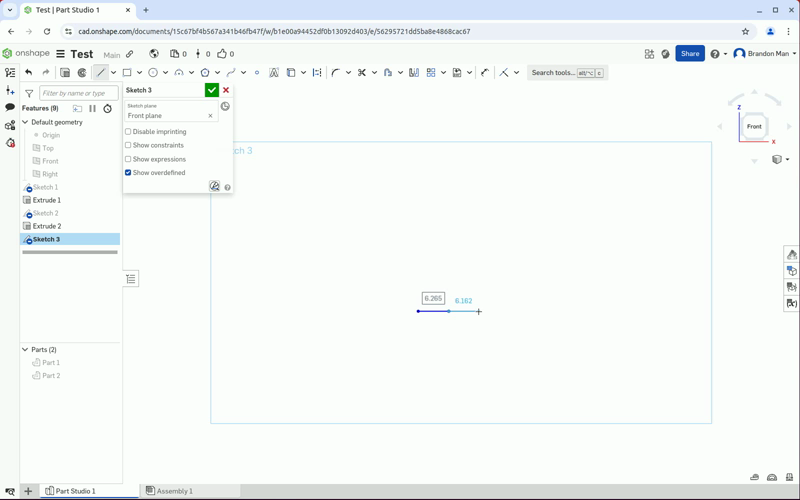
mouse_move(448, 301)
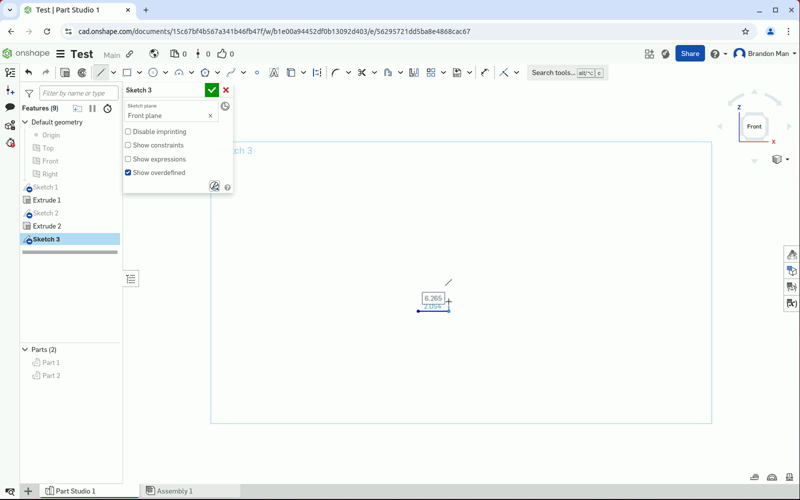
click(448, 301)
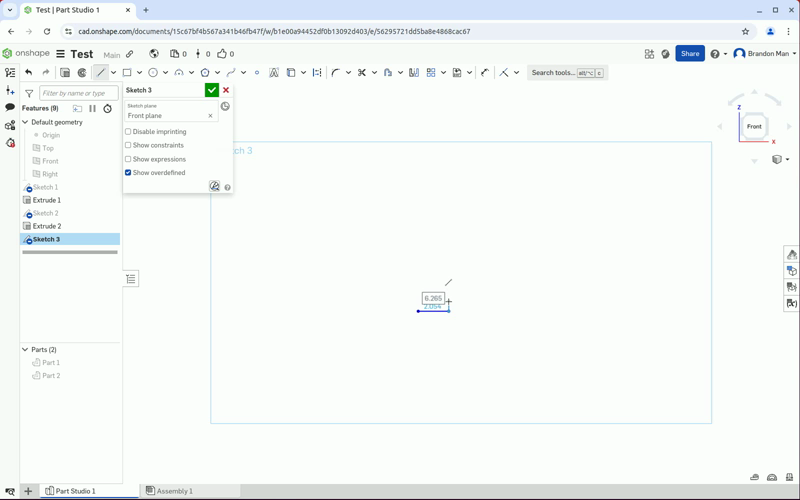
key_up(shift)
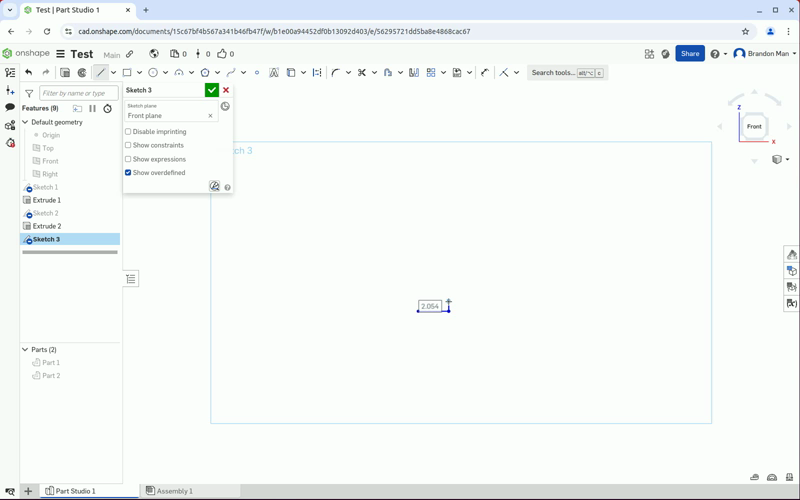
key_down(shift)
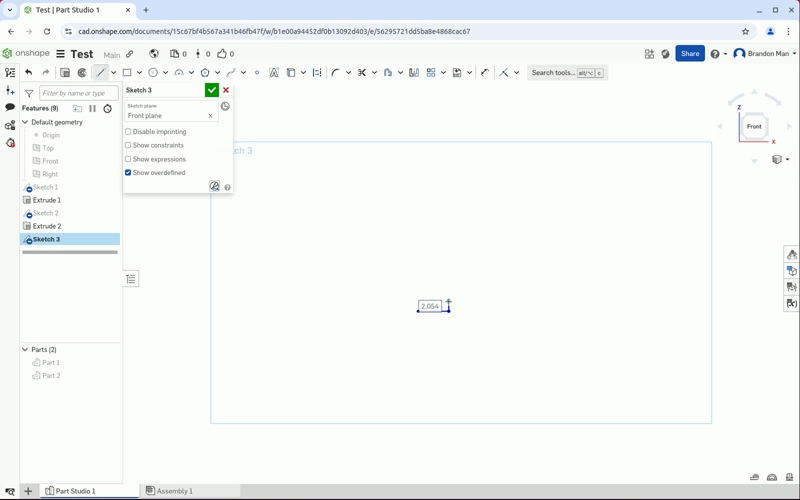
mouse_move(478, 301)
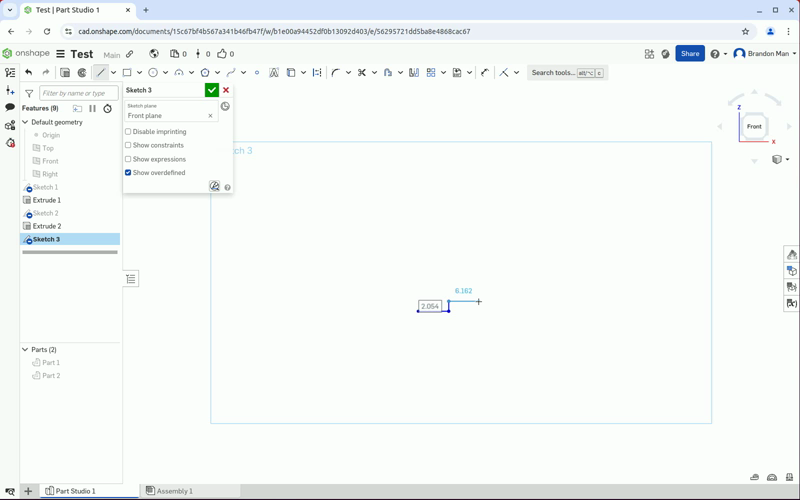
mouse_move(473, 301)
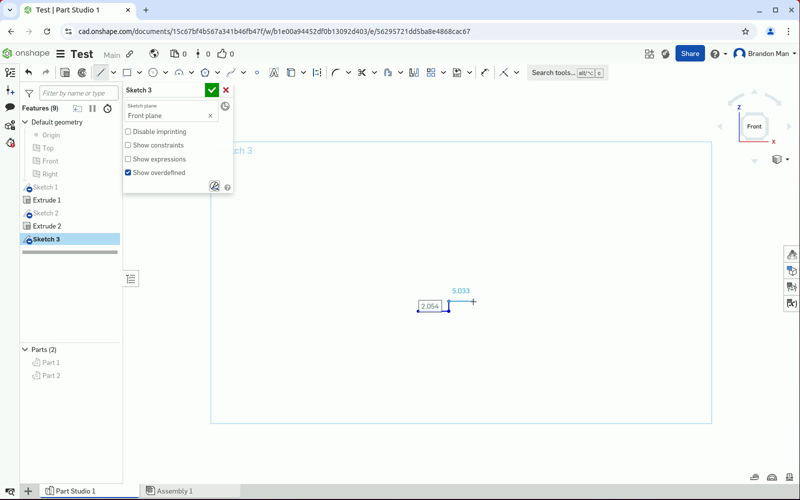
click(473, 301)
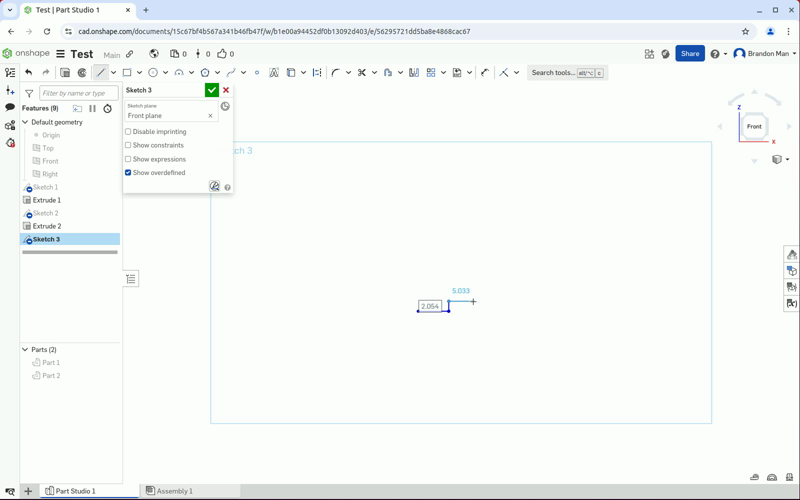
key_up(shift)
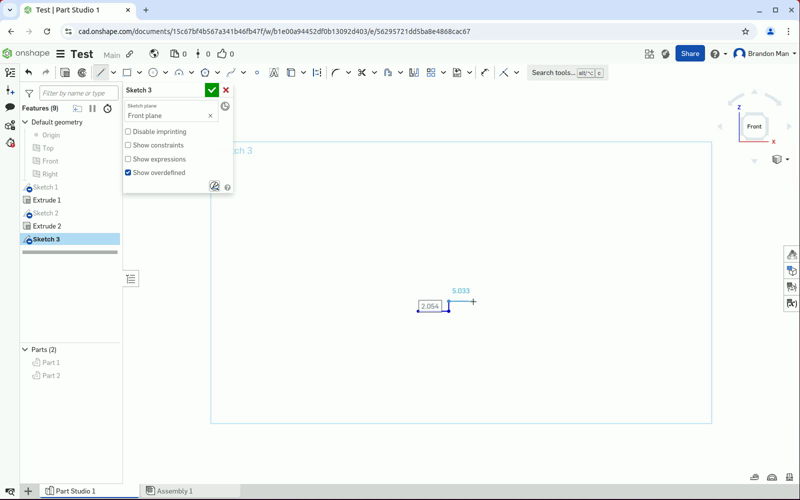
key_down(shift)
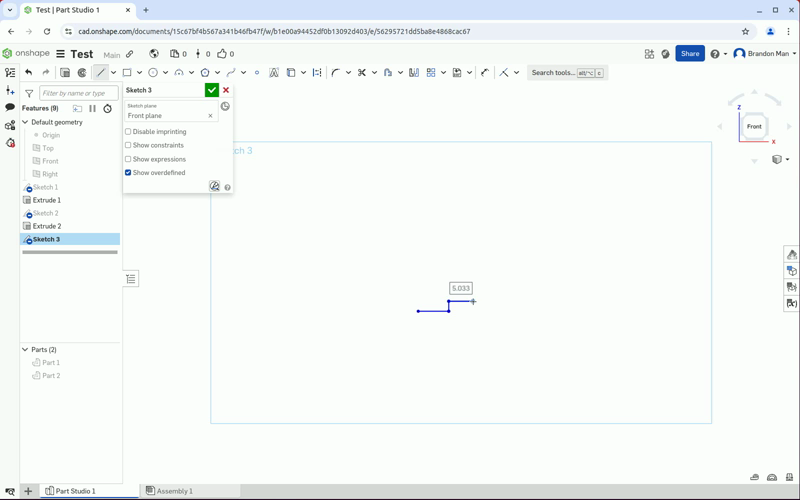
mouse_move(503, 301)
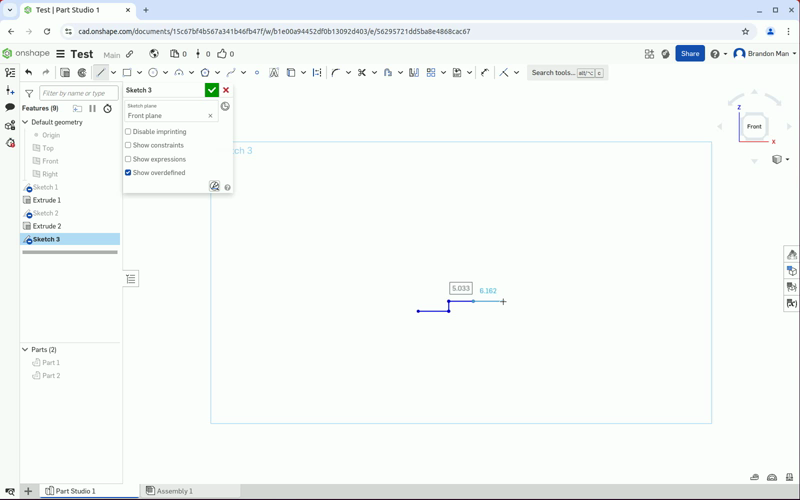
mouse_move(473, 311)
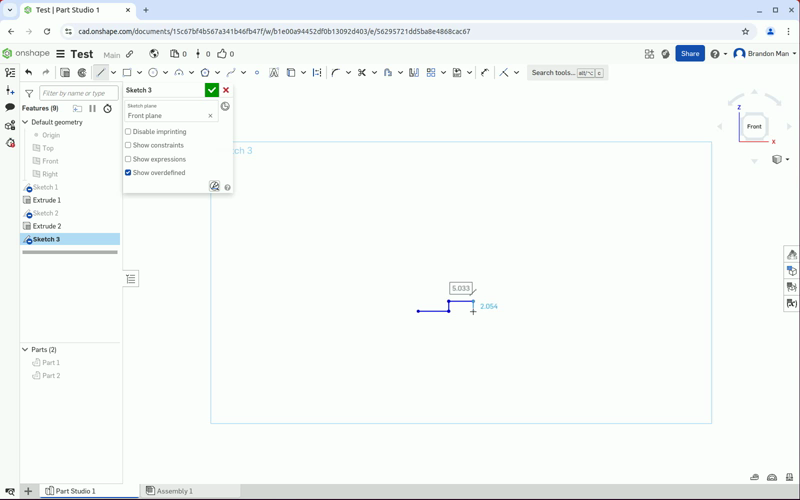
click(473, 311)
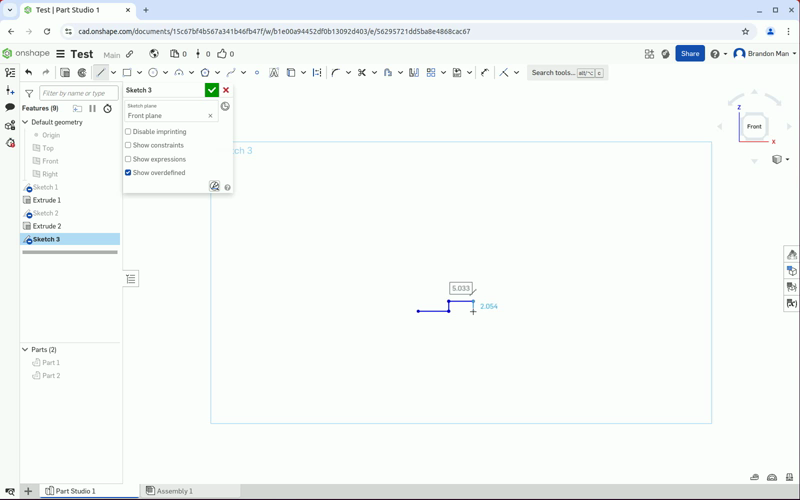
key_up(shift)
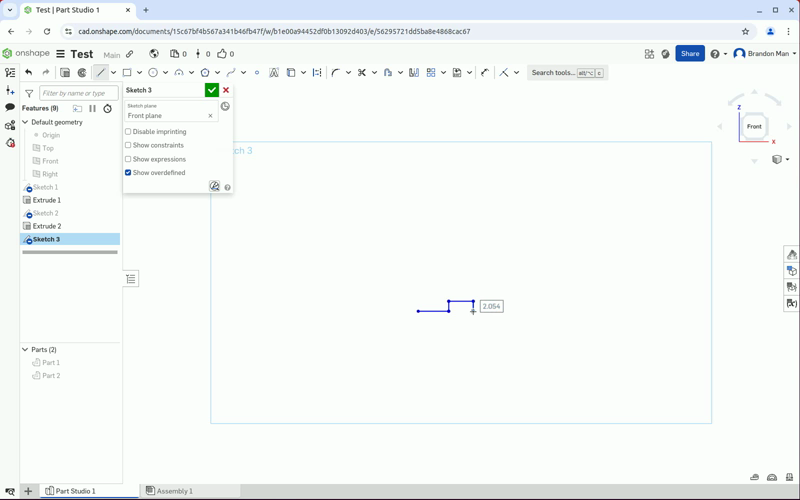
key_down(shift)
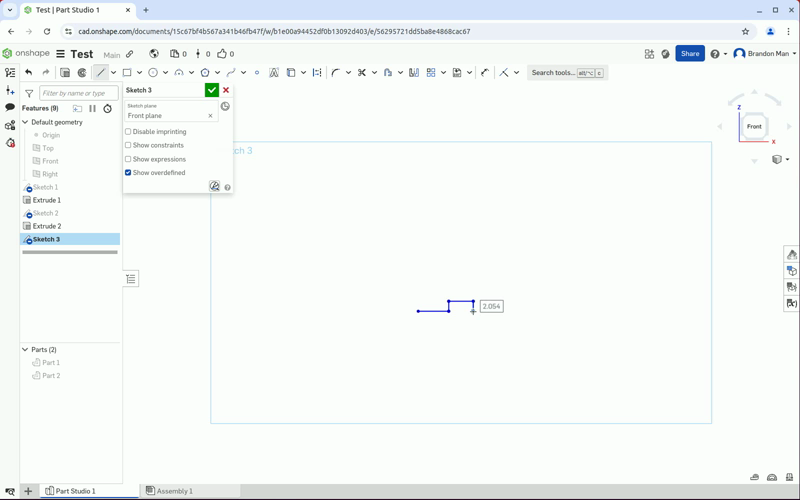
mouse_move(503, 311)
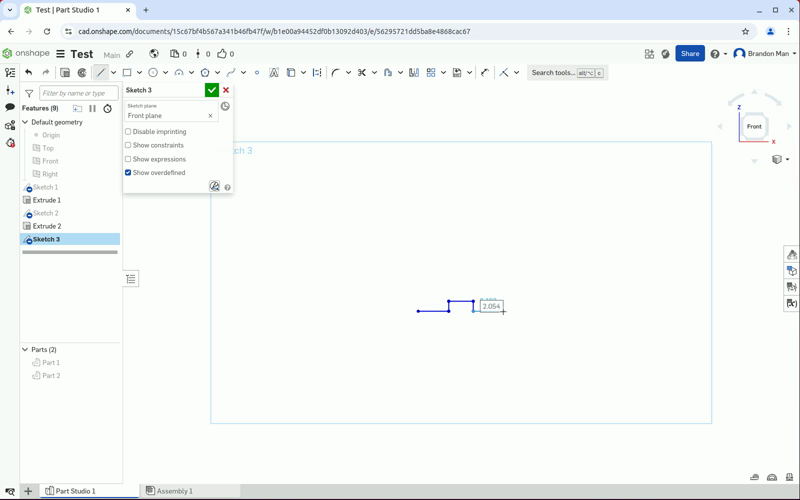
mouse_move(503, 311)
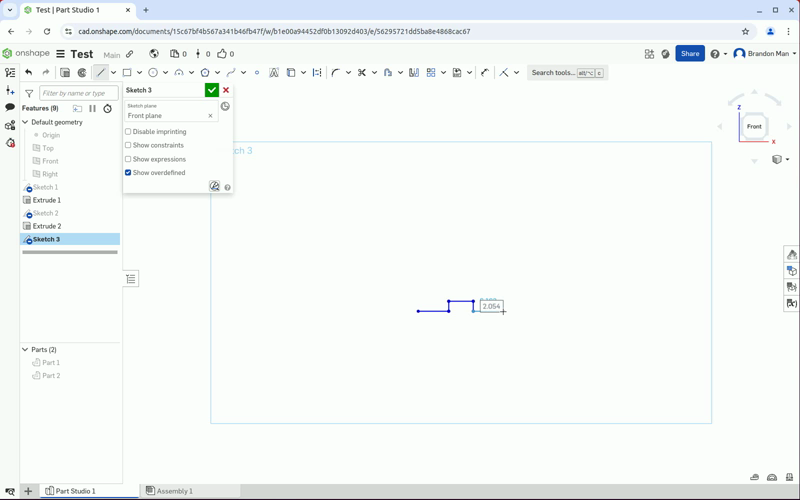
click(503, 311)
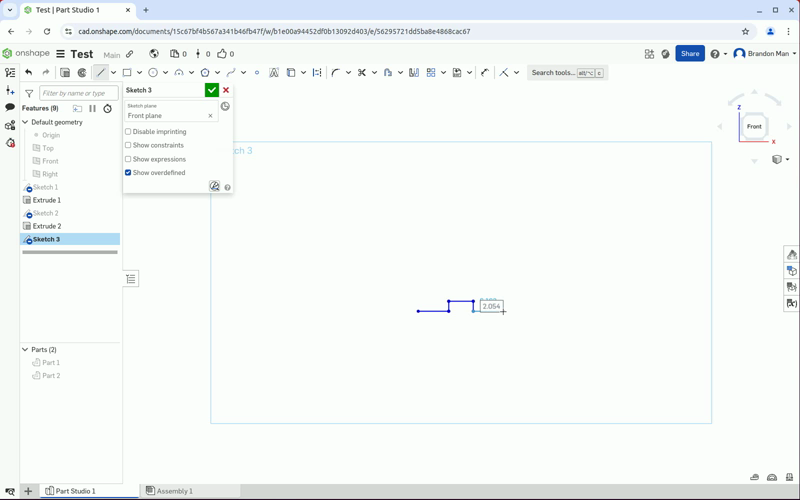
key_up(shift)
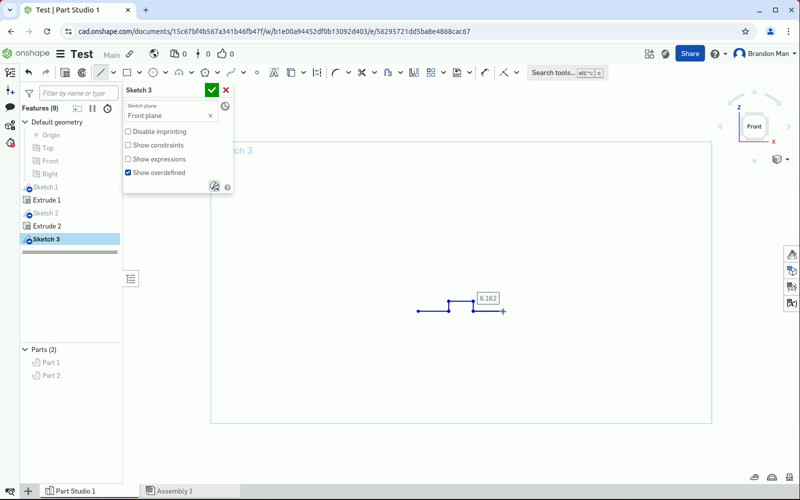
key_down(shift)
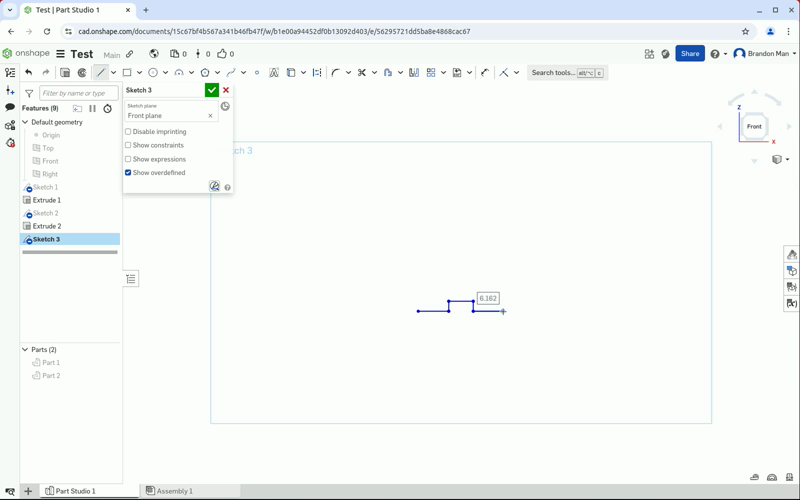
mouse_move(533, 311)
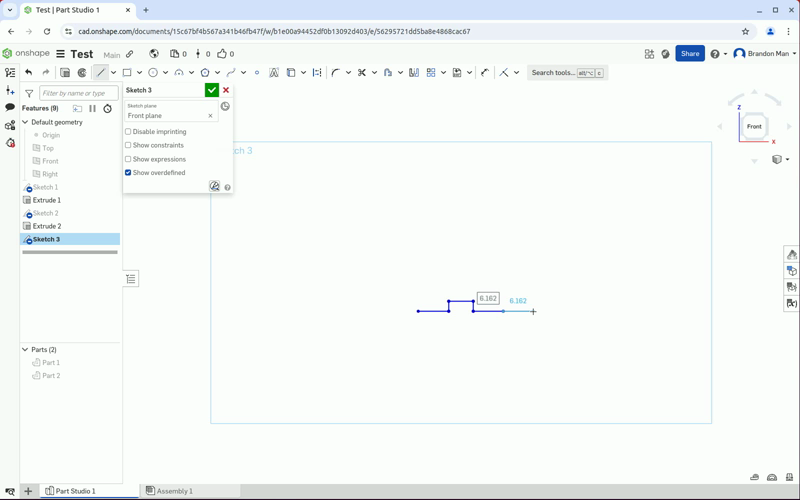
mouse_move(503, 290)
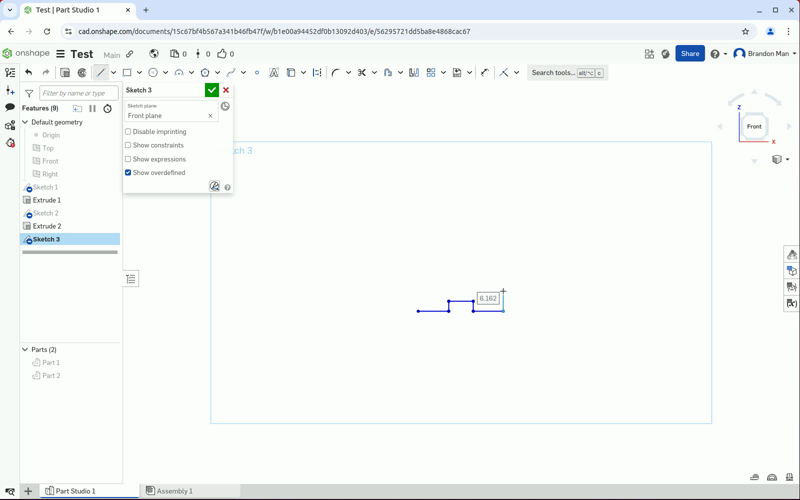
click(503, 290)
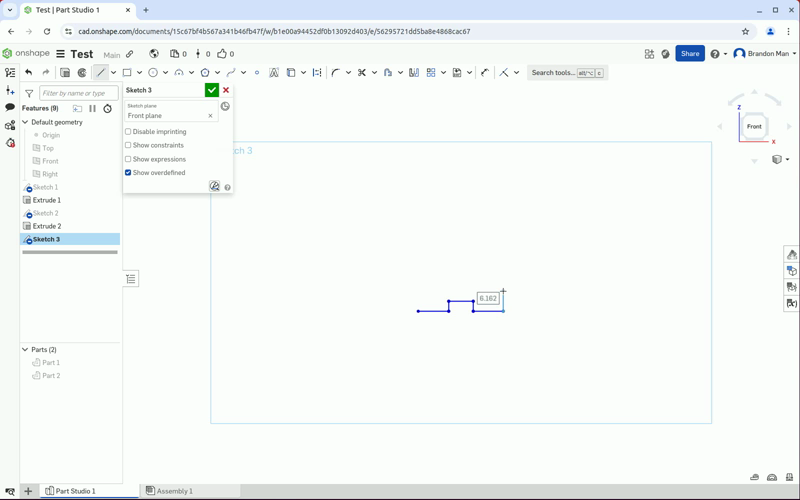
key_up(shift)
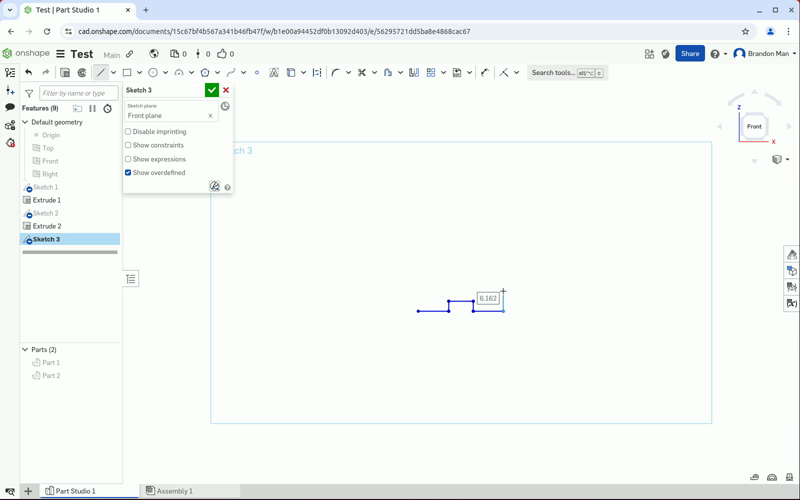
key_down(shift)
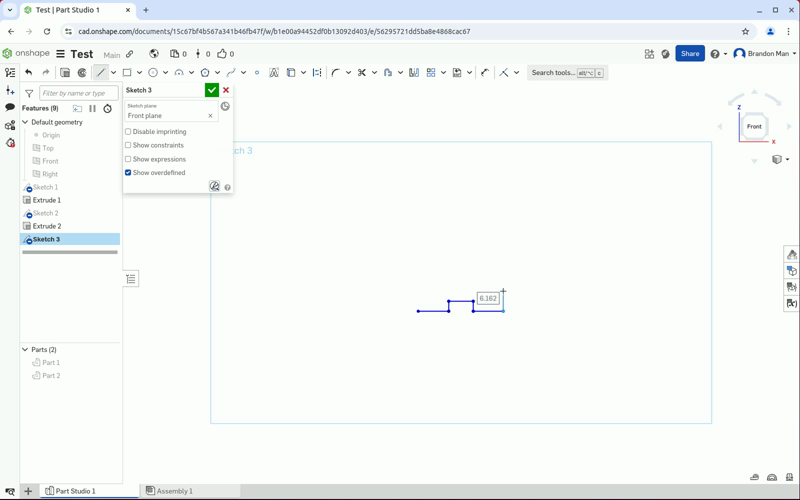
mouse_move(418, 290)
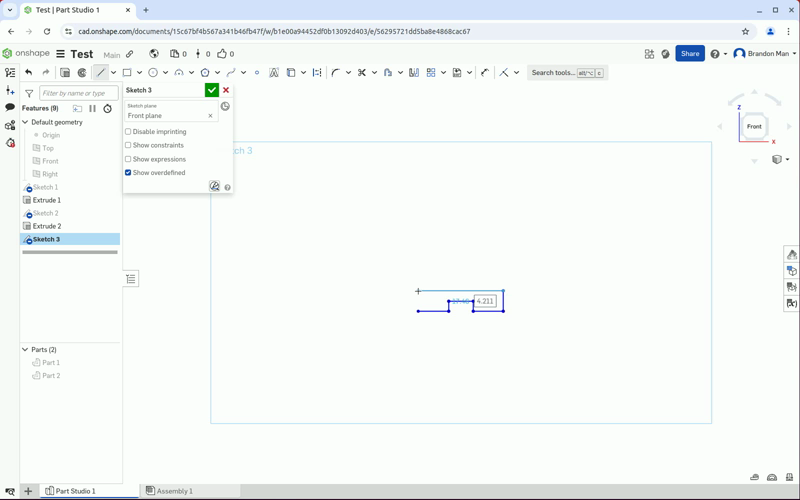
click(418, 290)
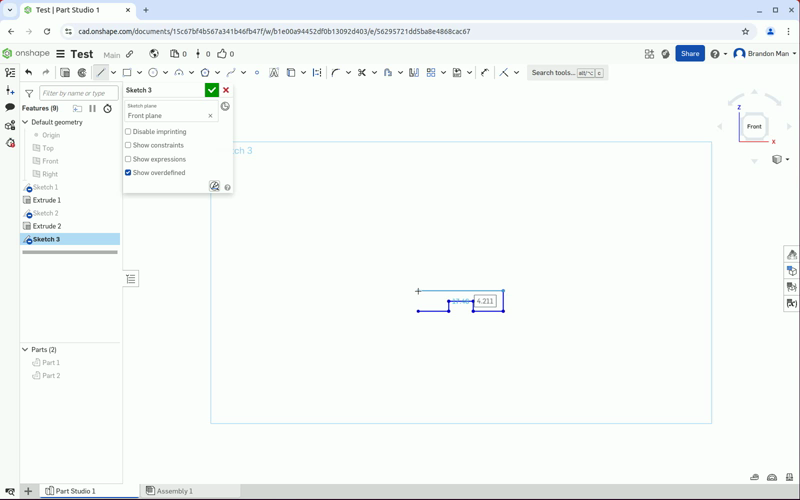
key_up(shift)
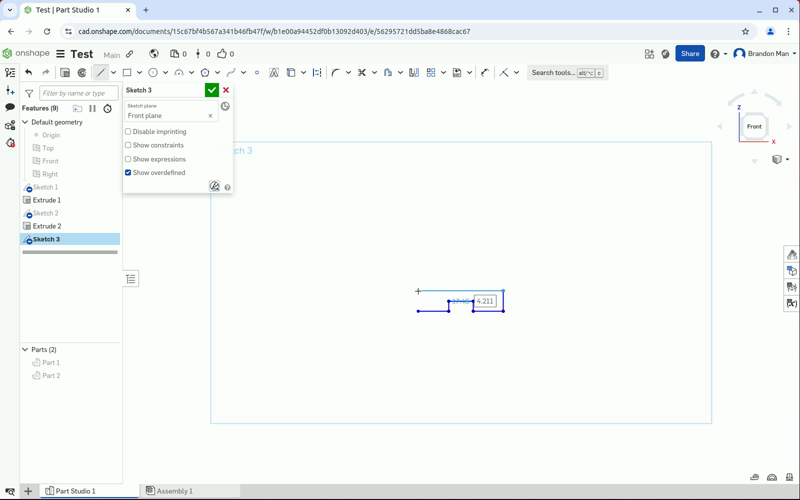
mouse_move(448, 290)
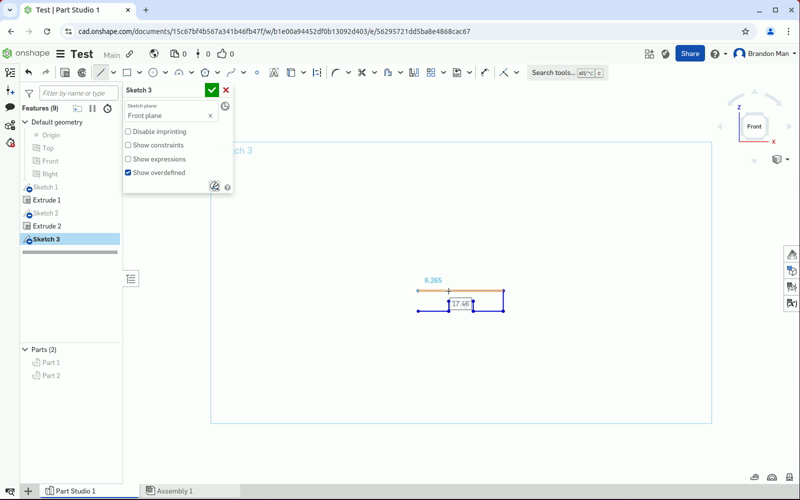
key_down(shift)
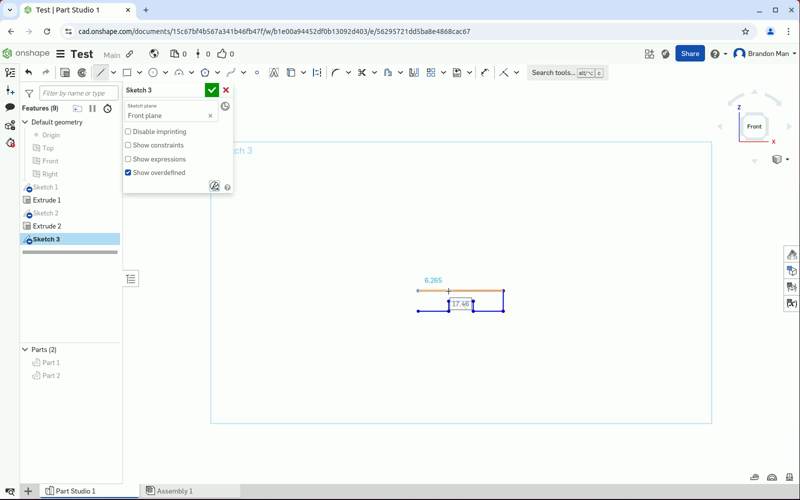
mouse_move(418, 311)
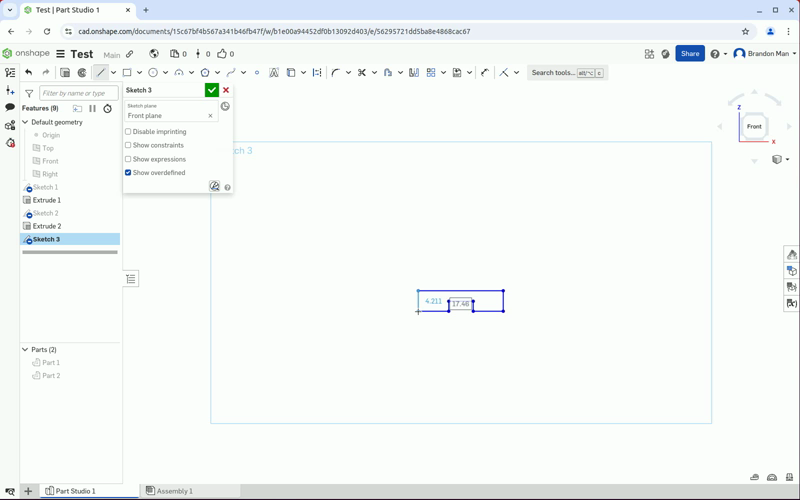
key_up(shift)
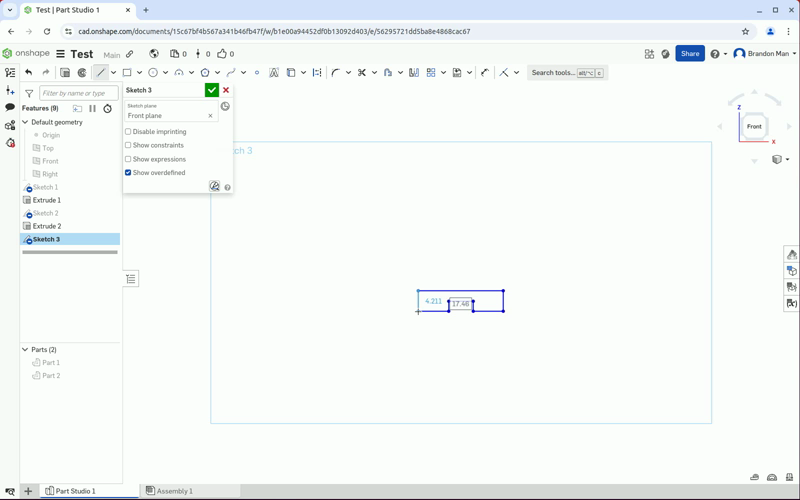
click(418, 311)
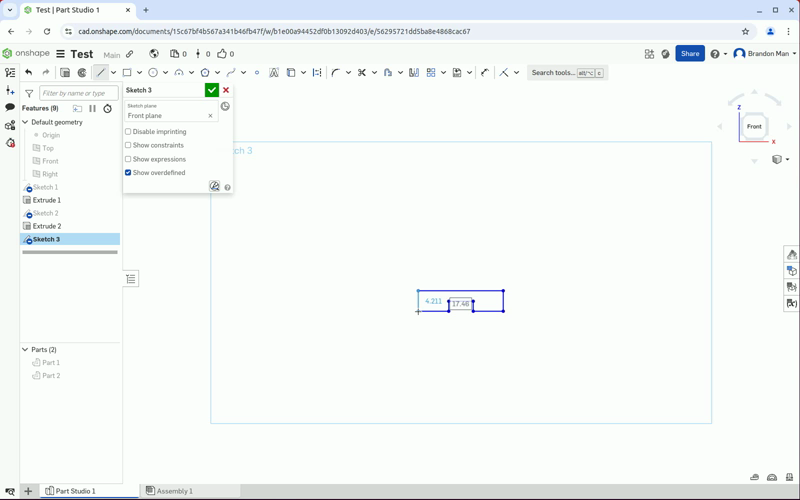
key(esc)
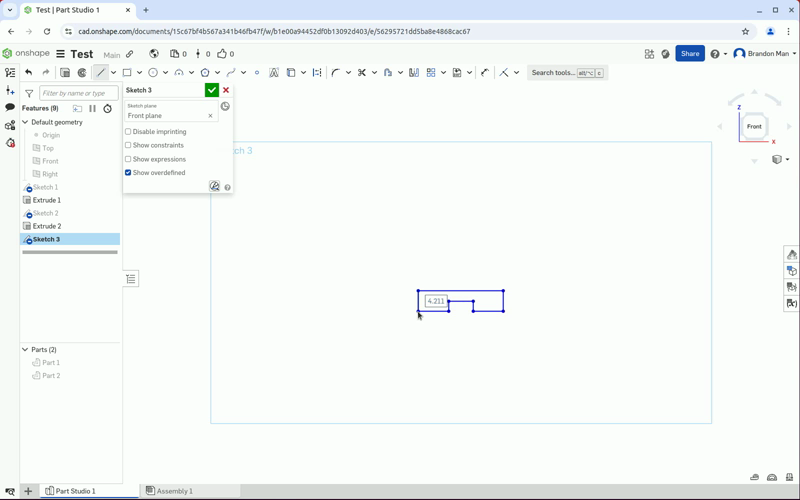
mouse_move(491, 299)
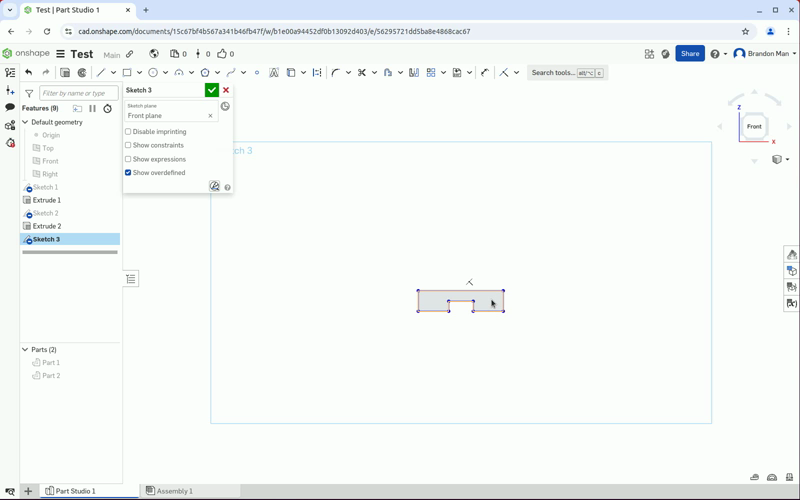
scroll(6)
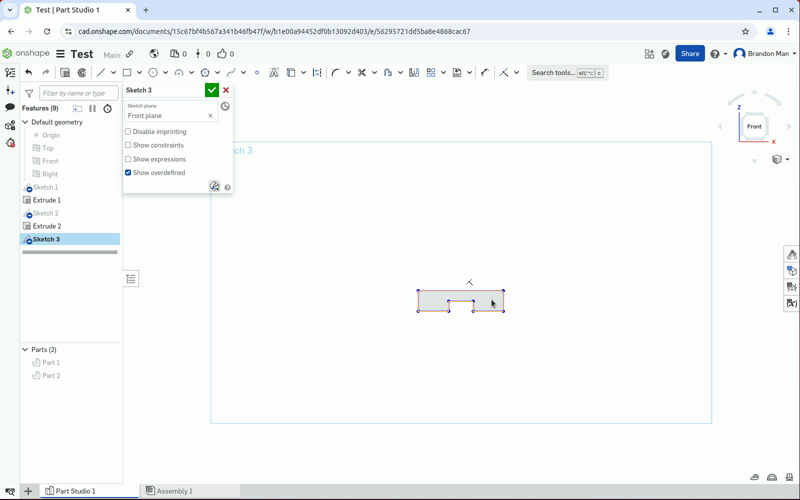
scroll(6)
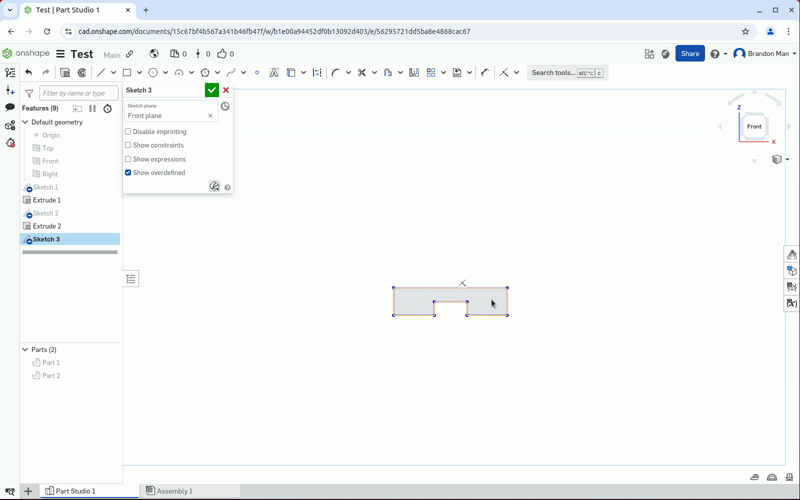
scroll(6)
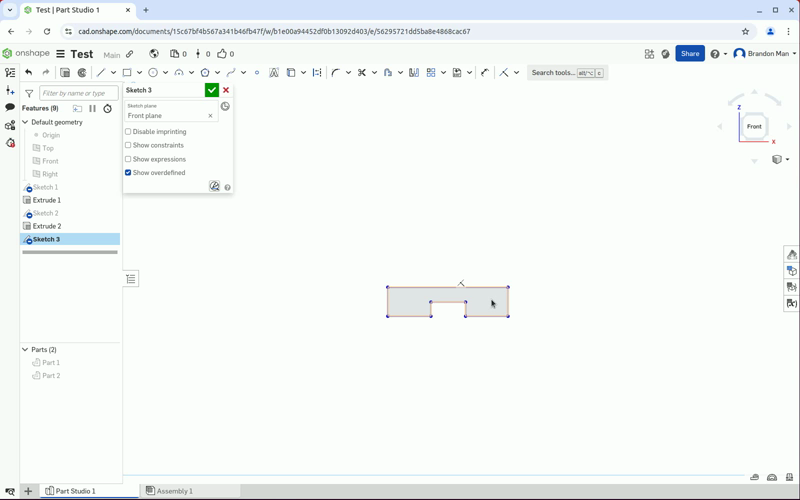
scroll(6)
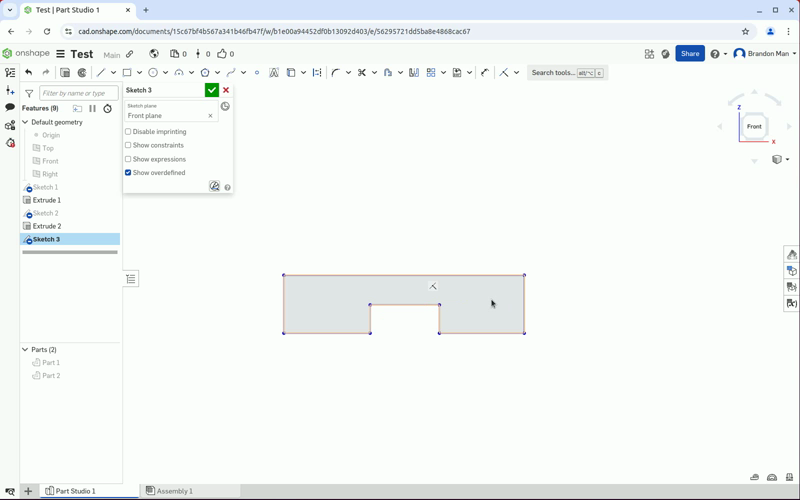
scroll(6)
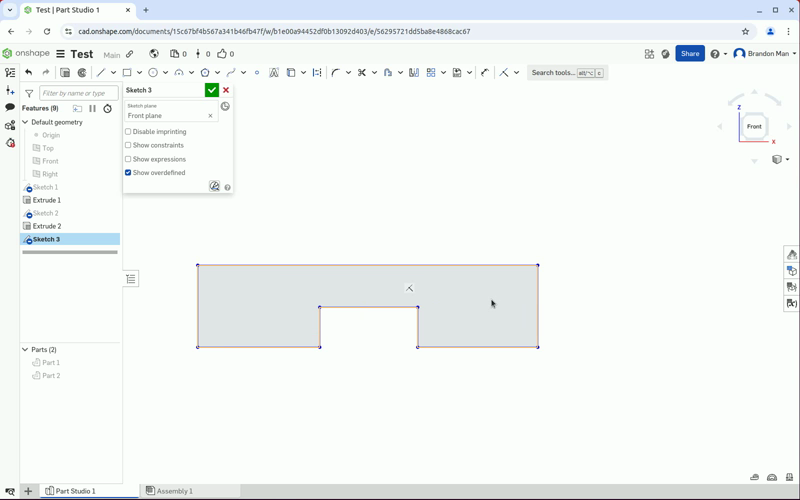
scroll(6)
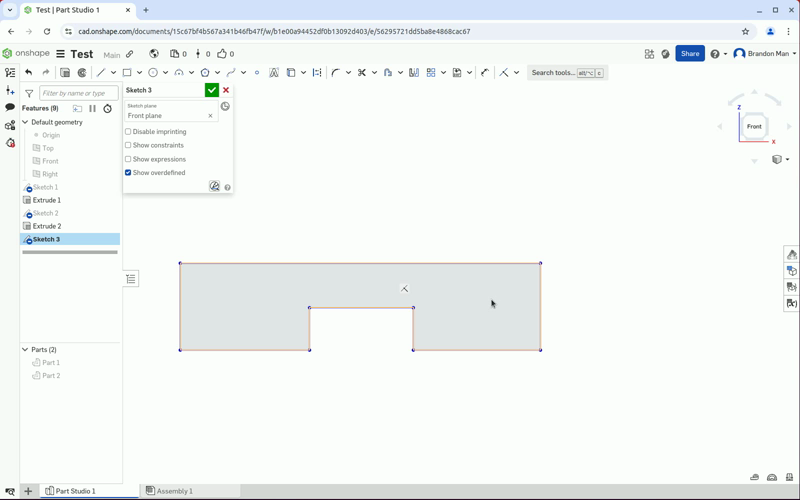
scroll(6)
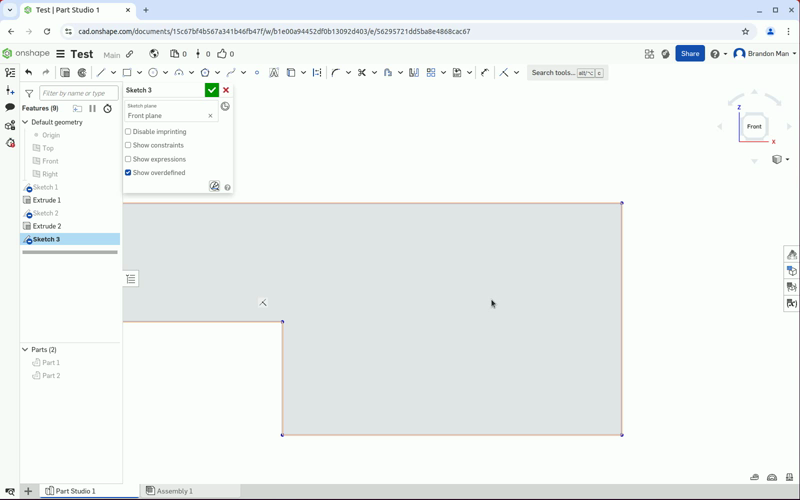
click(491, 299)
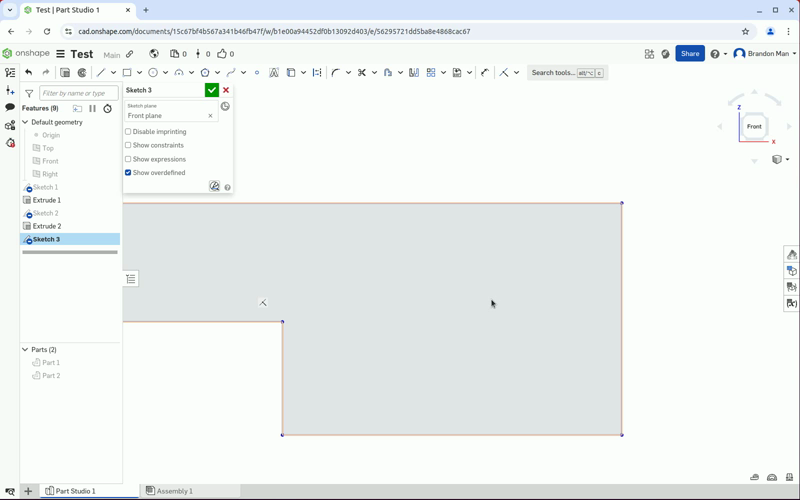
scroll(-6)
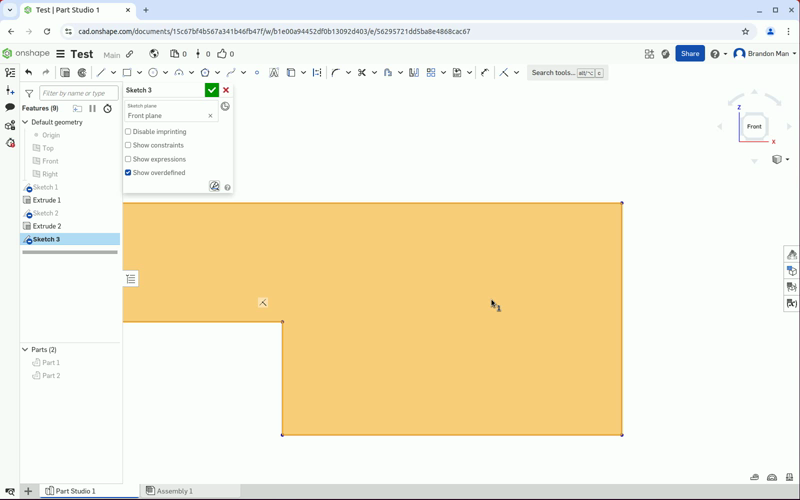
scroll(-6)
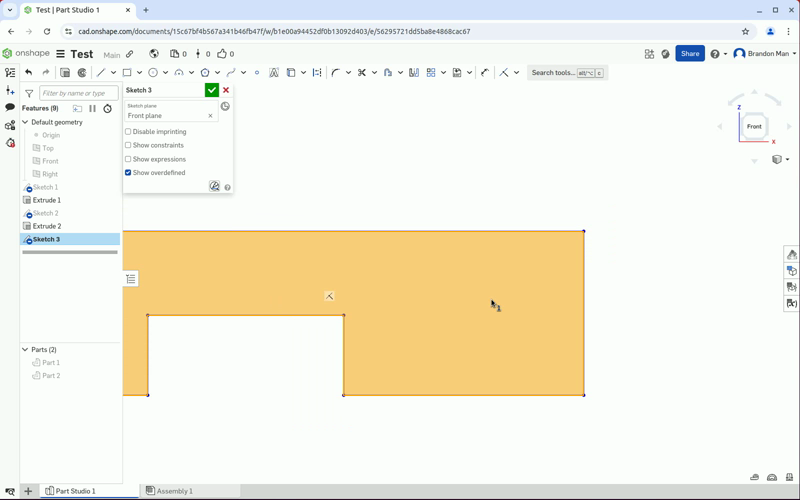
scroll(-6)
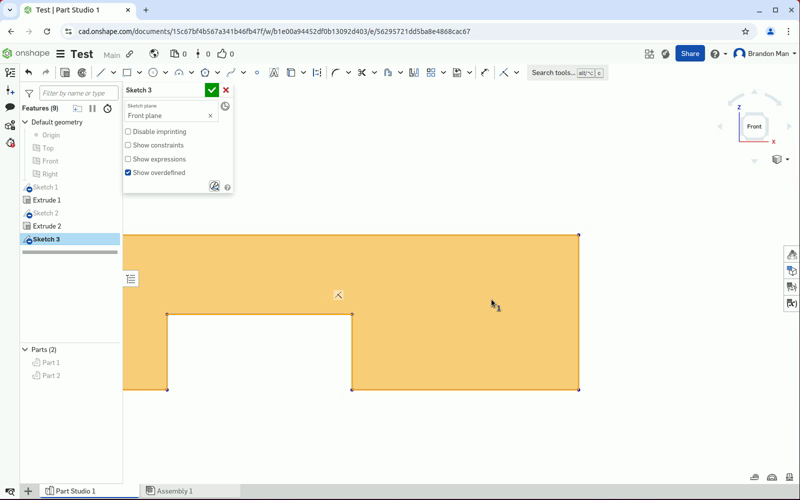
scroll(-6)
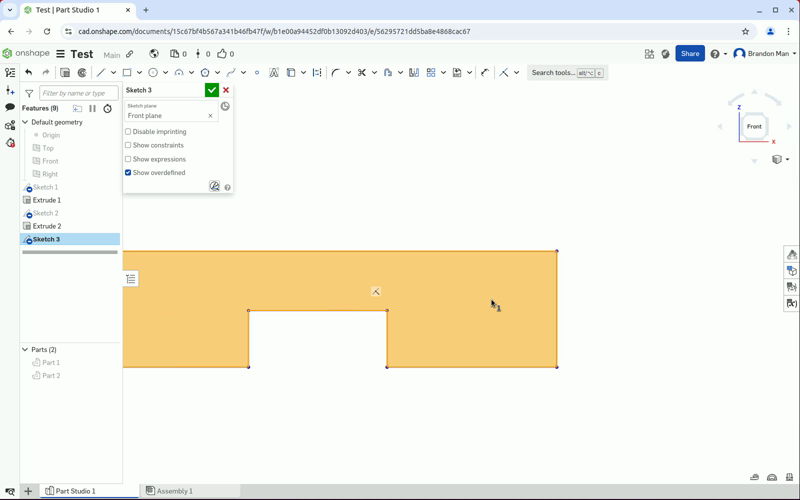
scroll(-6)
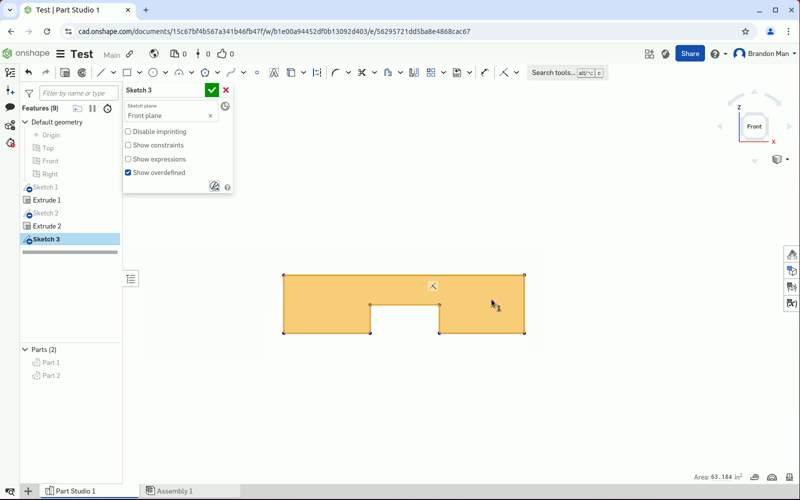
scroll(-6)
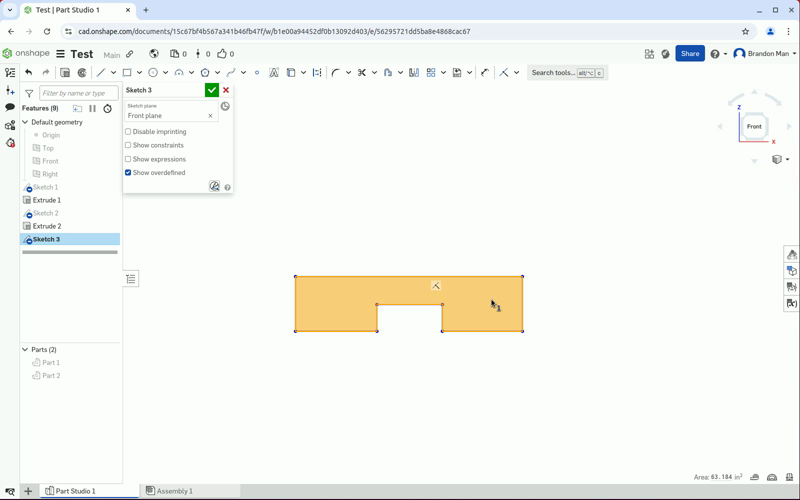
scroll(-6)
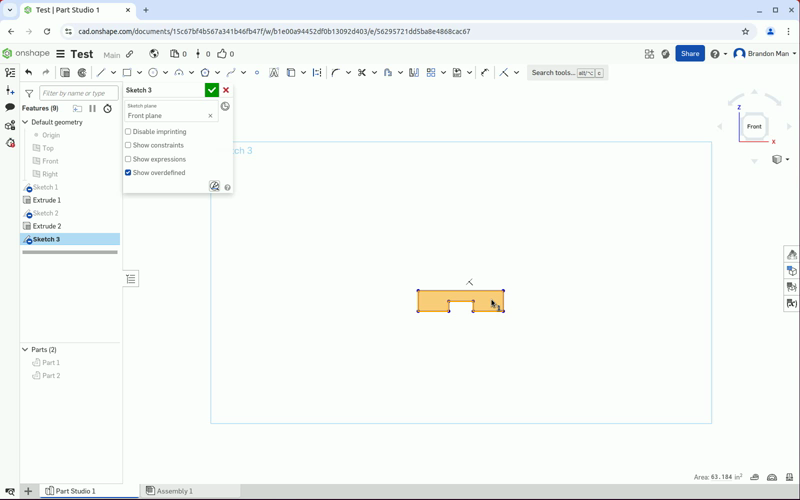
mouse_move(73, 352)
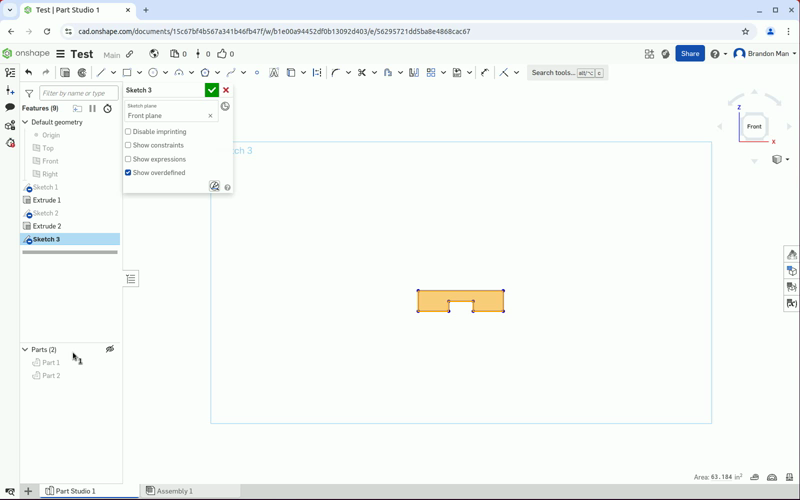
key(shift+y)
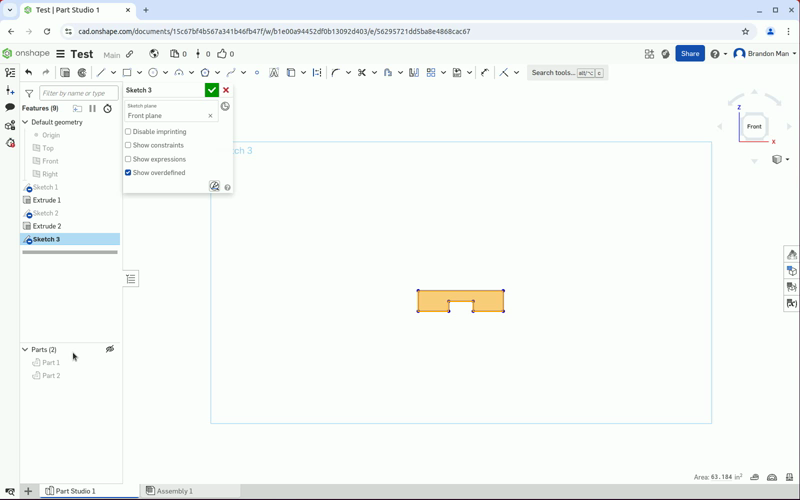
key(shift+e)
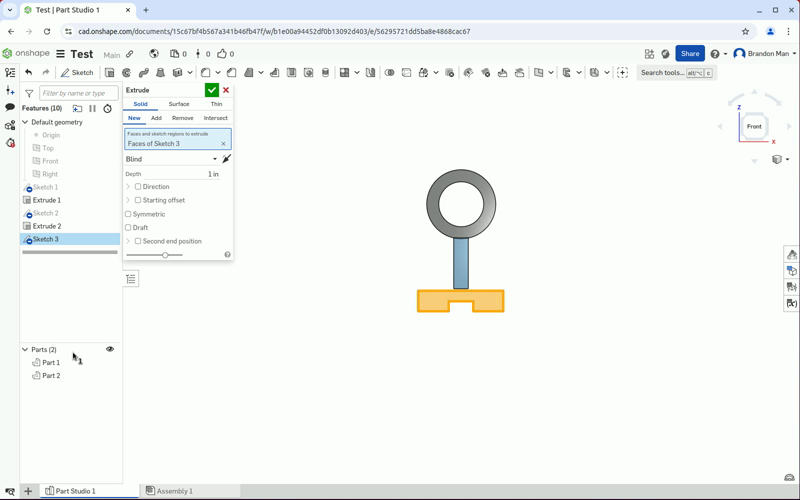
mouse_move(143, 106)
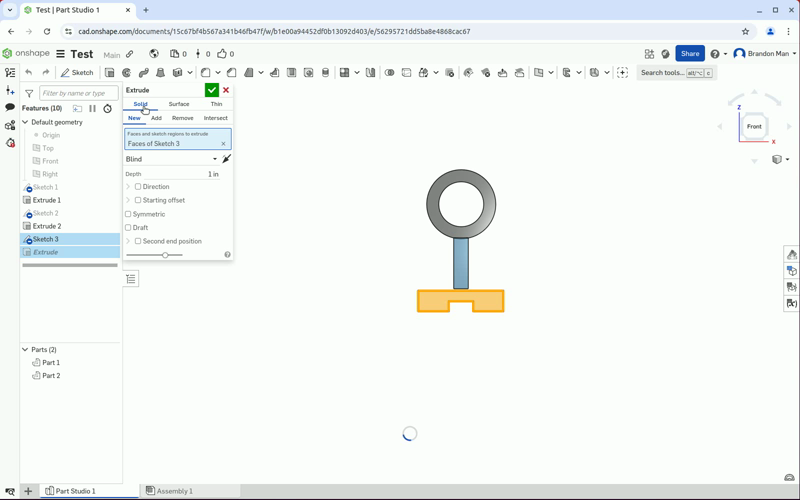
click(143, 106)
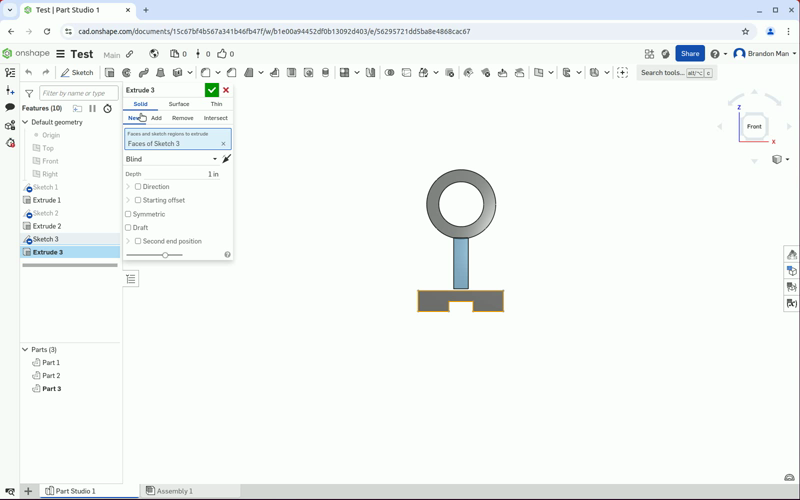
mouse_move(137, 120)
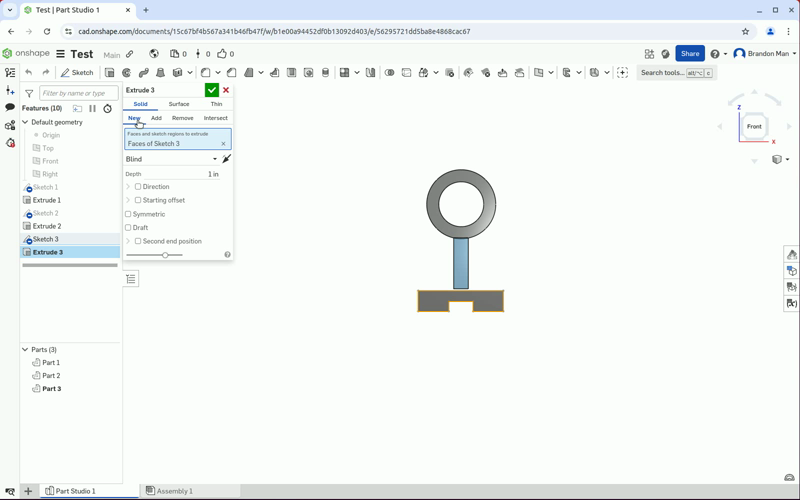
click(137, 120)
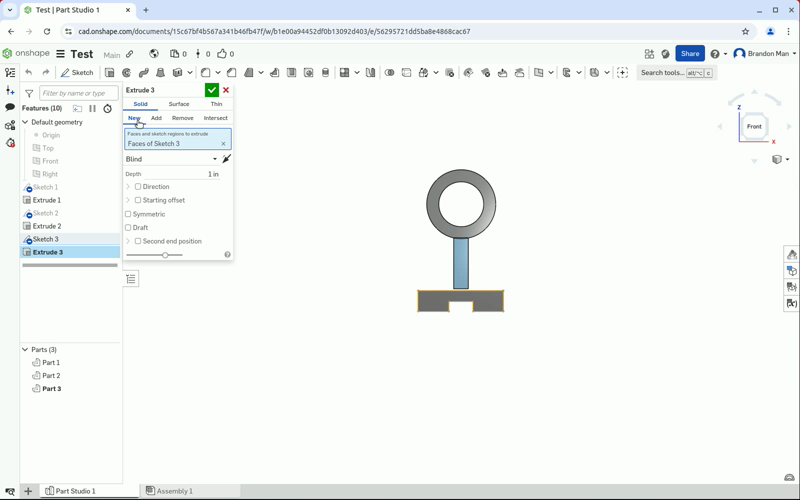
key(tab, 4)
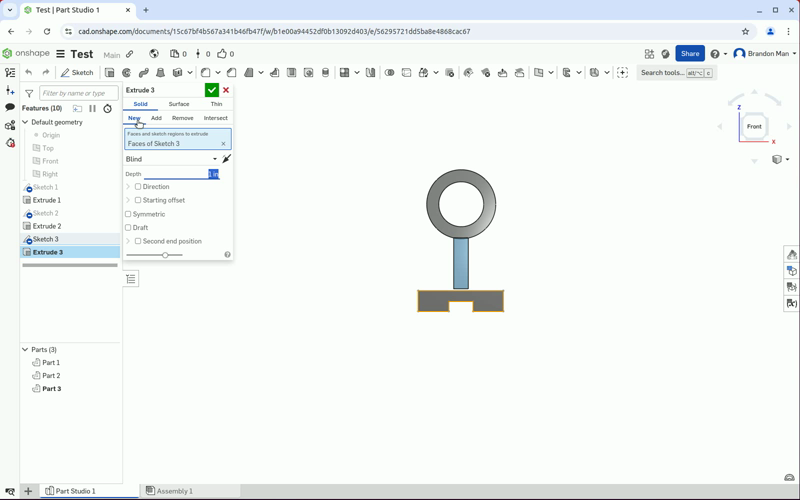
text(22.868)
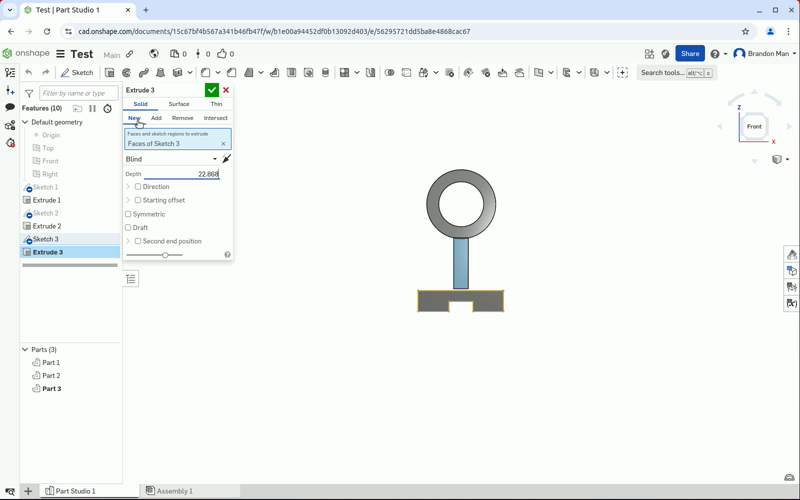
key(enter)
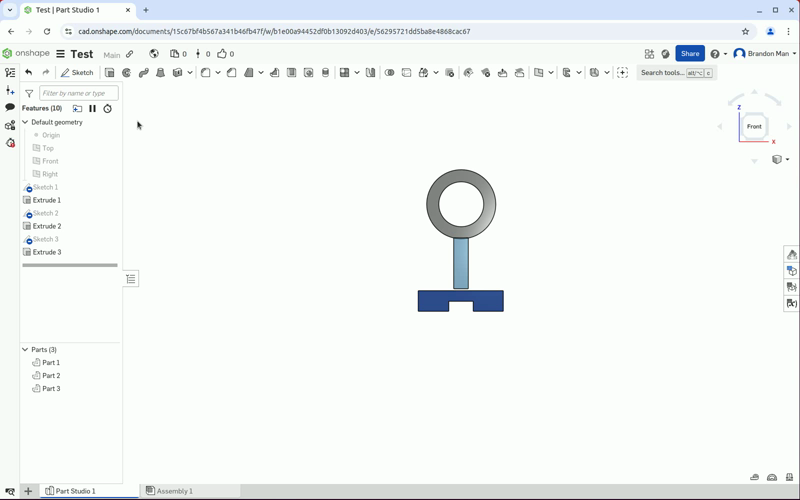
key(shift+h)
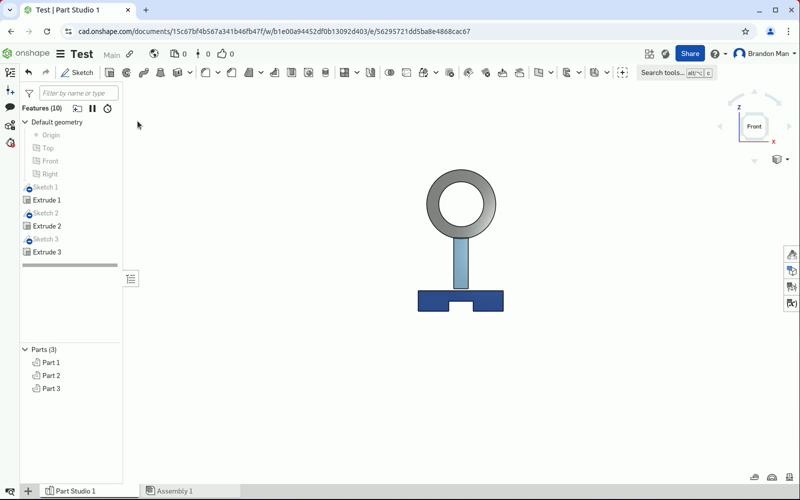
key(shift+h)
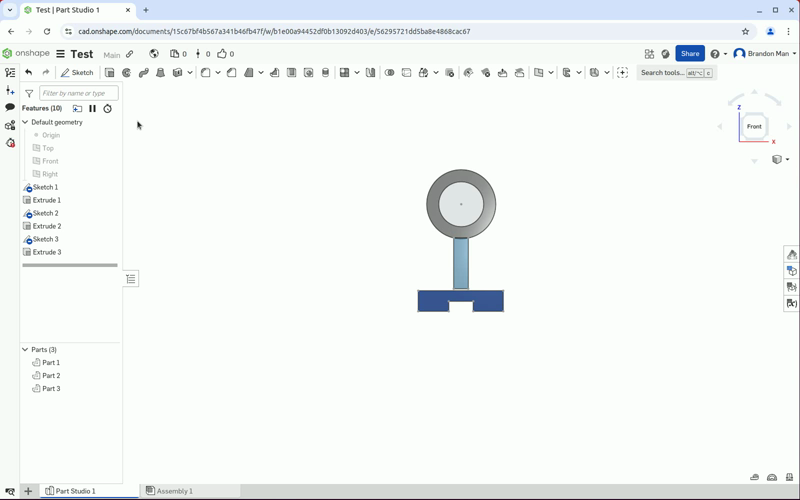
key(shift+7)
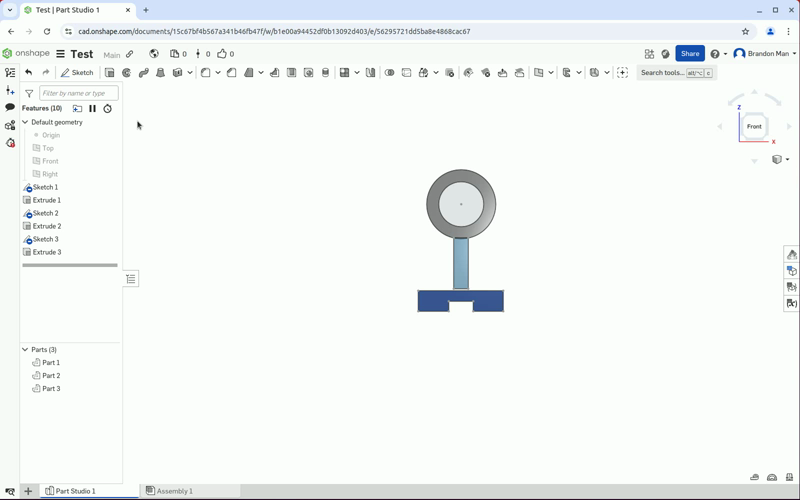
key(left, 2)
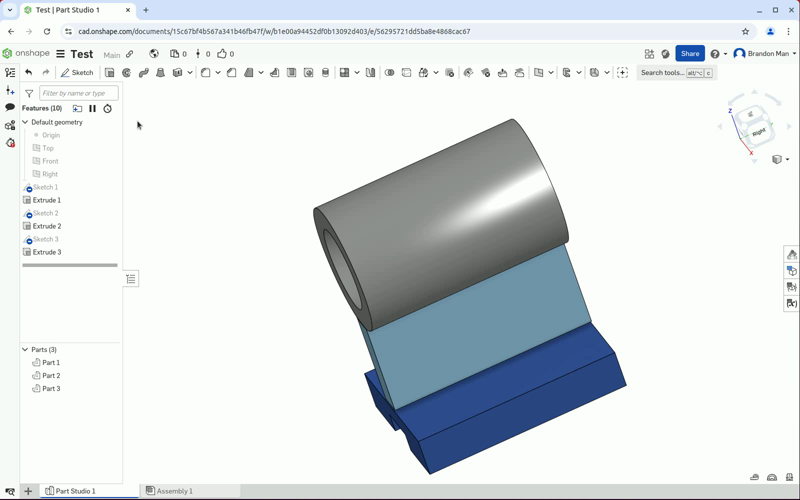
key(down, 2)
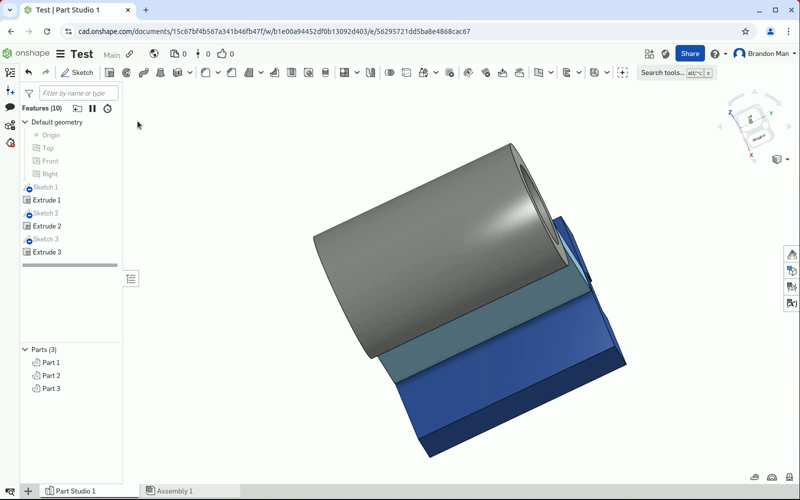
key(up, 2)
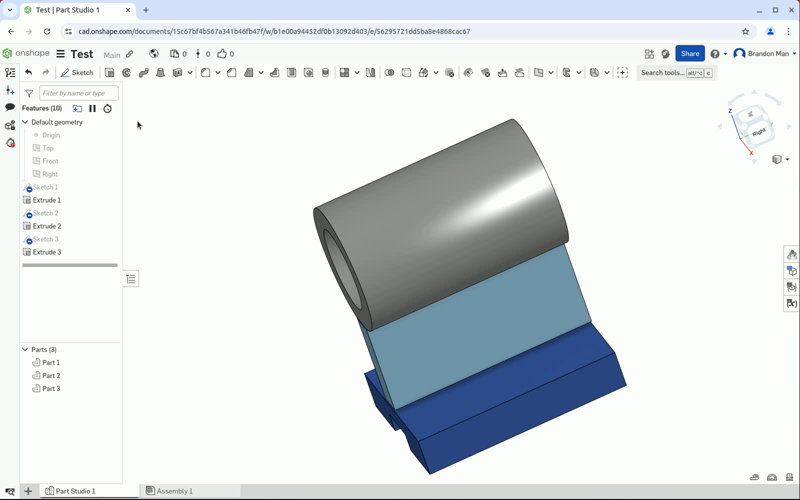
key(right, 2)
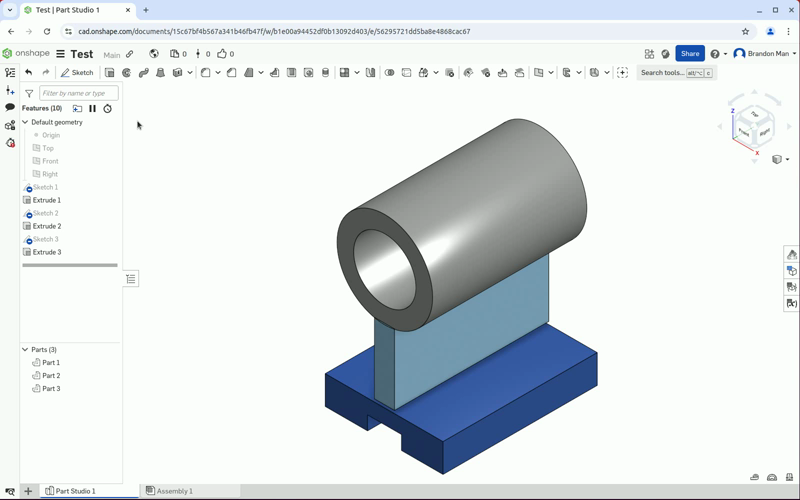
mouse_move(73, 189)
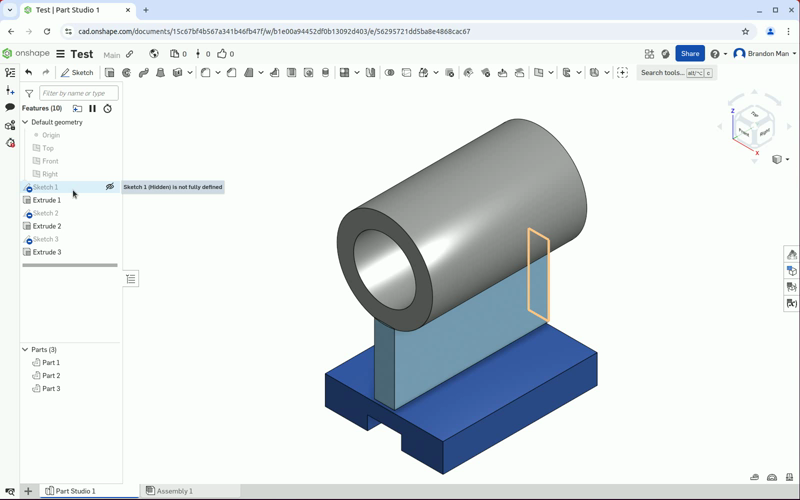
click(73, 189)